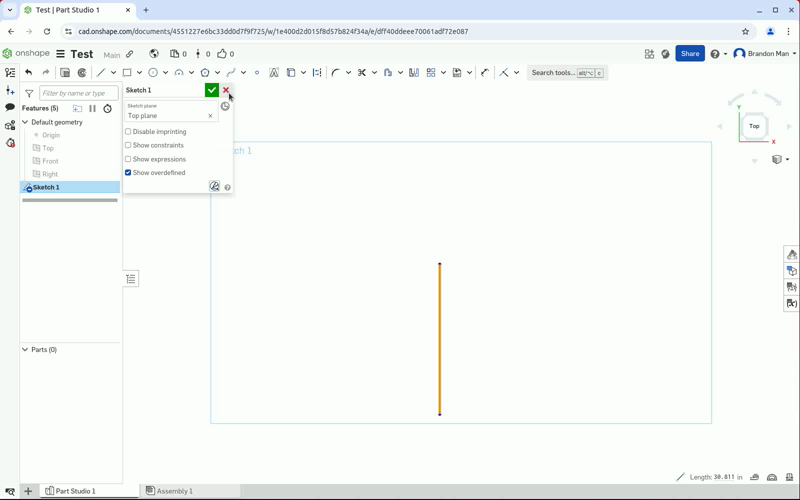
key(shift+h)
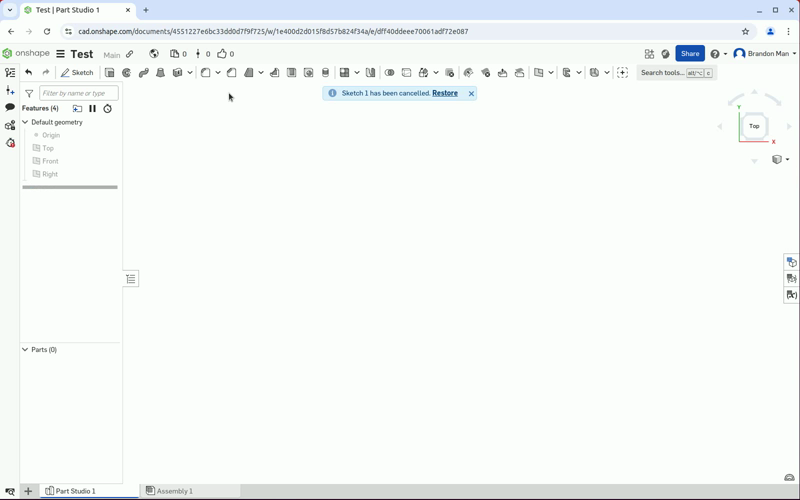
mouse_move(73, 352)
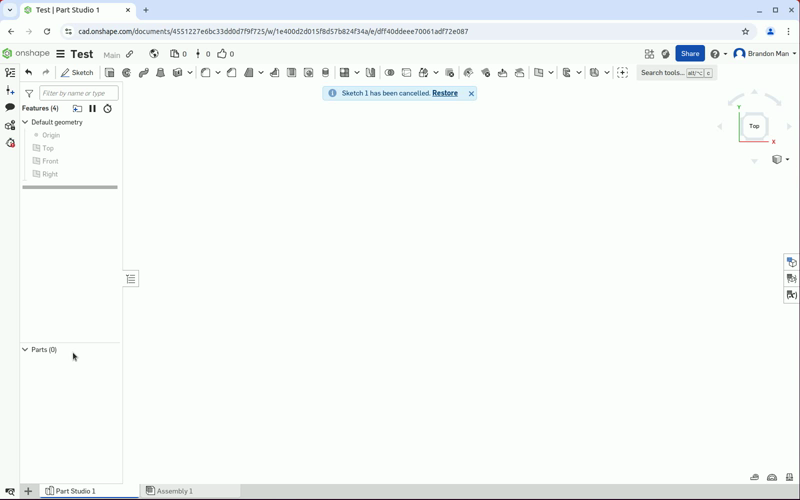
key(y)
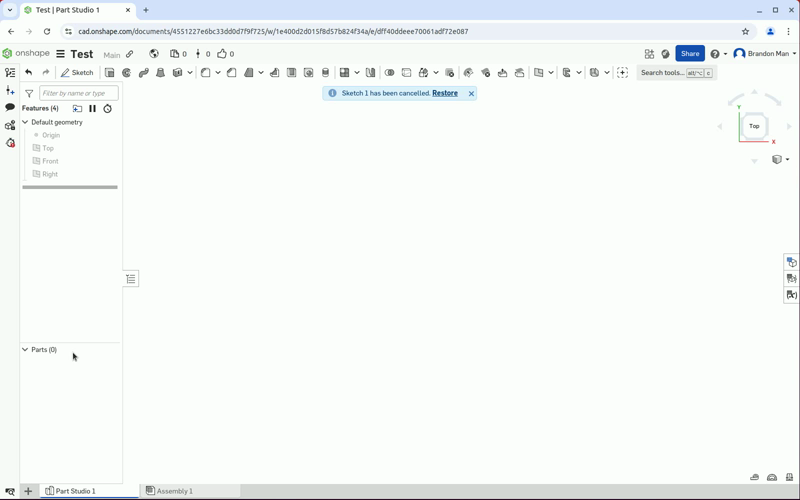
key(shift+p)
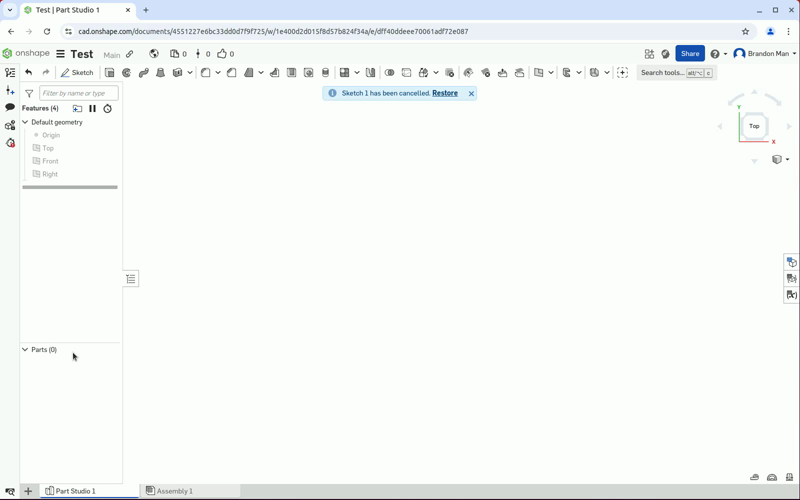
key(space)
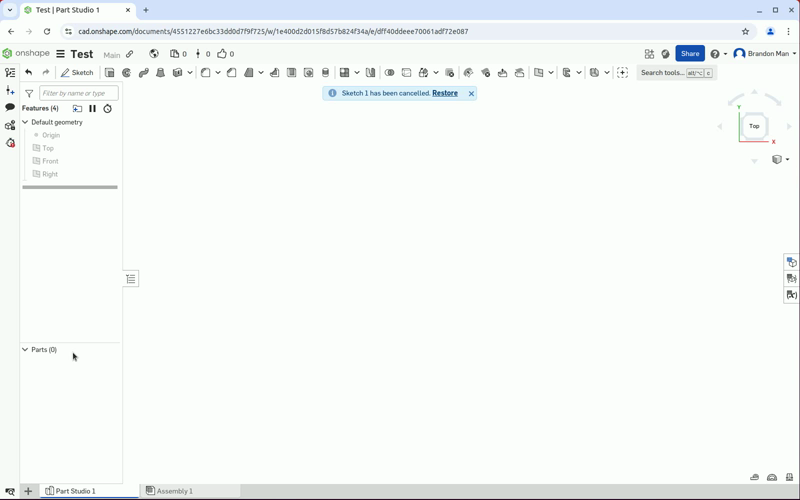
key_down(shift)
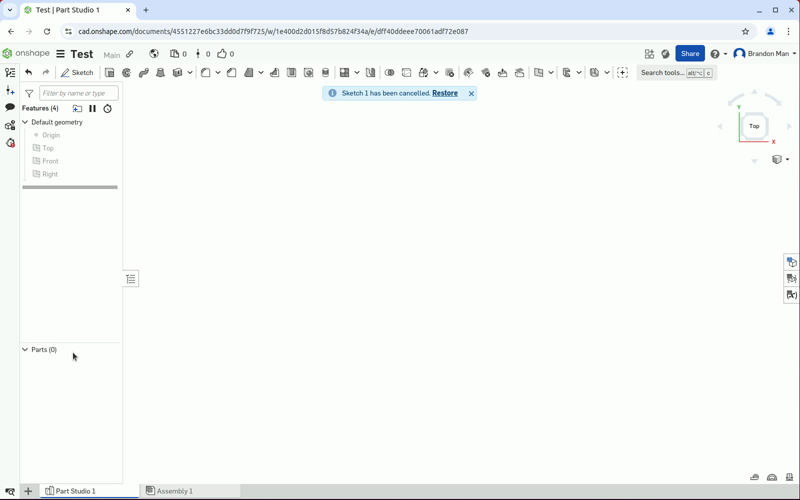
key(up)
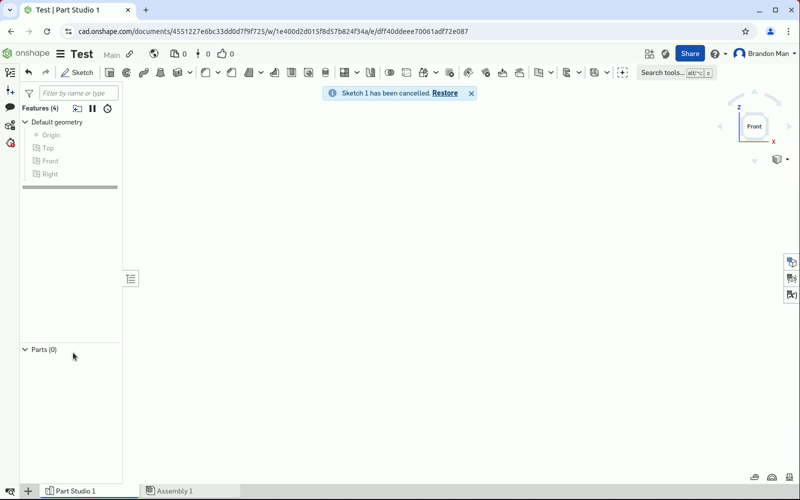
key_up(shift)
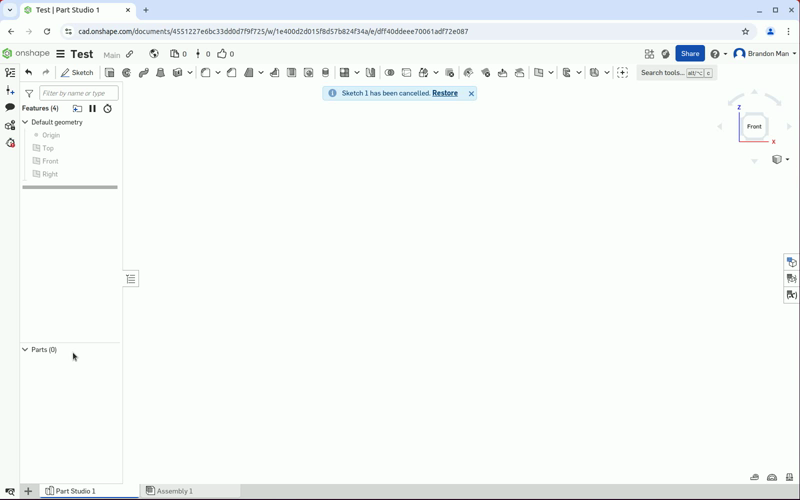
mouse_move(73, 352)
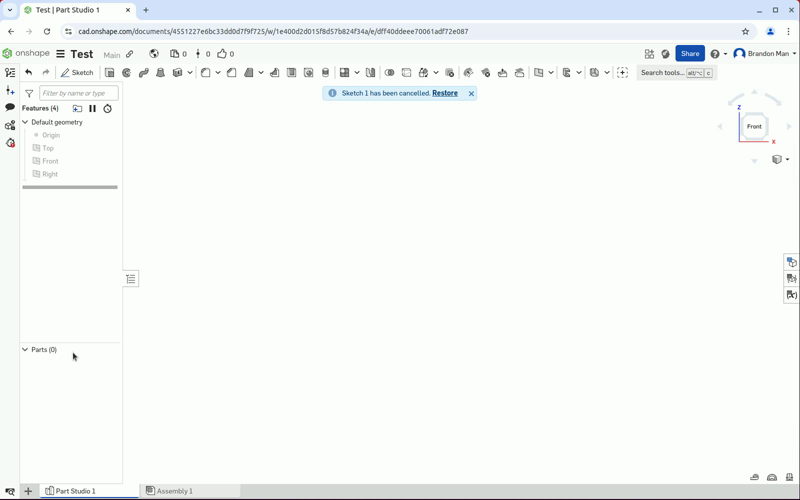
key(shift+y)
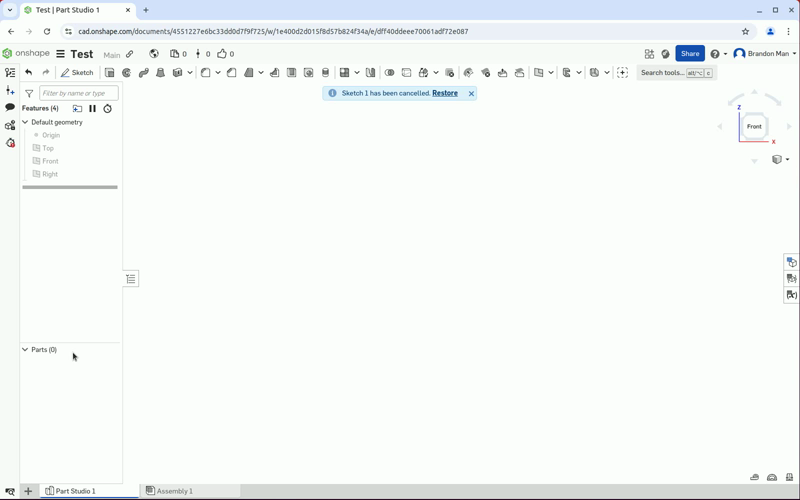
key(shift+s)
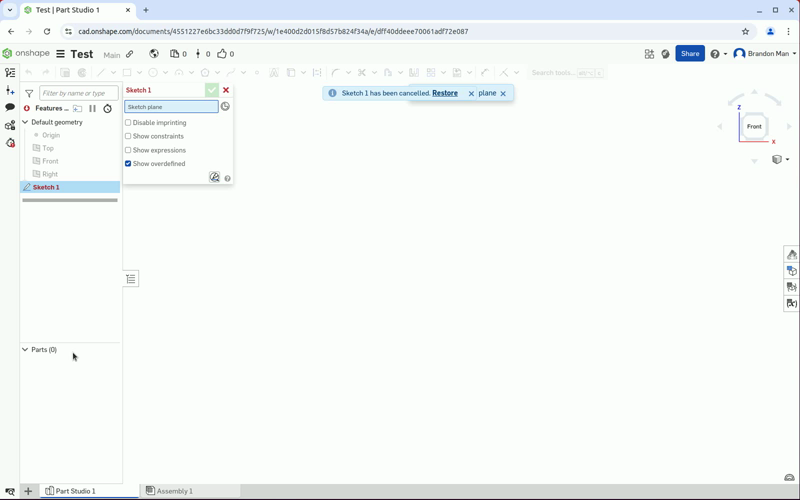
mouse_move(73, 163)
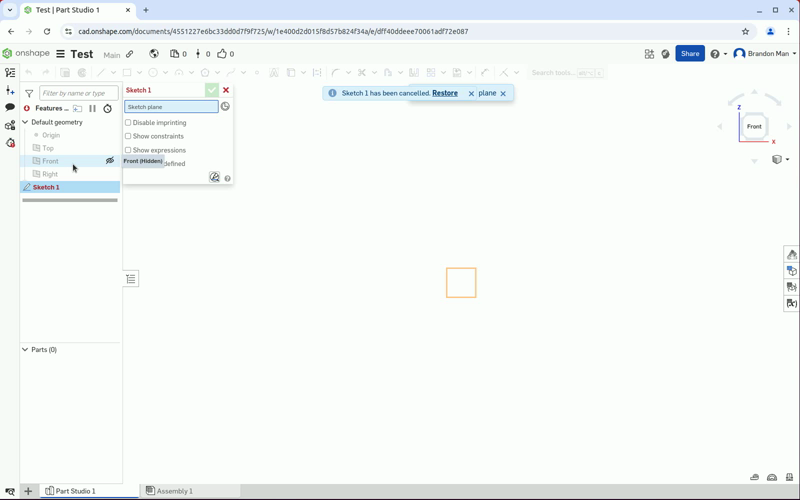
click(73, 163)
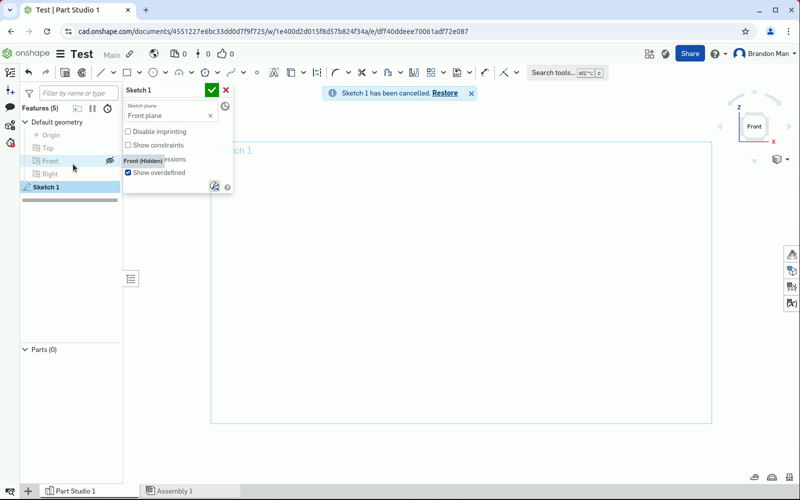
mouse_move(73, 352)
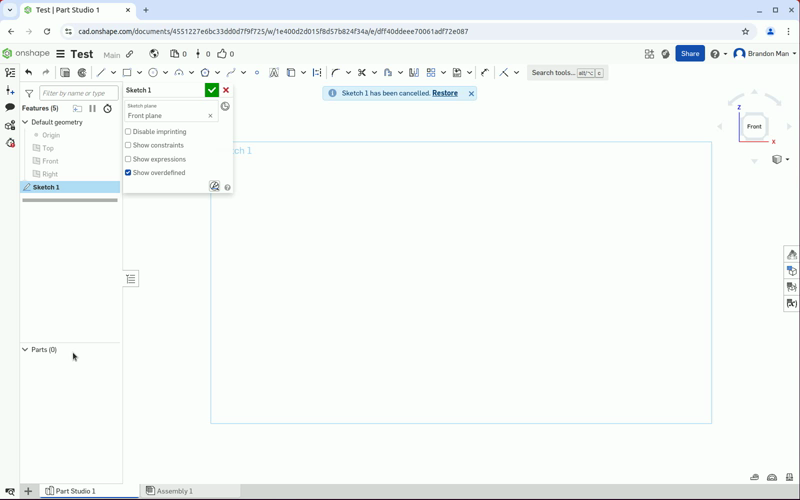
key(y)
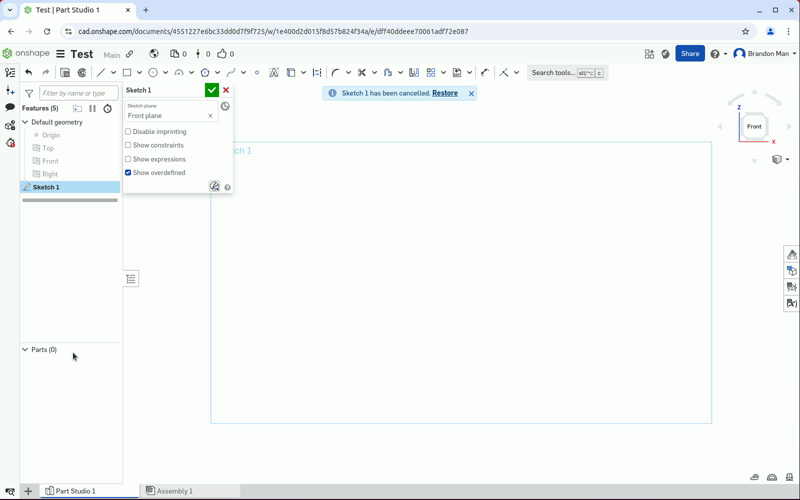
key(l)
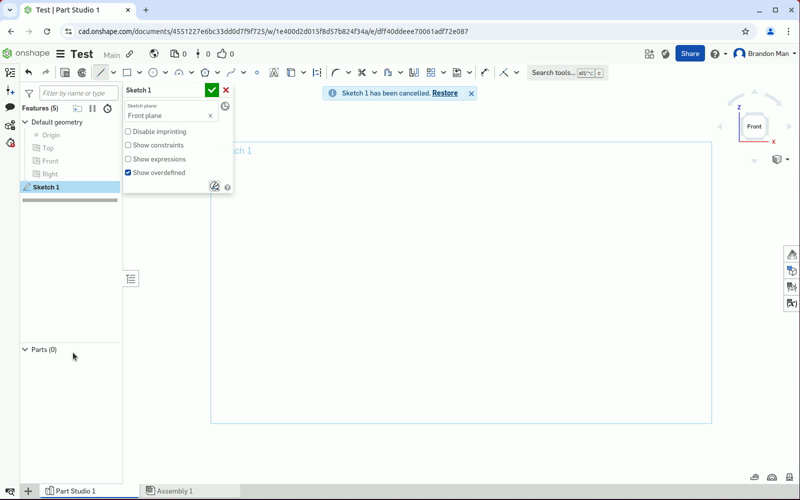
key_down(shift)
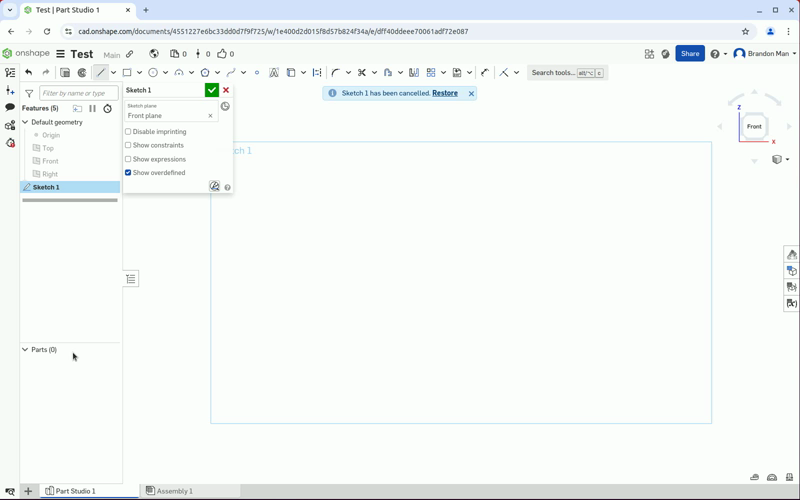
mouse_move(508, 396)
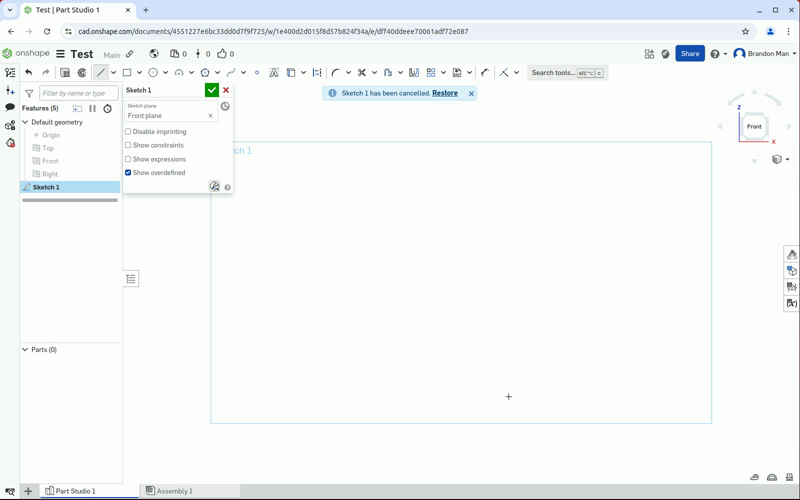
click(508, 396)
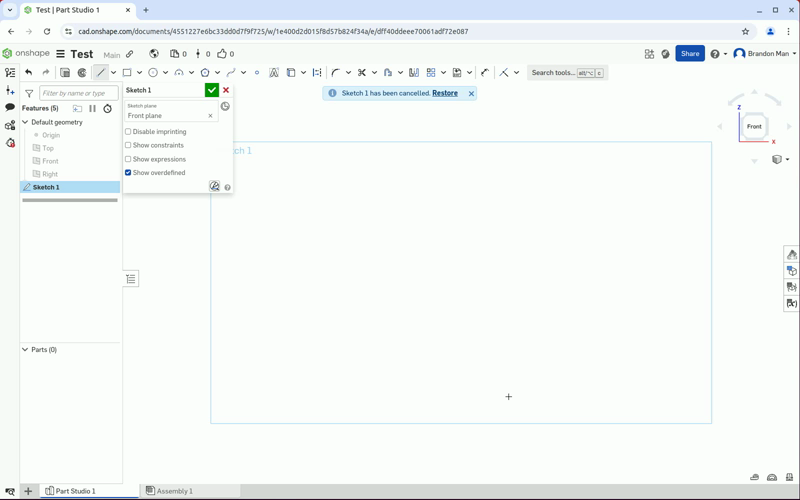
key_up(shift)
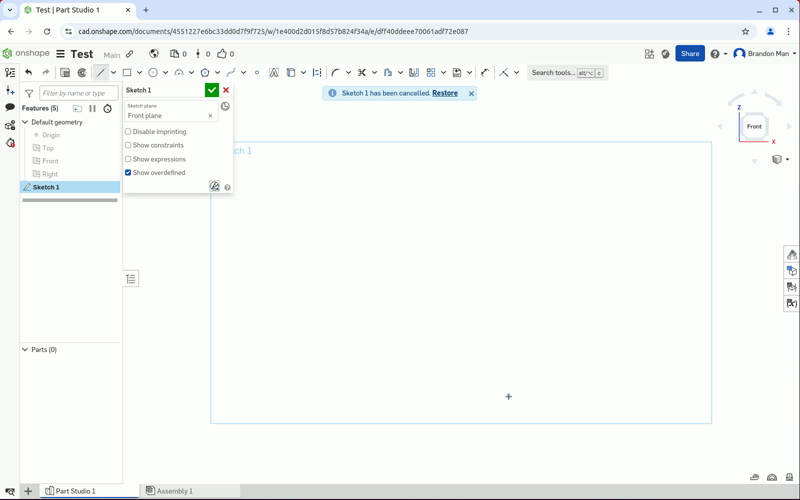
key_down(shift)
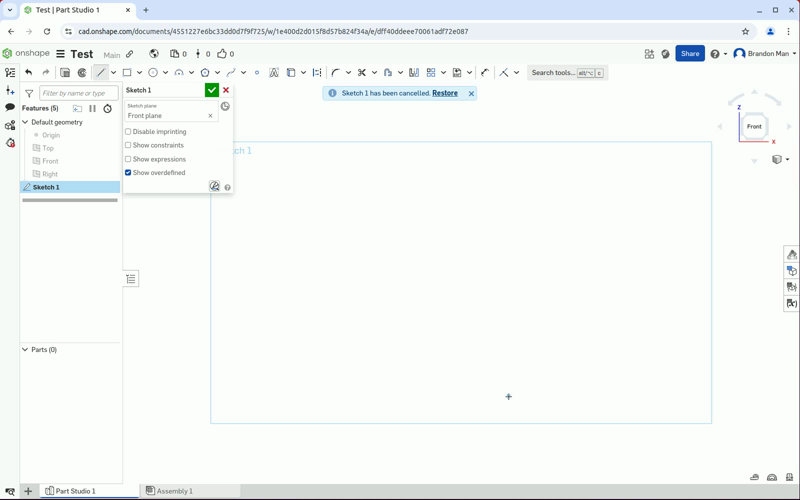
mouse_move(570, 396)
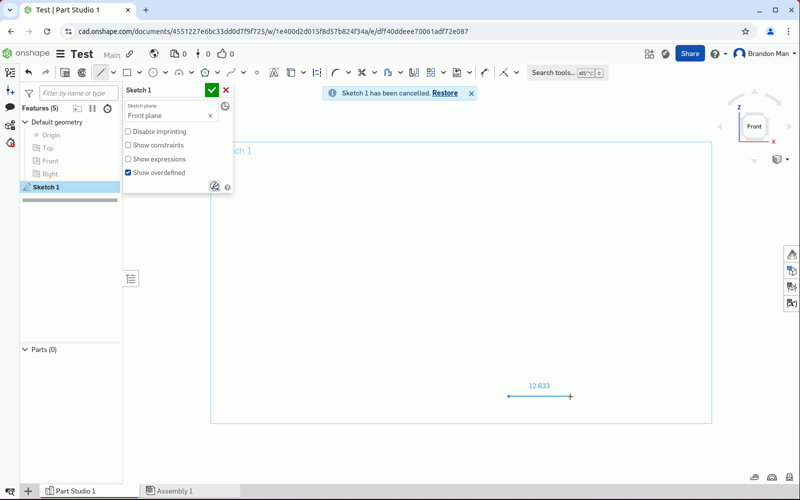
click(570, 396)
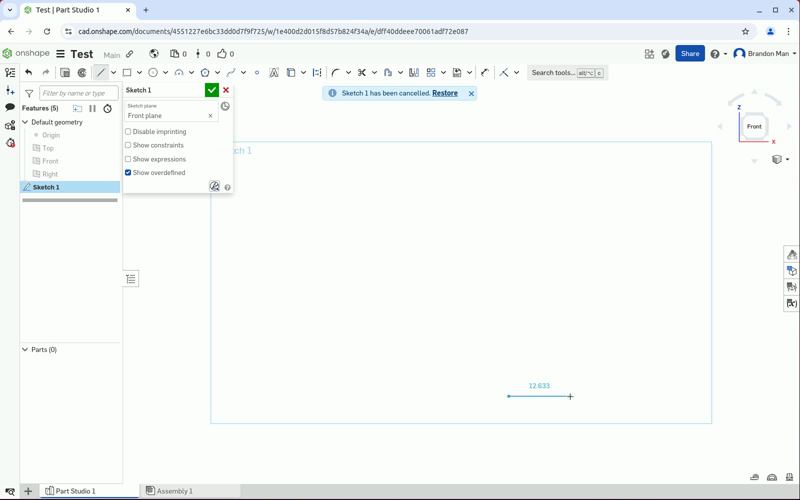
key_up(shift)
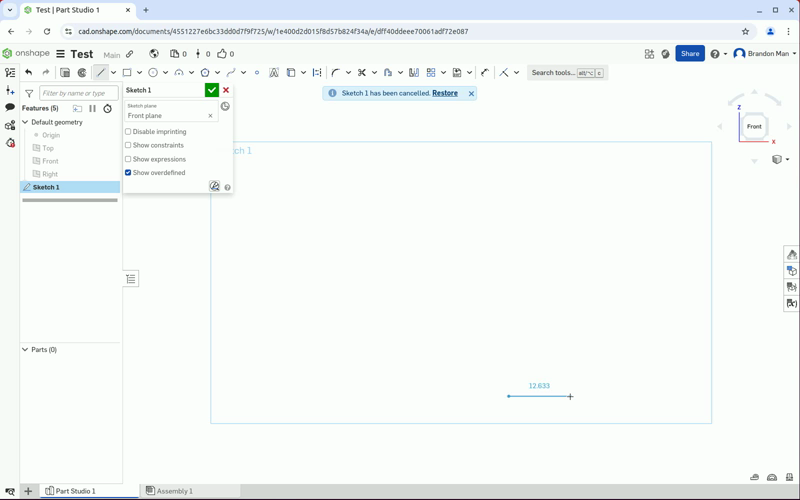
key_down(shift)
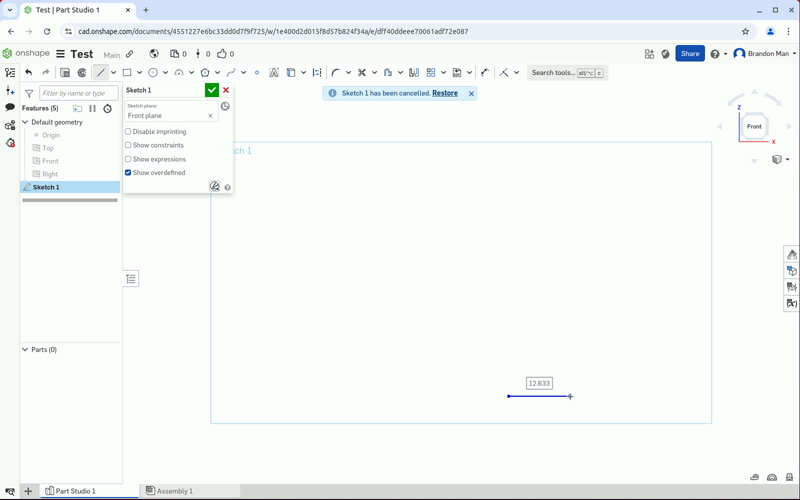
mouse_move(570, 334)
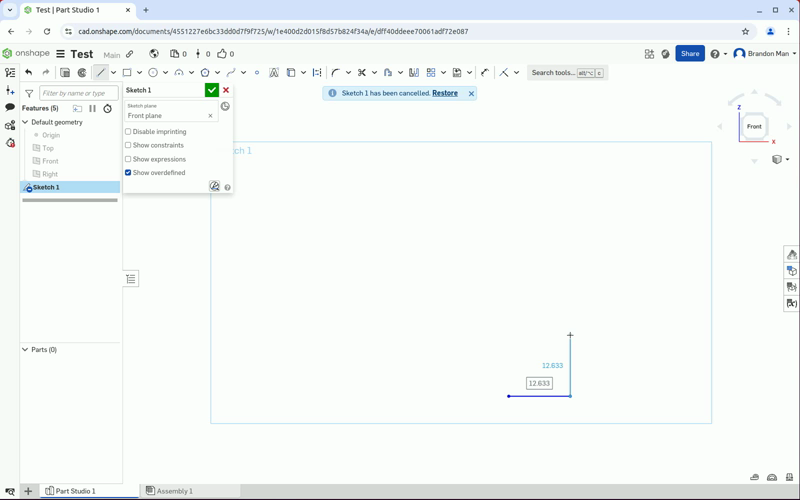
click(570, 334)
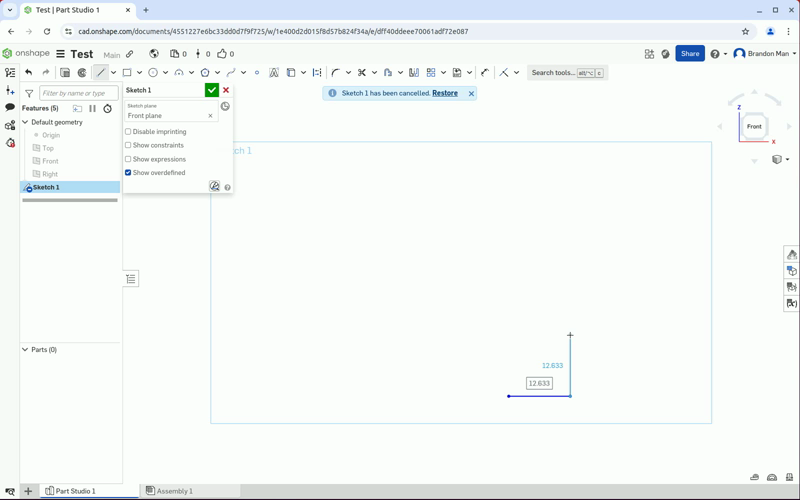
key_up(shift)
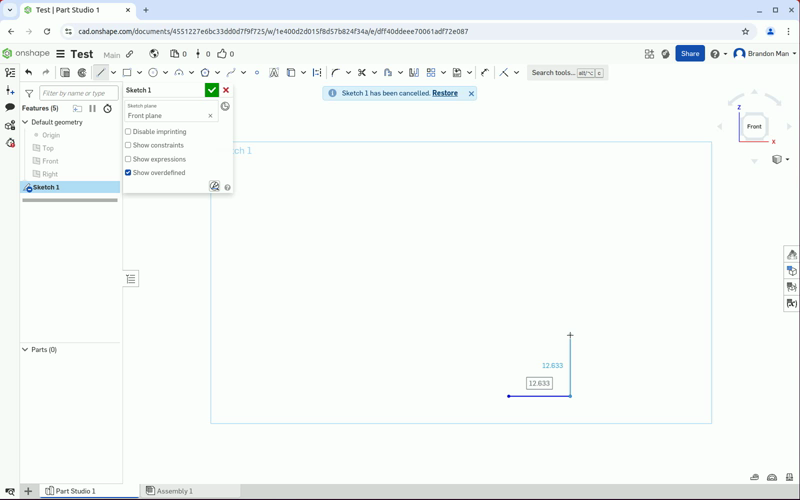
key_down(shift)
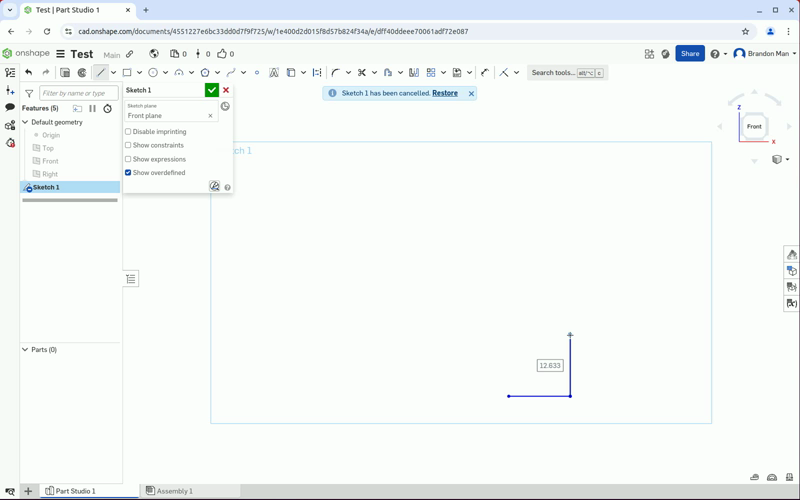
mouse_move(508, 334)
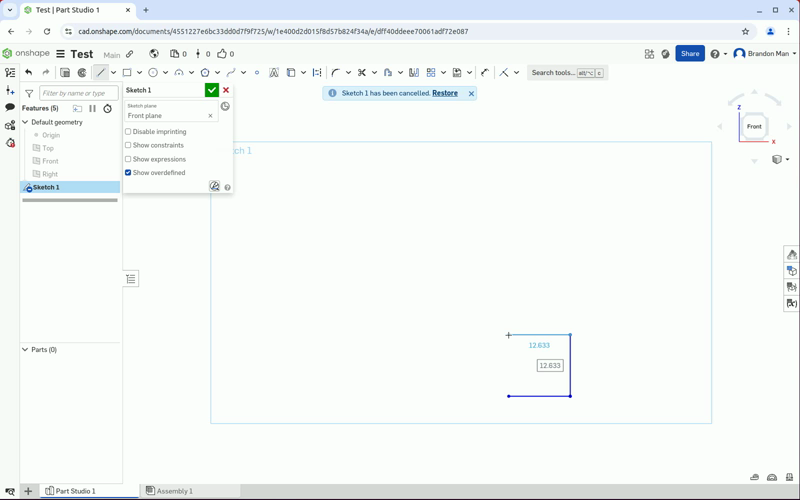
click(508, 334)
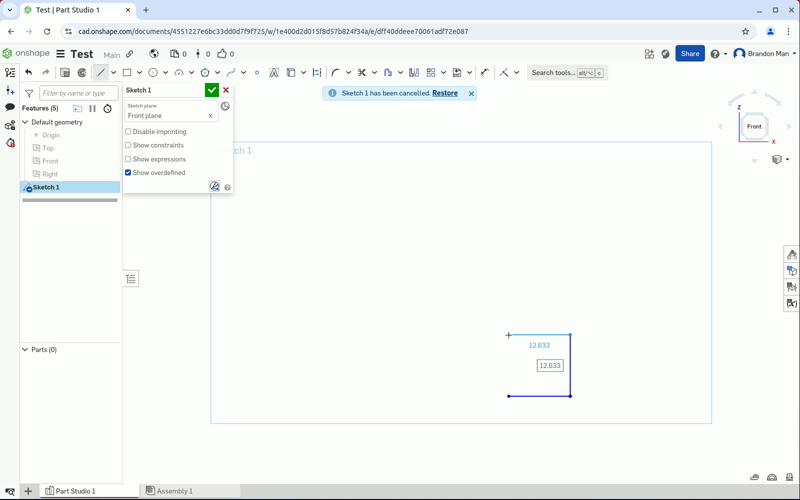
key_up(shift)
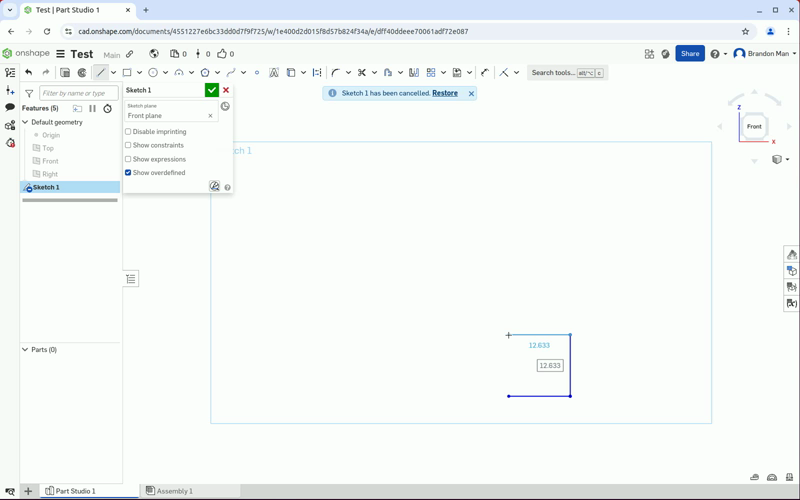
key_down(shift)
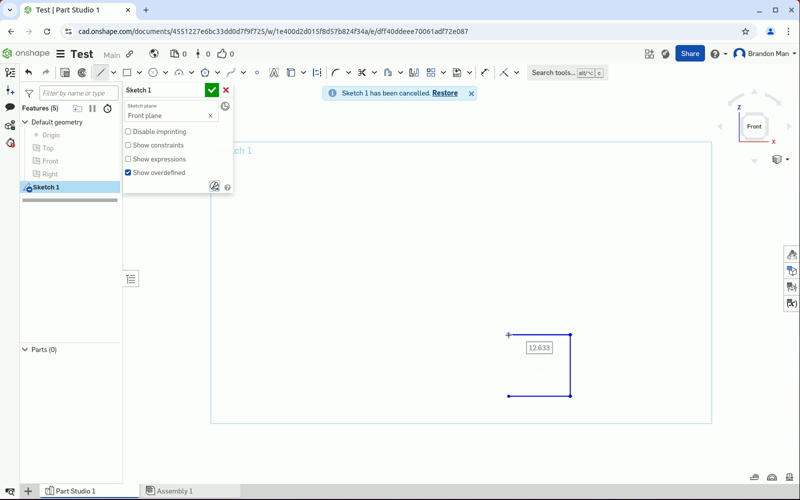
mouse_move(508, 396)
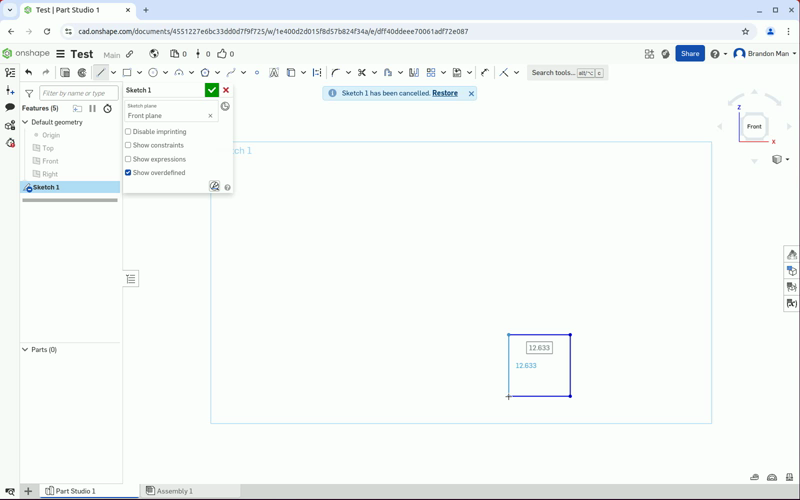
key_up(shift)
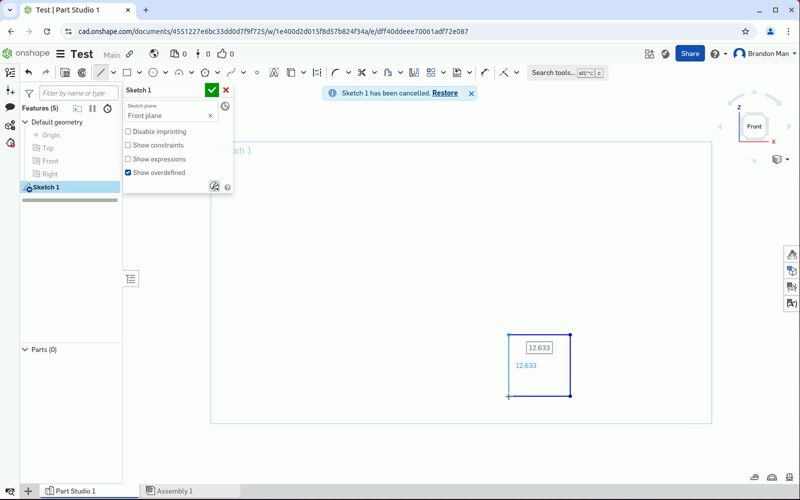
click(508, 396)
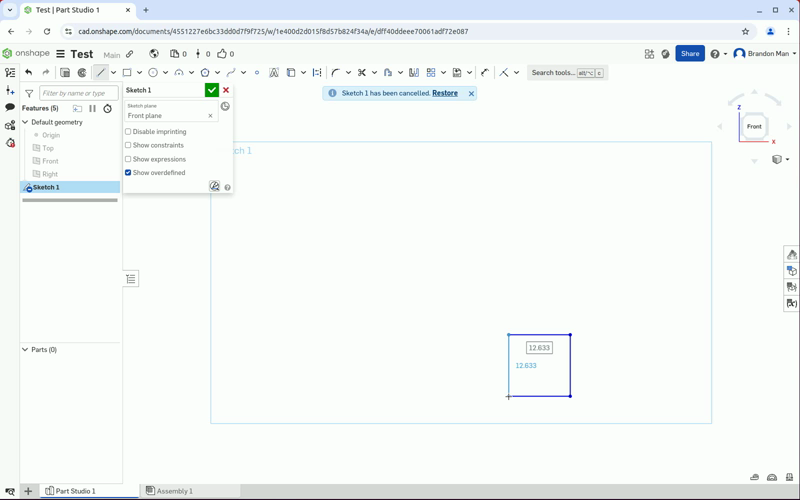
key(esc)
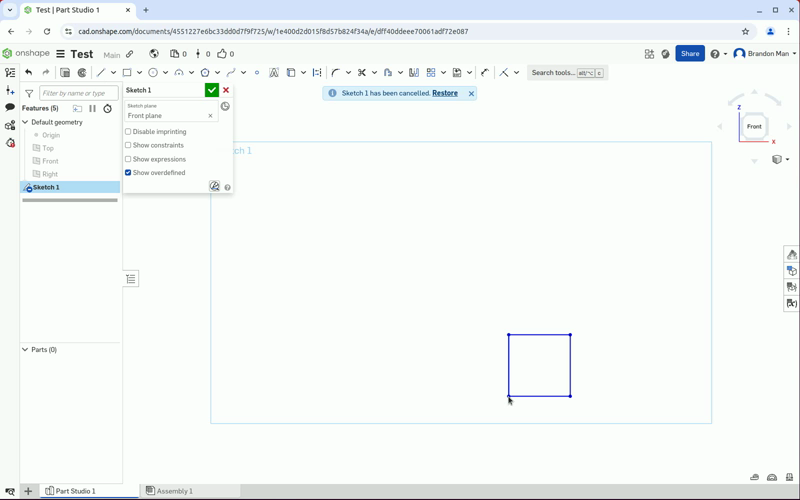
key(l)
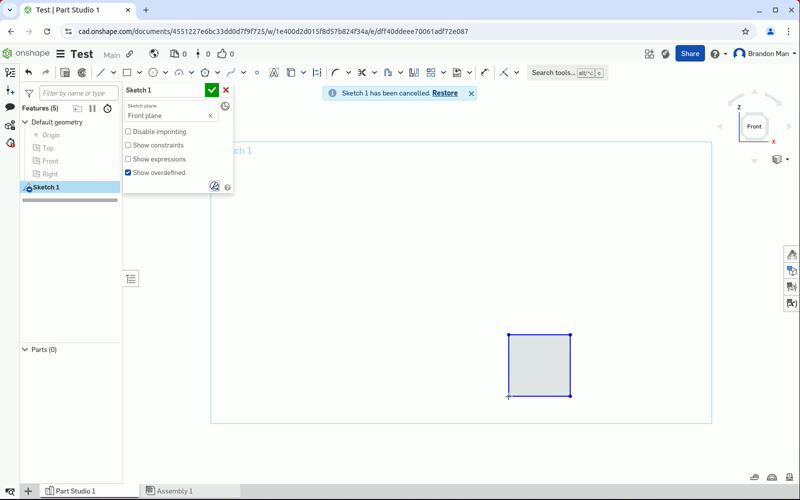
key_down(shift)
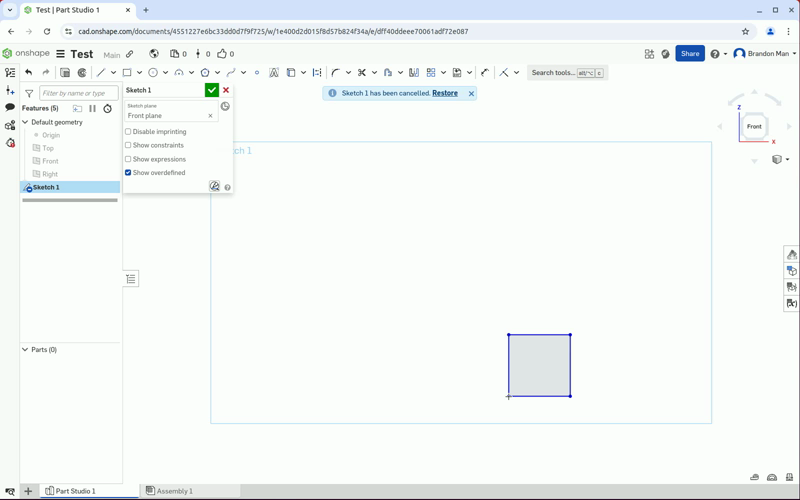
mouse_move(513, 391)
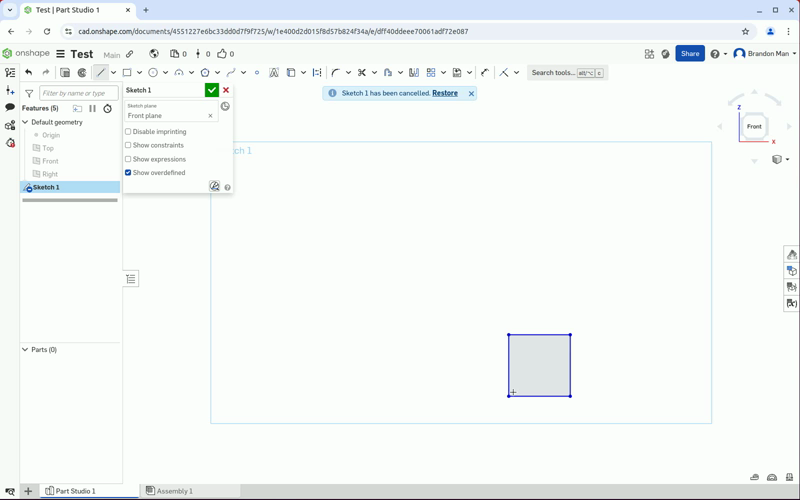
click(513, 391)
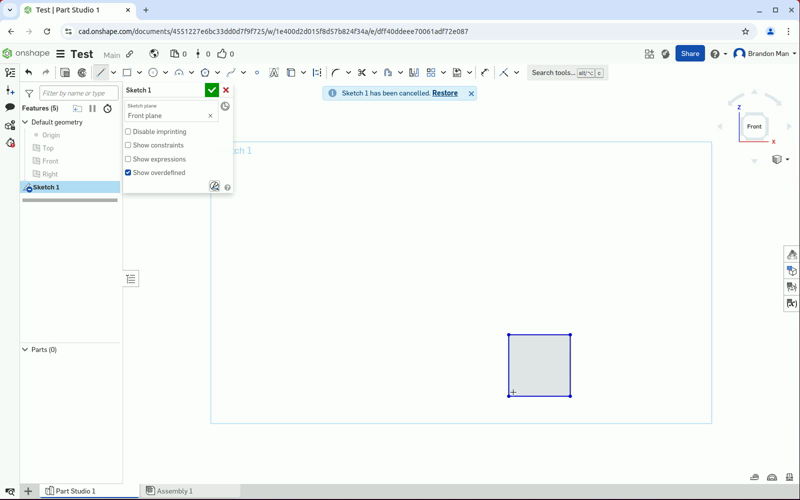
key_up(shift)
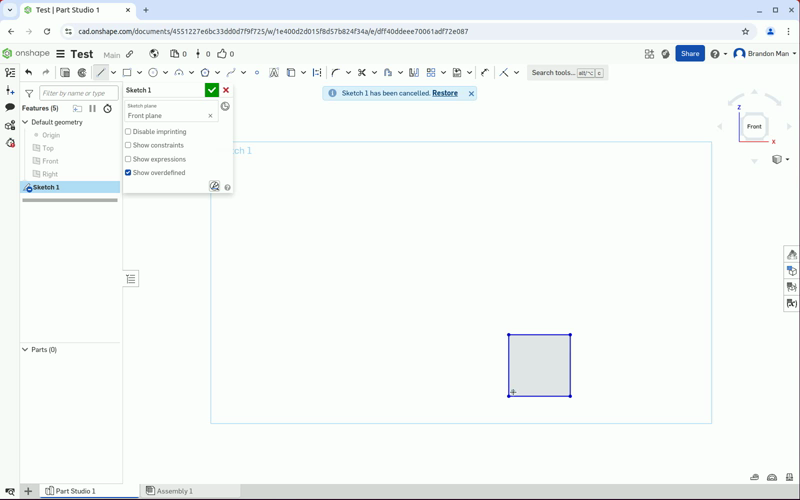
key_down(shift)
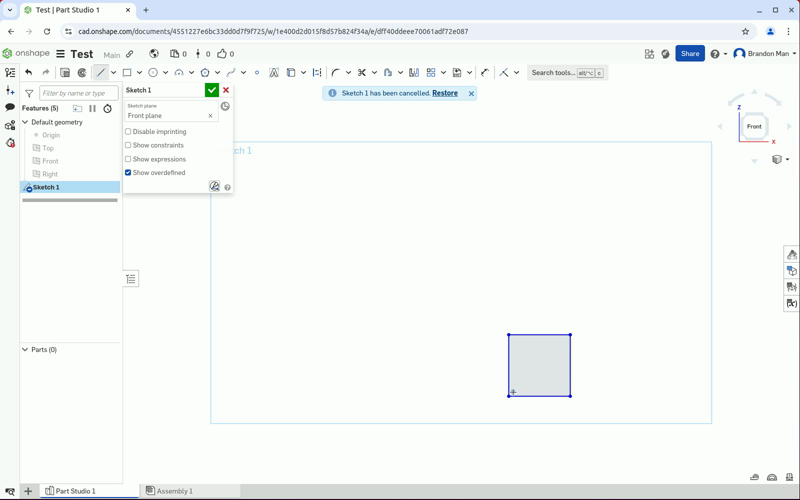
mouse_move(543, 391)
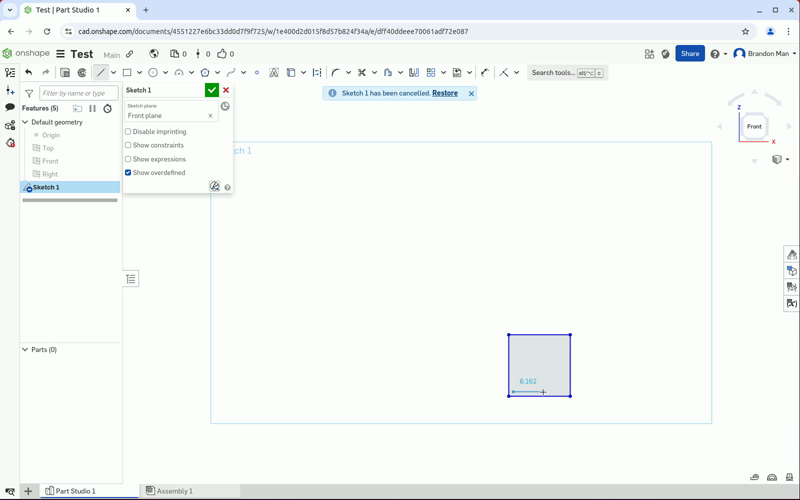
mouse_move(565, 391)
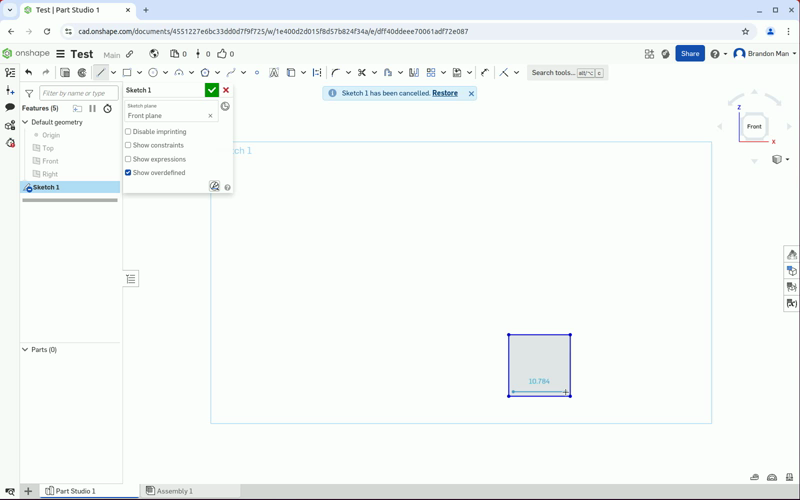
click(565, 391)
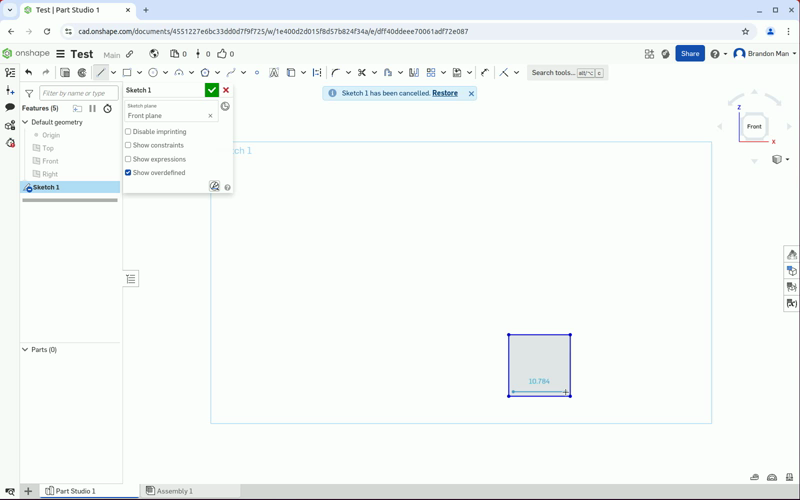
key_up(shift)
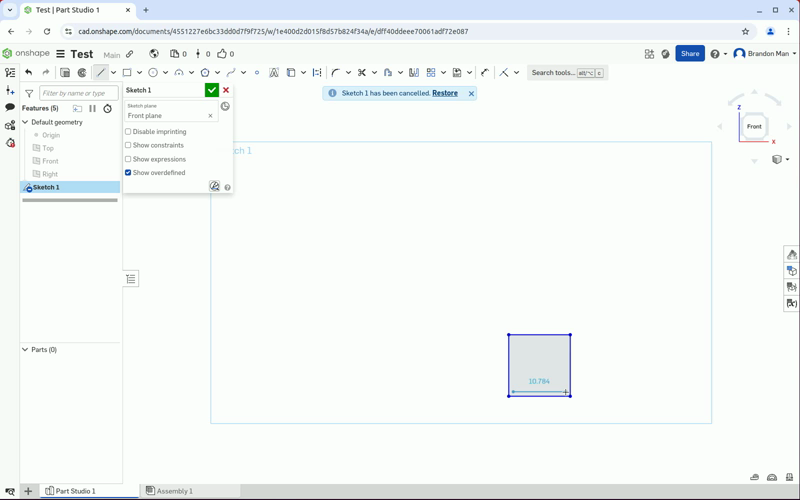
key_down(shift)
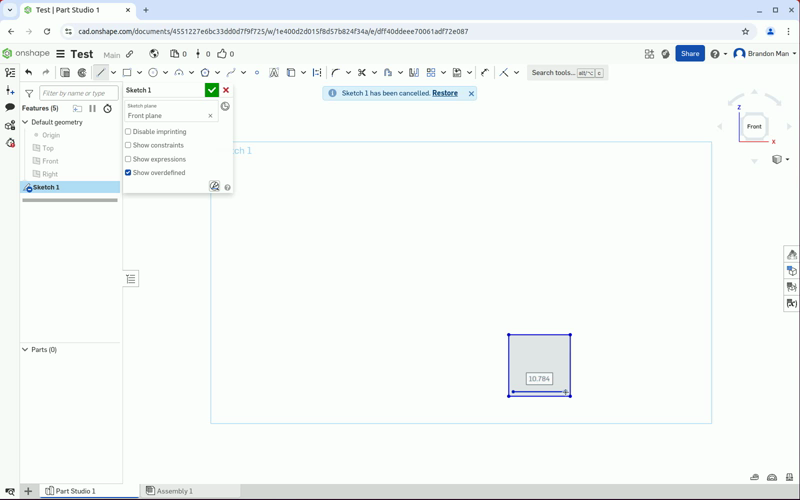
mouse_move(589, 391)
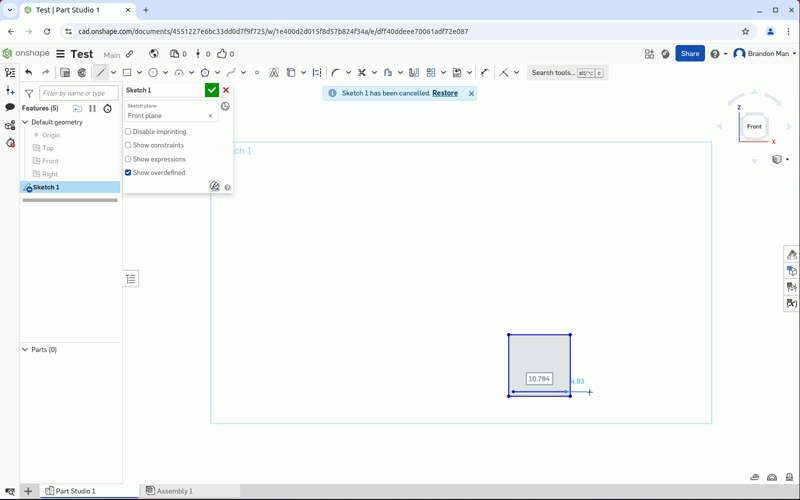
mouse_move(565, 339)
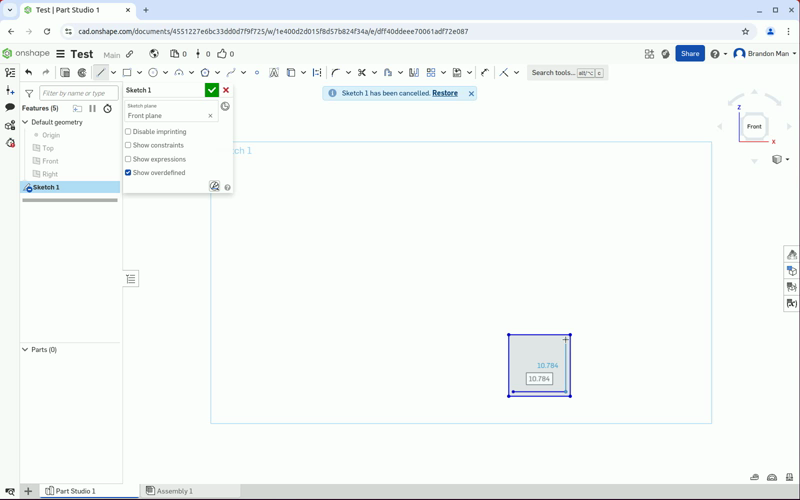
click(565, 339)
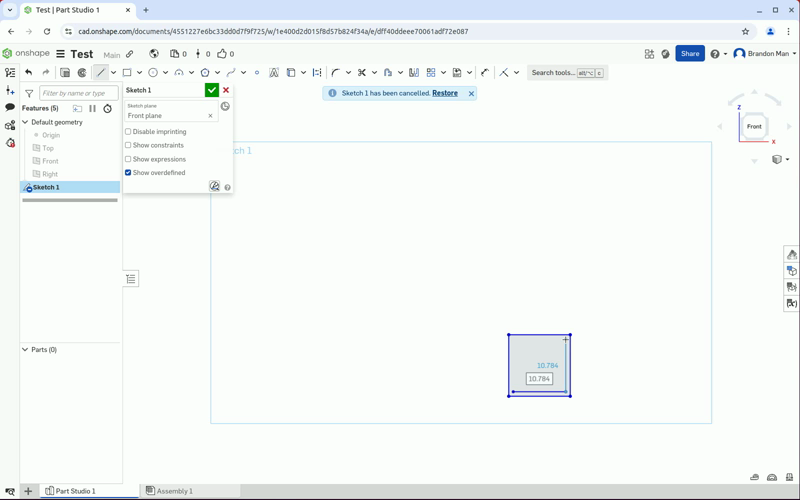
key_up(shift)
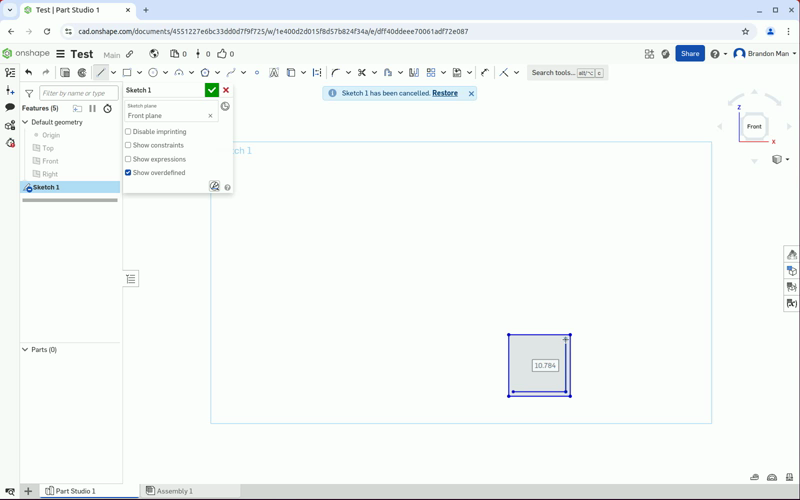
key_down(shift)
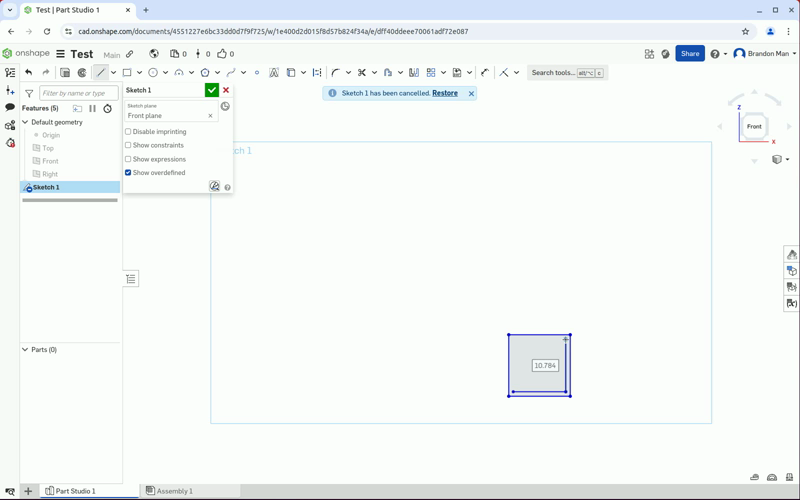
mouse_move(589, 339)
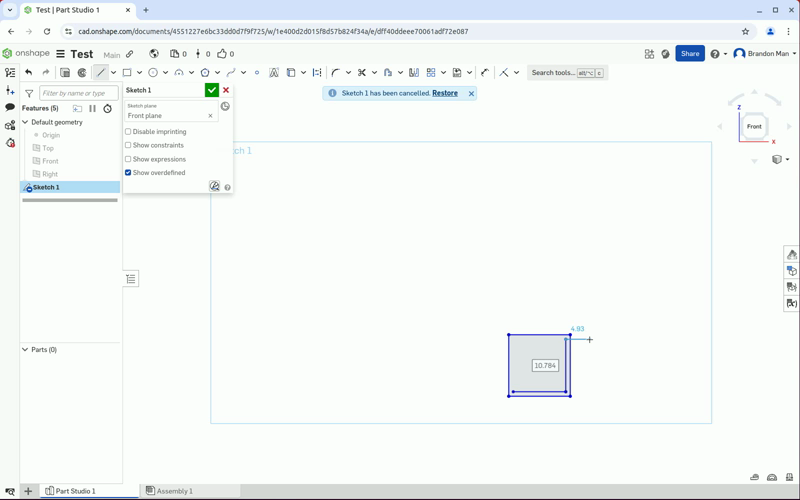
mouse_move(513, 339)
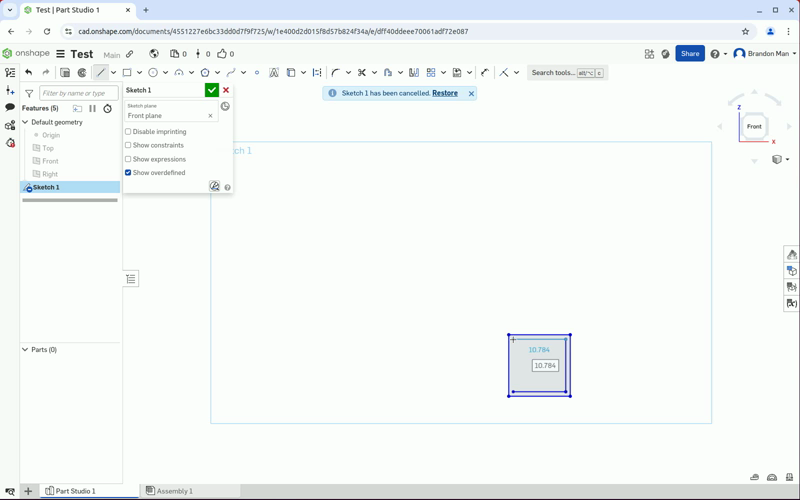
click(513, 339)
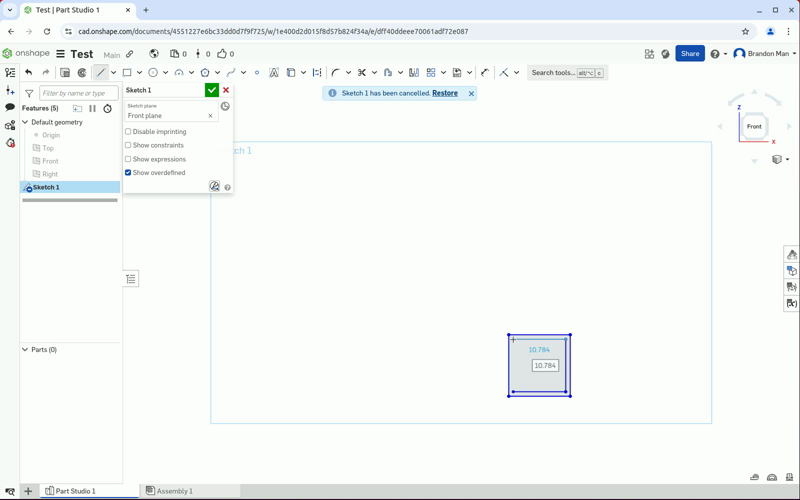
key_up(shift)
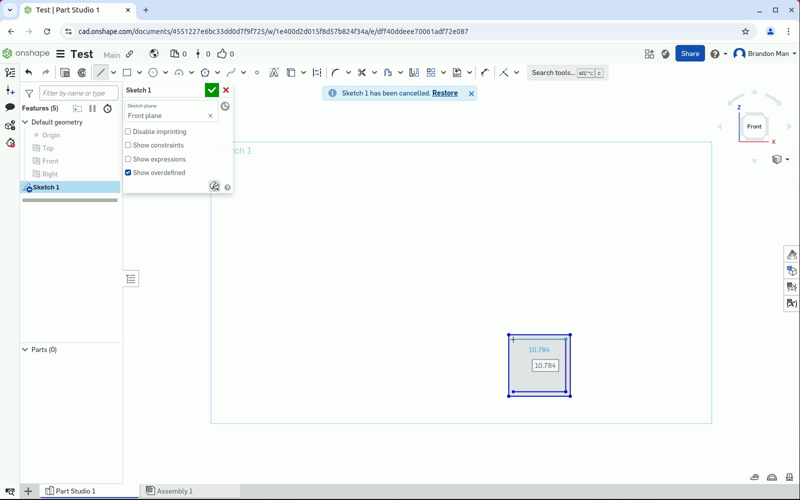
mouse_move(543, 339)
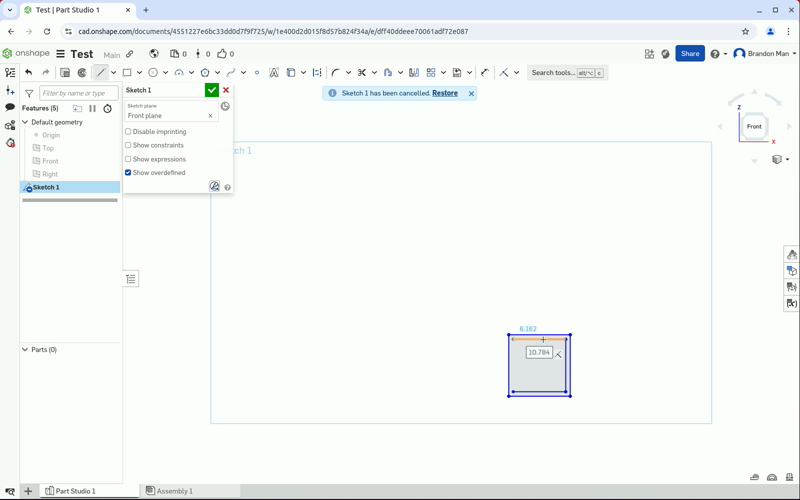
key_down(shift)
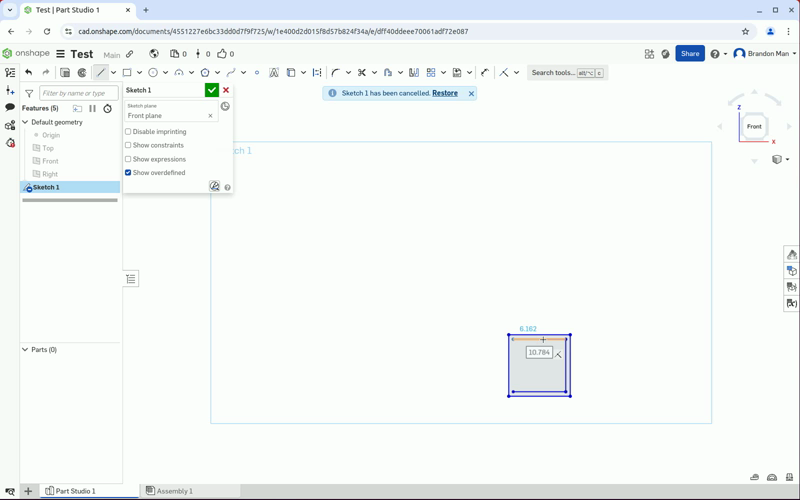
mouse_move(513, 391)
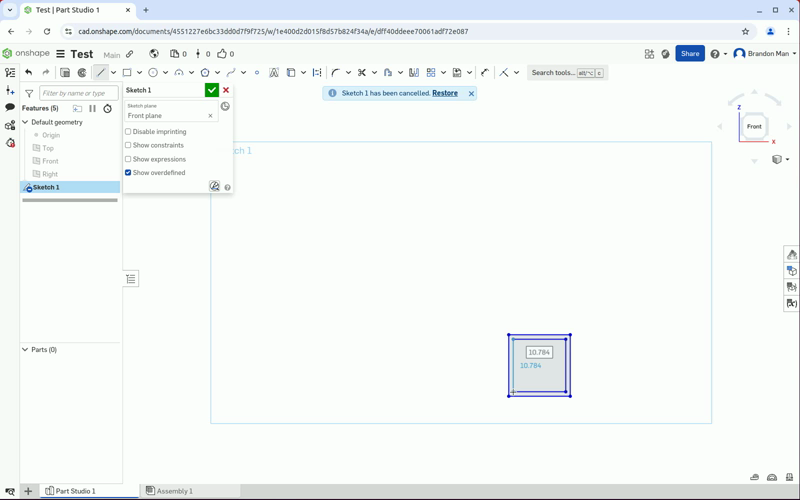
key_up(shift)
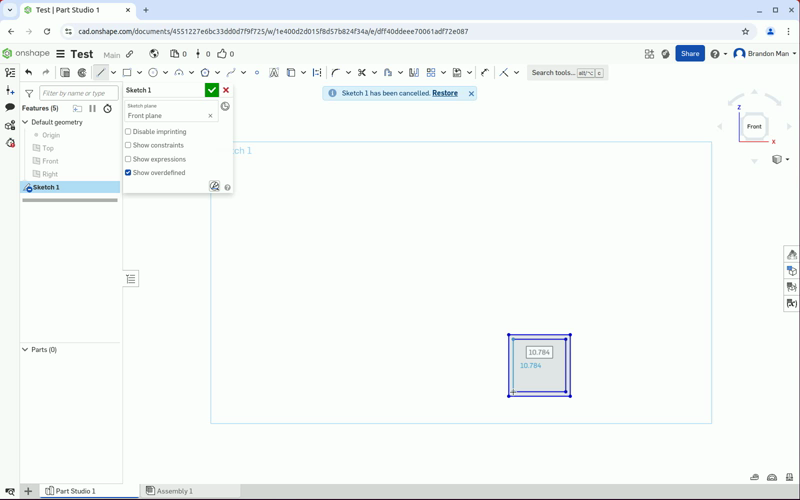
click(513, 391)
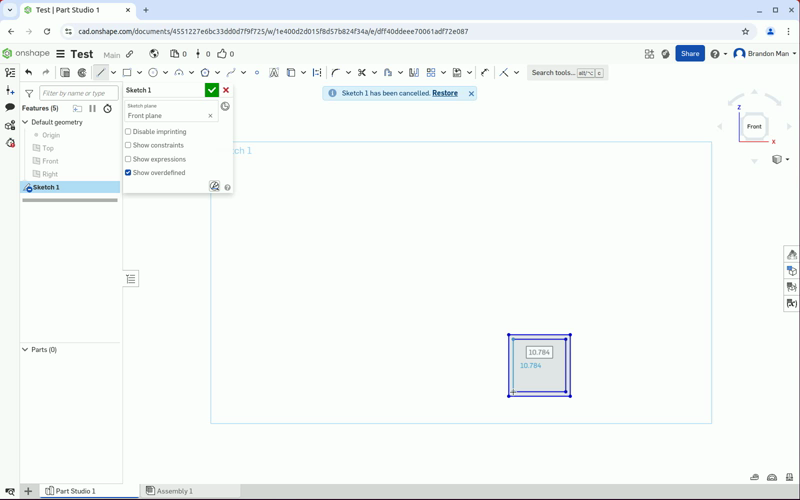
key(esc)
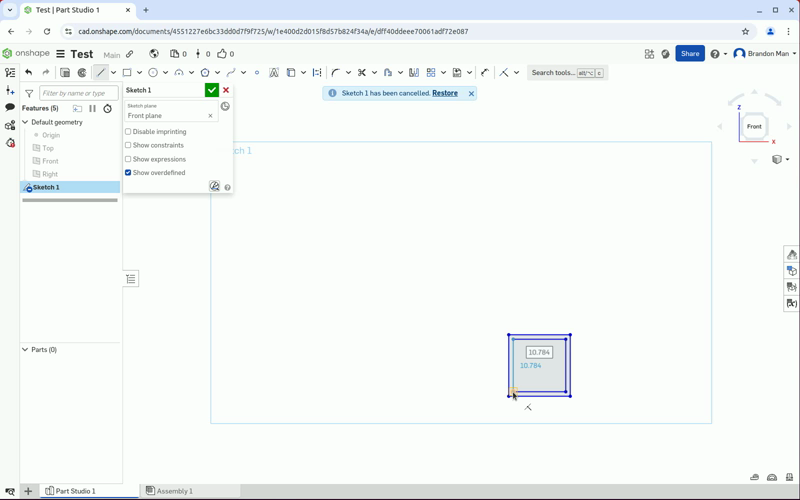
mouse_move(568, 357)
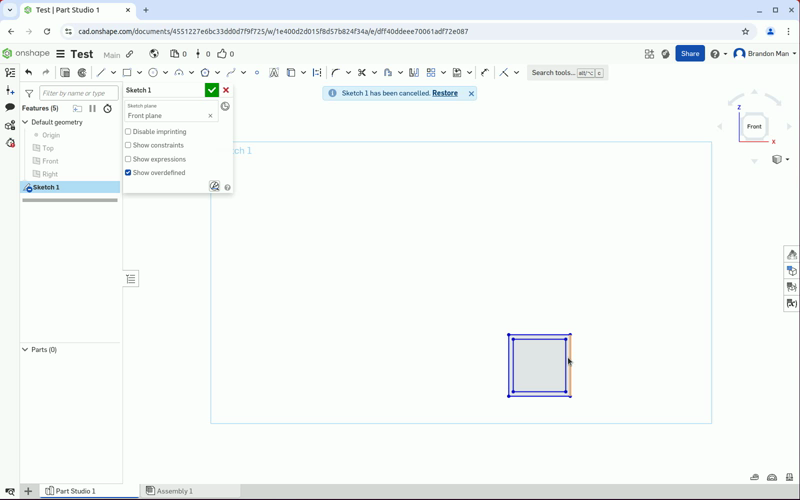
scroll(6)
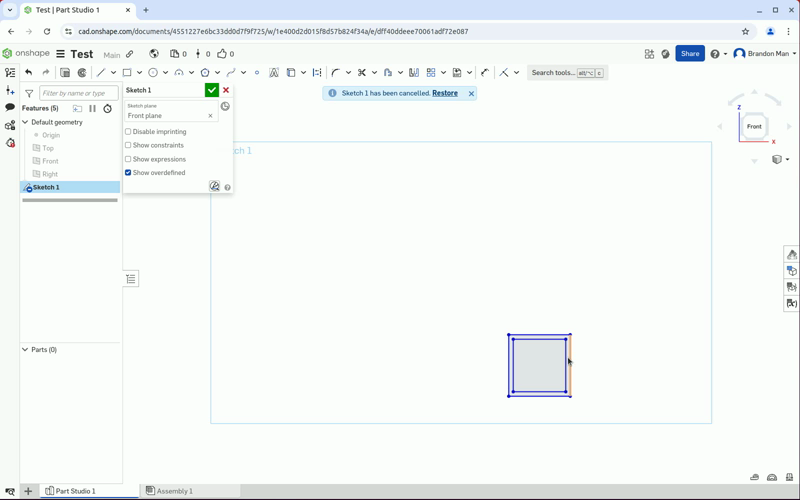
scroll(6)
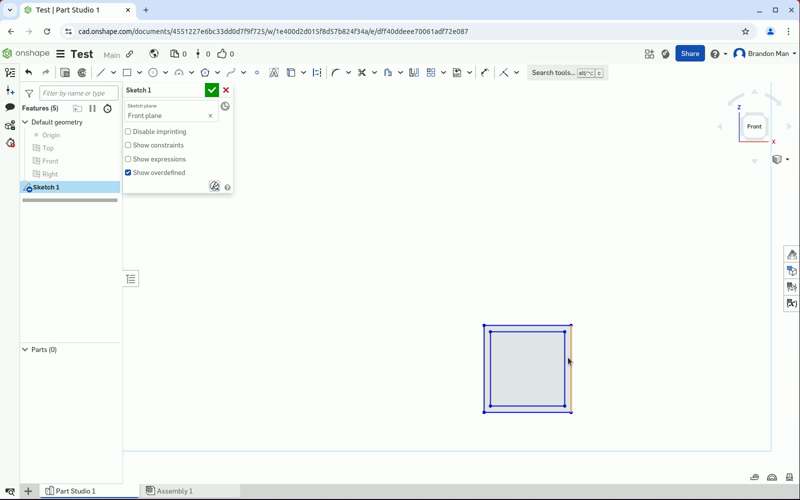
scroll(6)
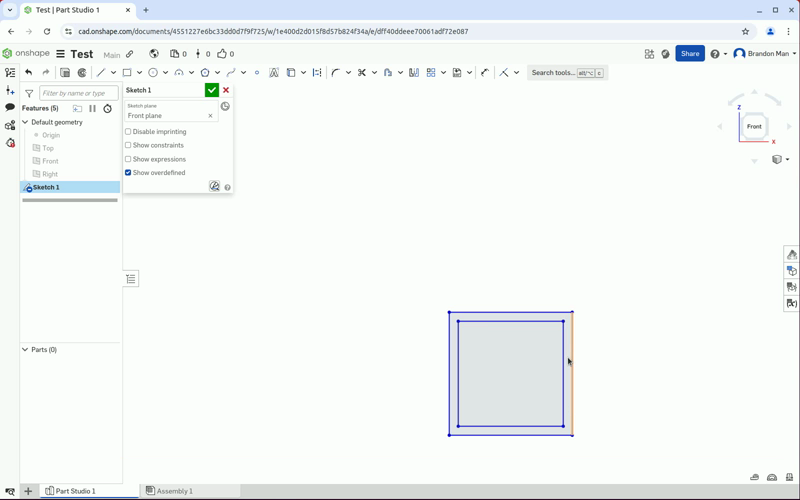
scroll(6)
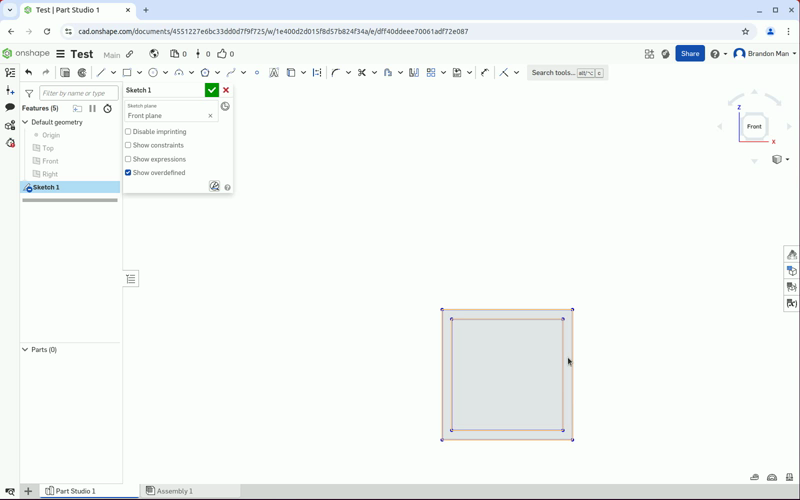
scroll(6)
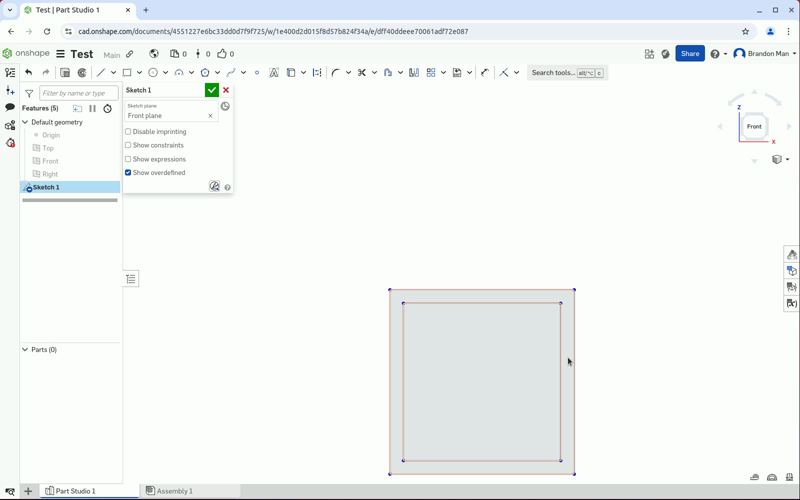
scroll(6)
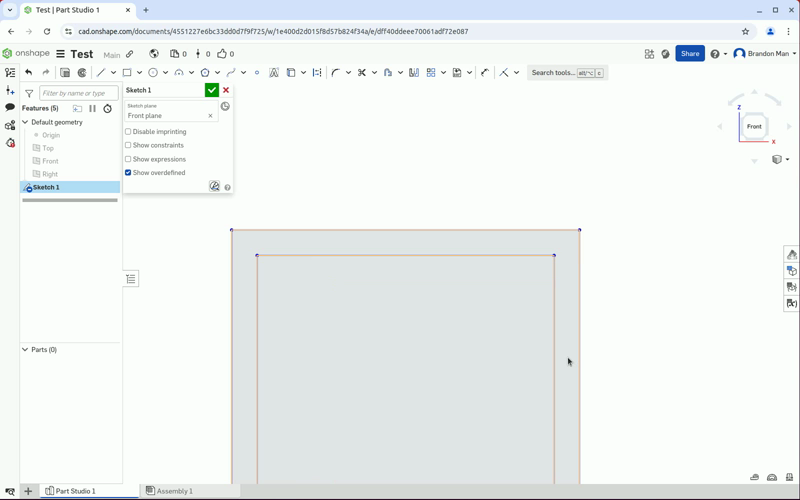
scroll(6)
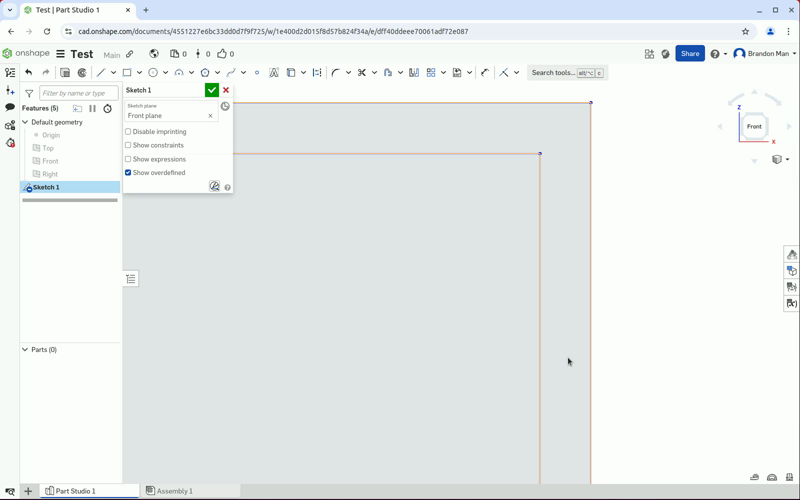
click(568, 357)
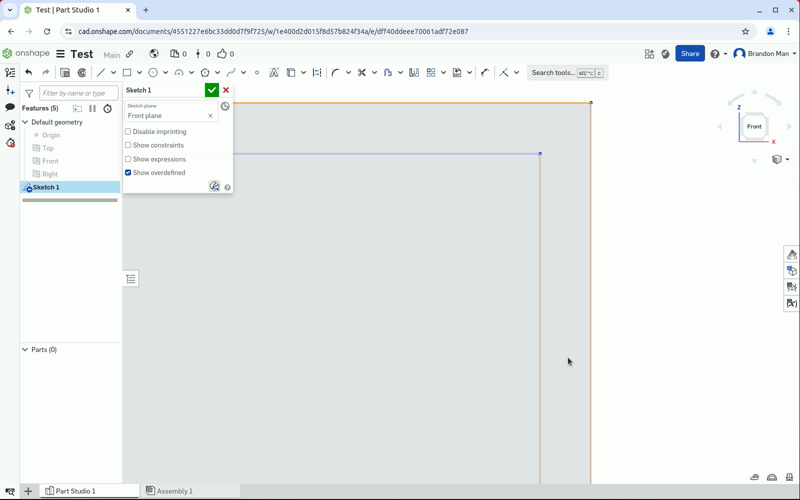
scroll(-6)
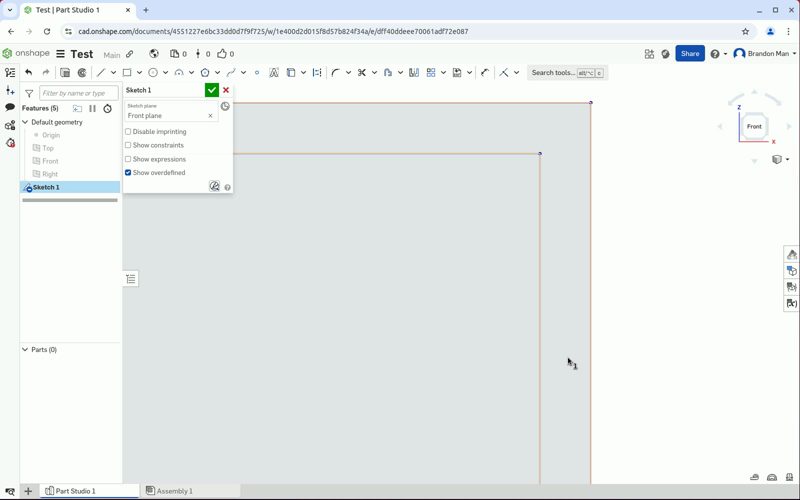
scroll(-6)
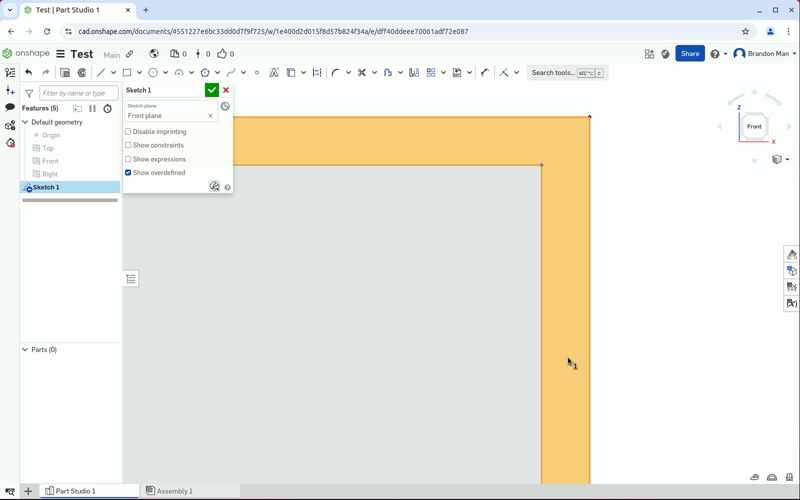
scroll(-6)
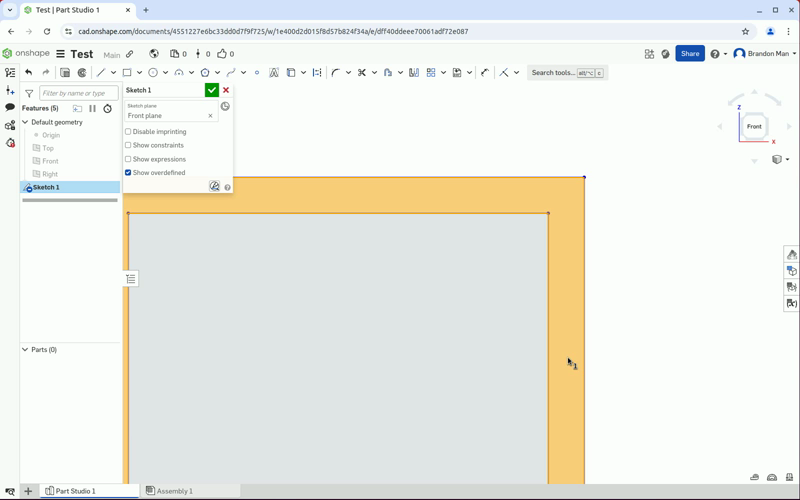
scroll(-6)
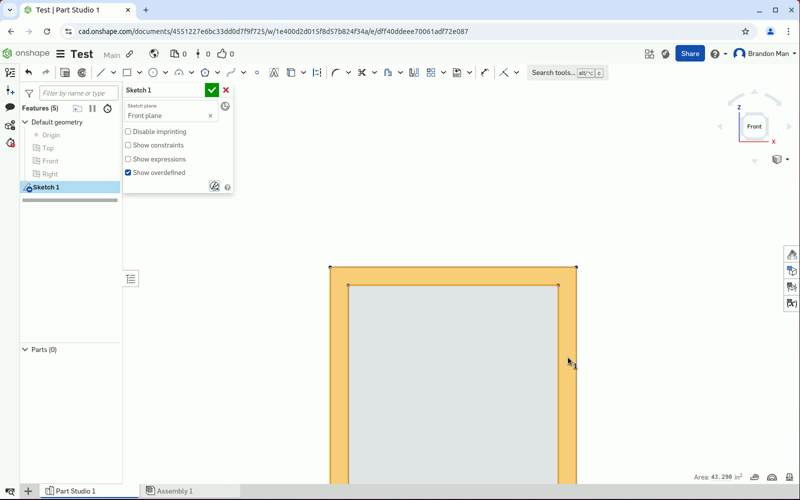
scroll(-6)
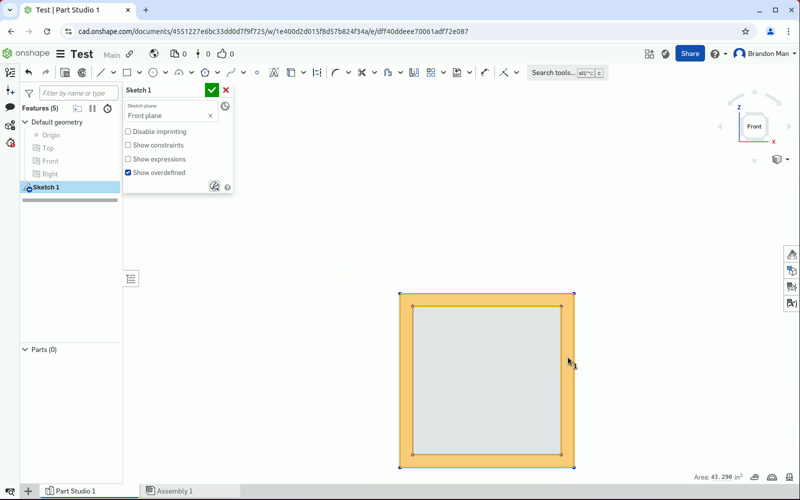
scroll(-6)
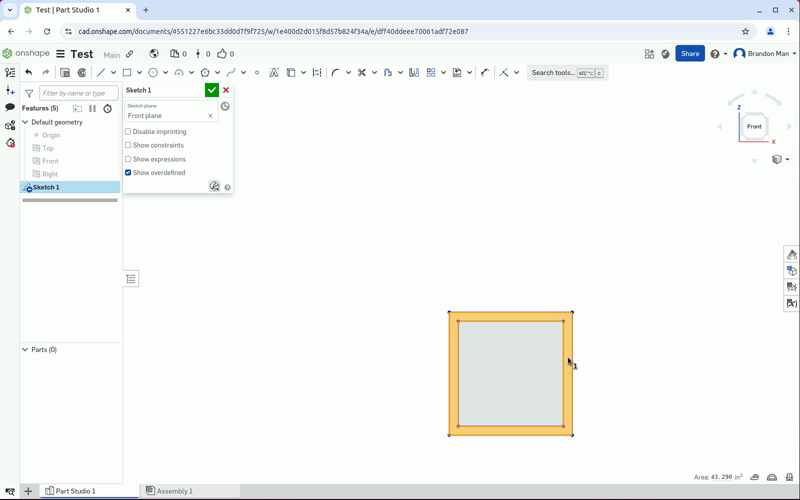
scroll(-6)
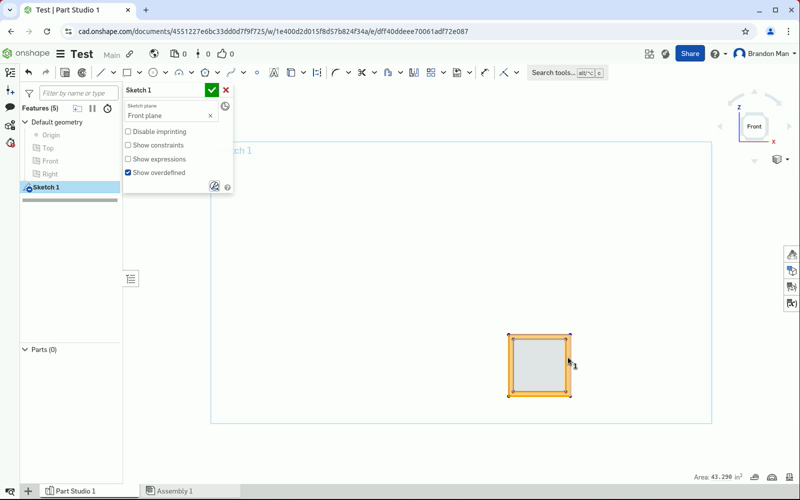
mouse_move(73, 352)
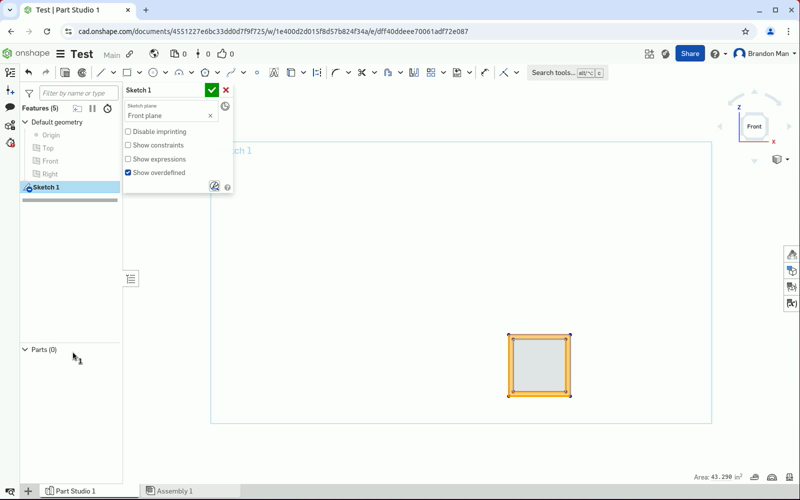
key(shift+y)
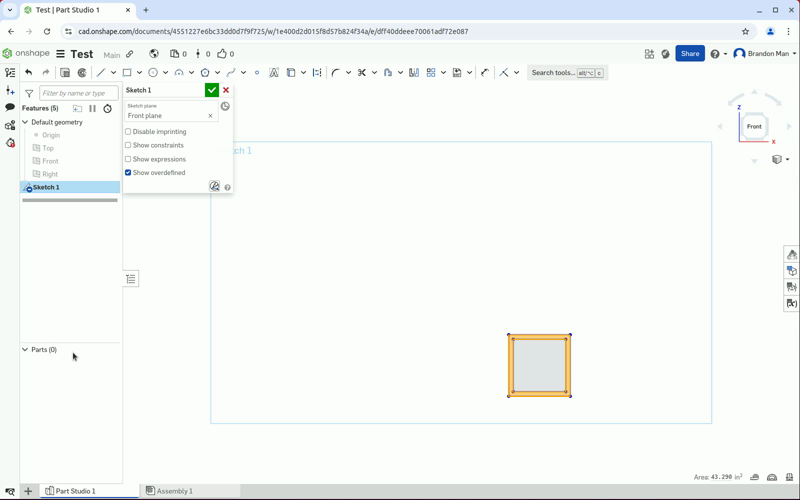
key(shift+e)
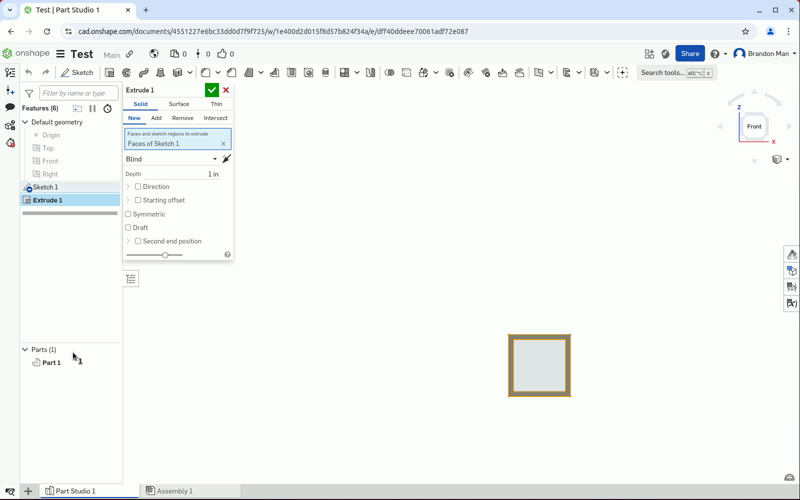
mouse_move(143, 106)
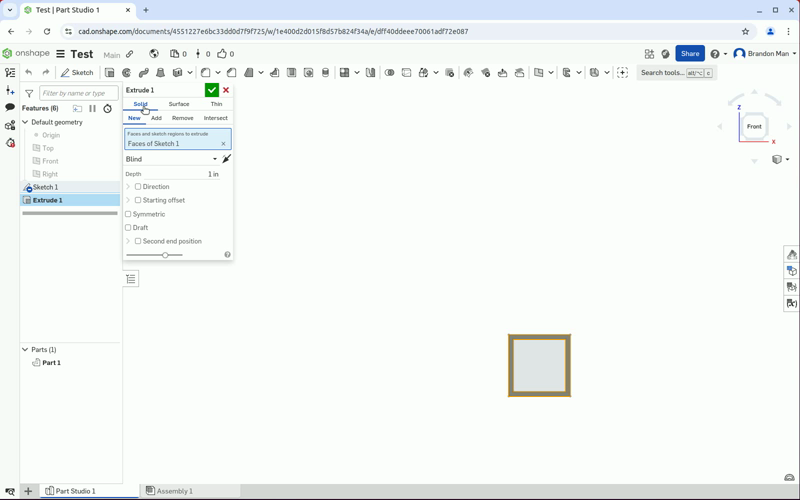
click(143, 106)
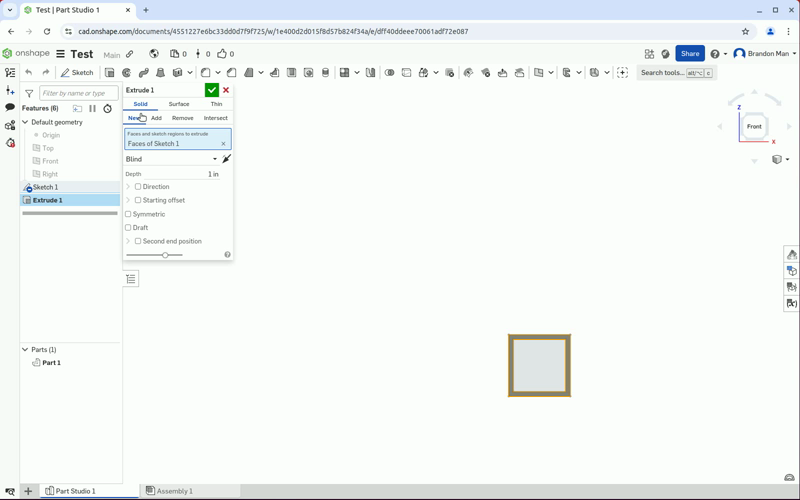
mouse_move(137, 120)
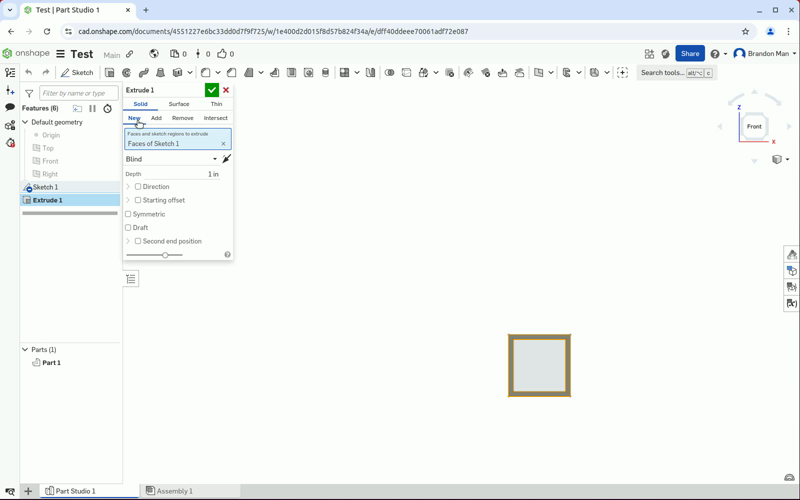
click(137, 120)
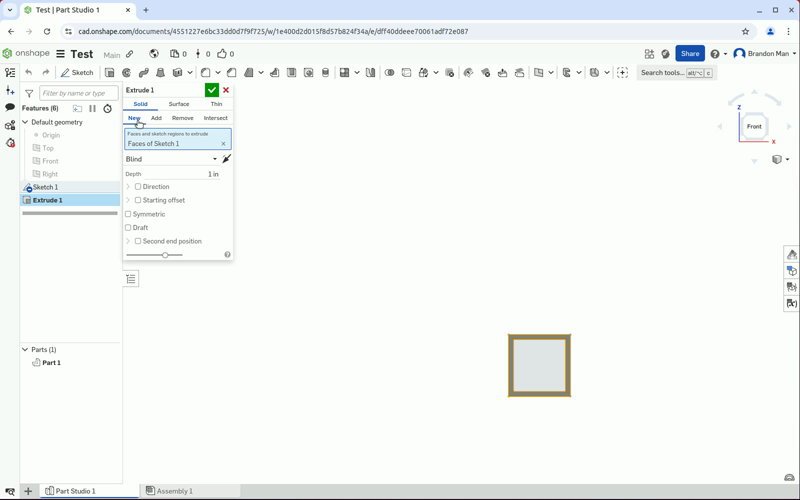
key(tab, 4)
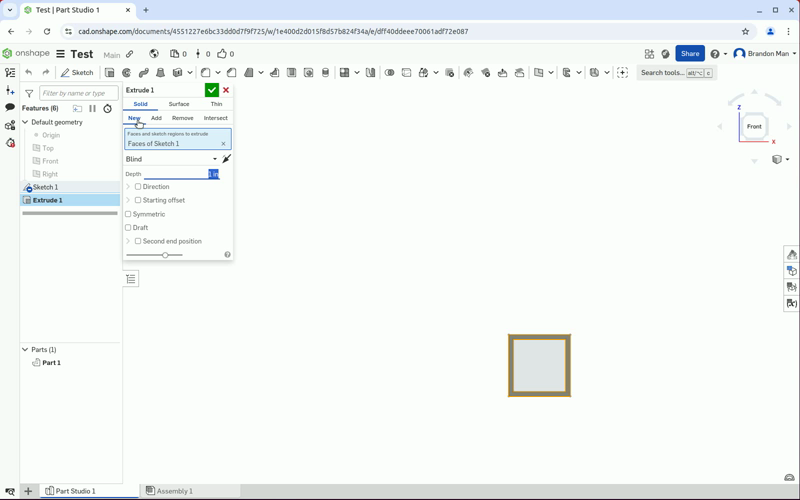
text(-0.241)
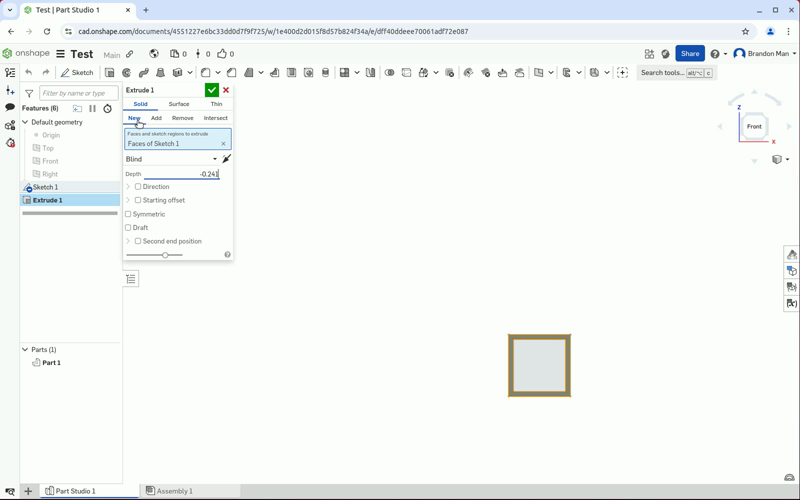
key(enter)
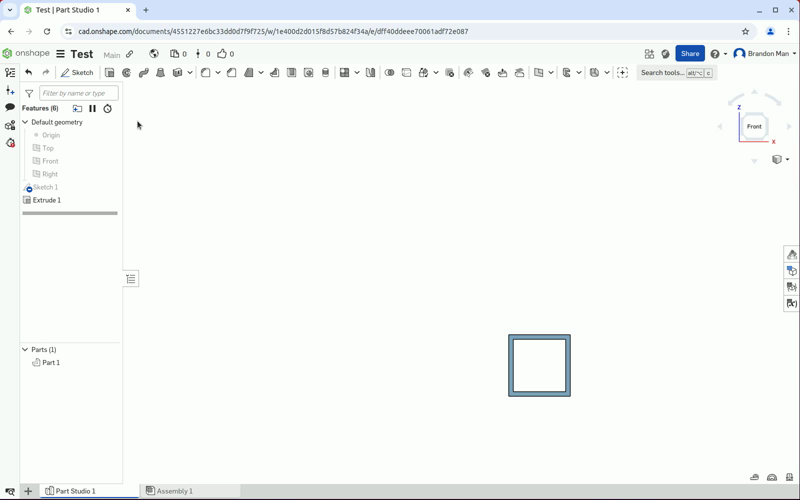
key(shift+h)
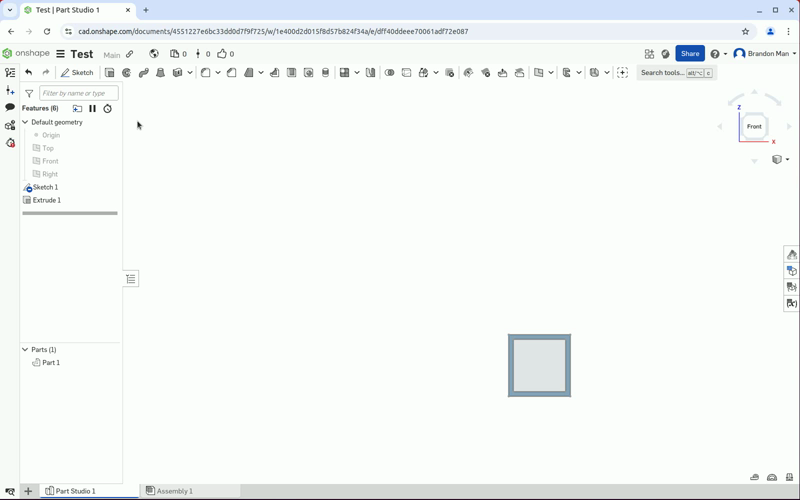
key(shift+h)
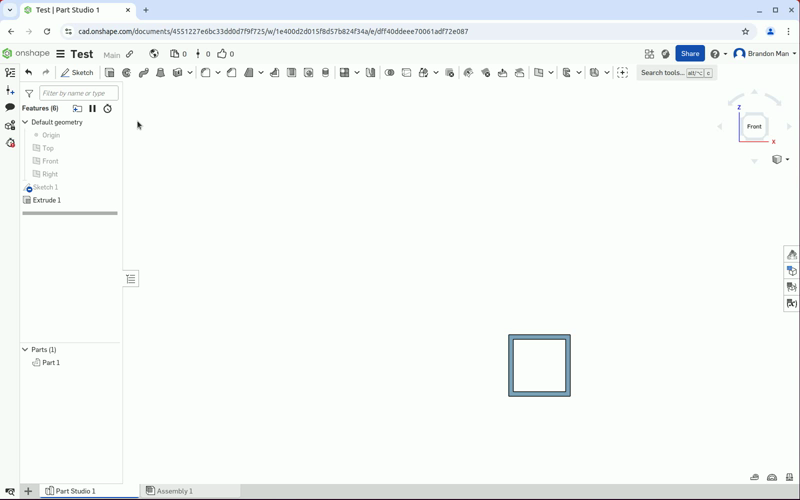
mouse_move(73, 189)
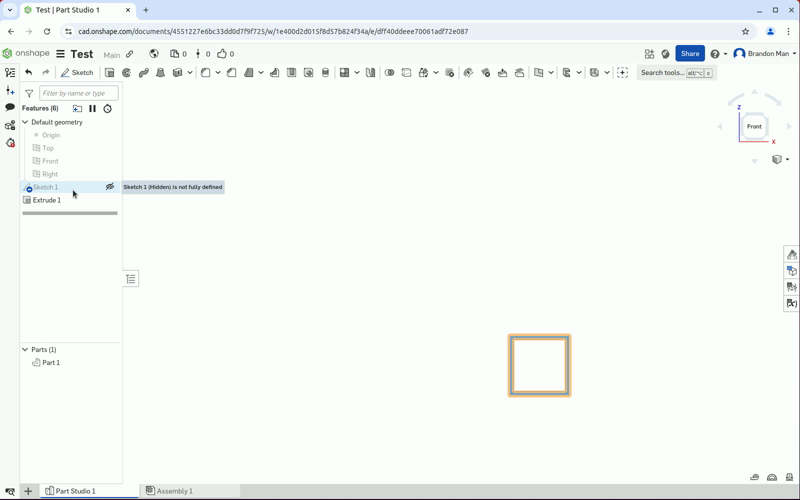
click(73, 189)
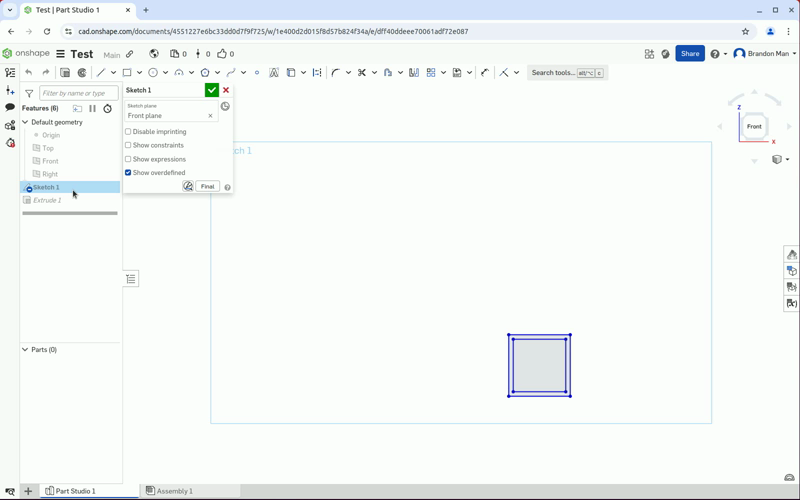
mouse_move(229, 92)
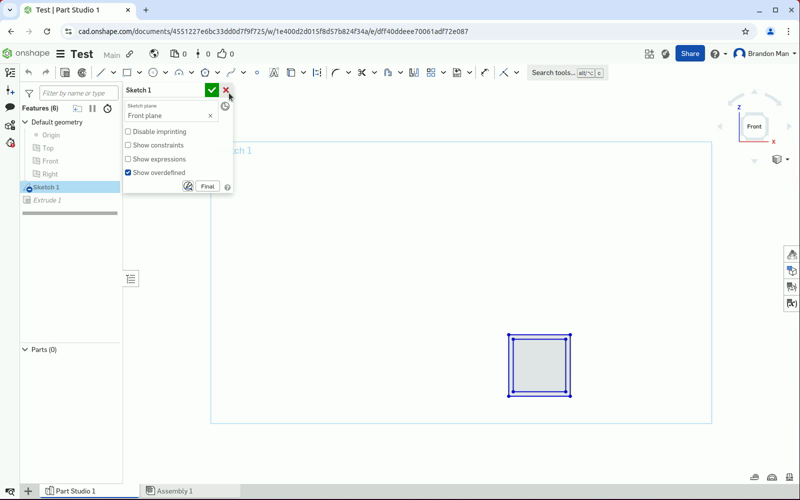
click(229, 92)
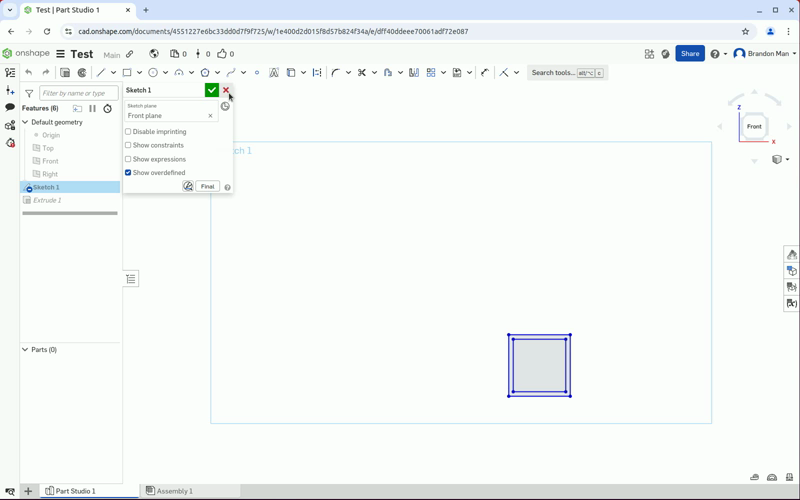
key(shift+s)
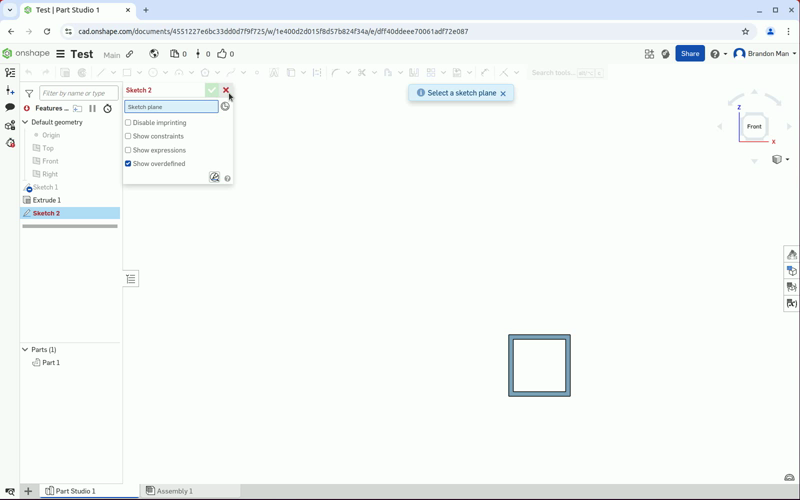
mouse_move(73, 163)
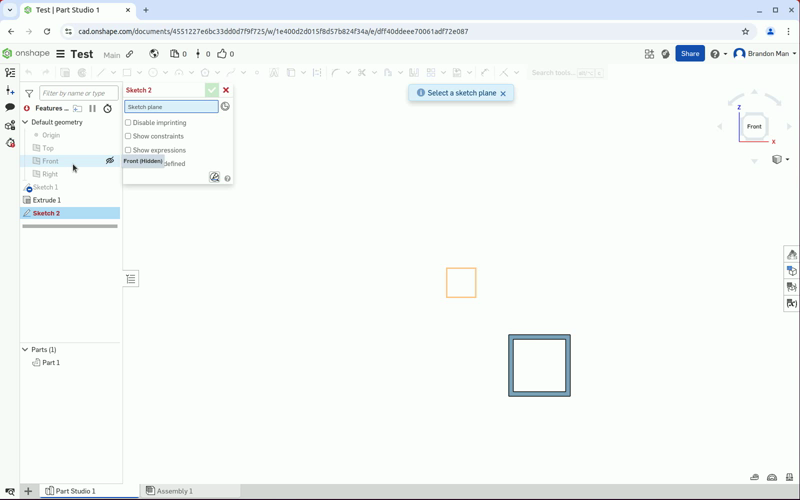
click(73, 163)
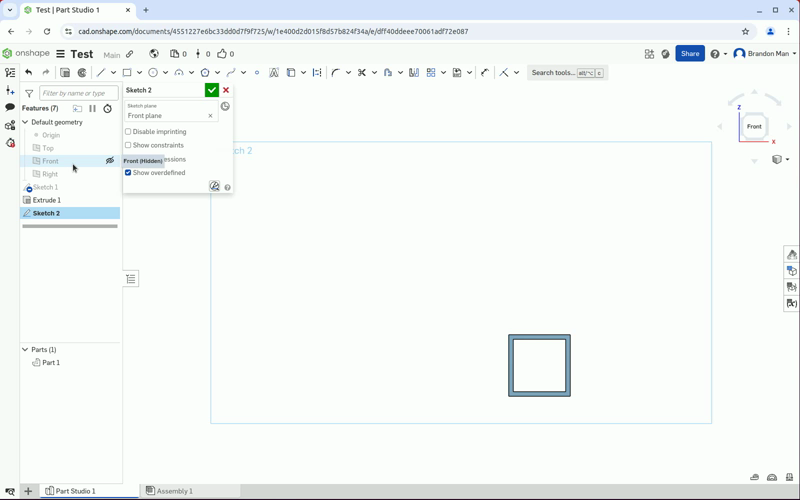
mouse_move(73, 352)
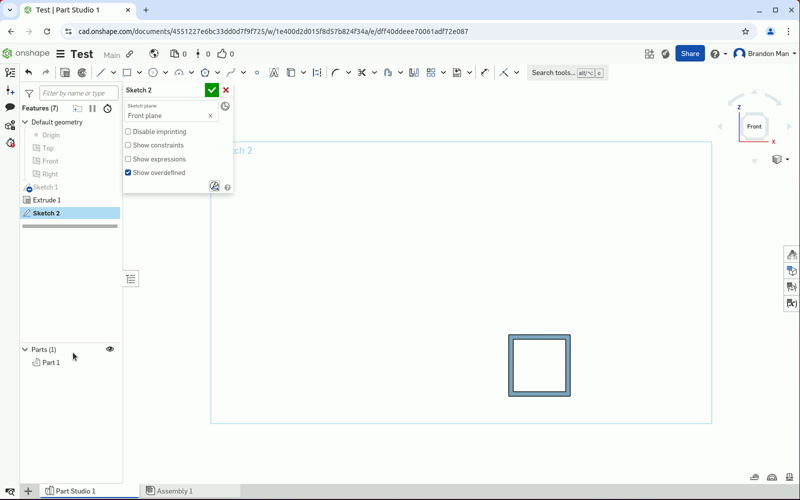
key(y)
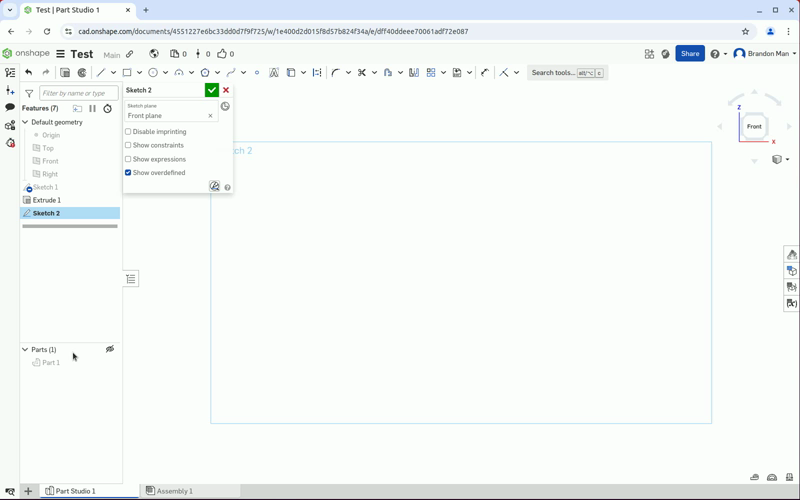
key(l)
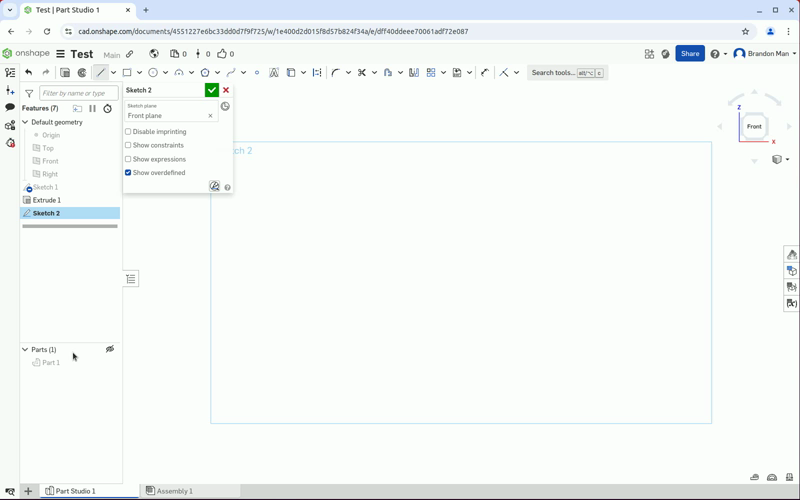
key_down(shift)
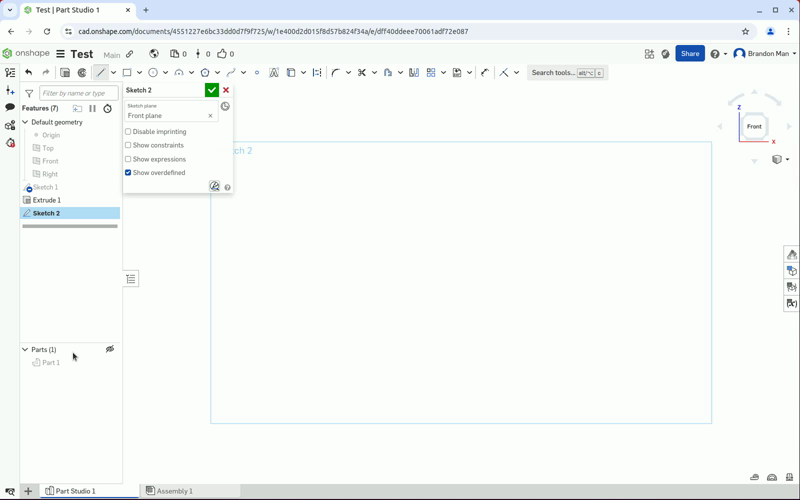
mouse_move(513, 390)
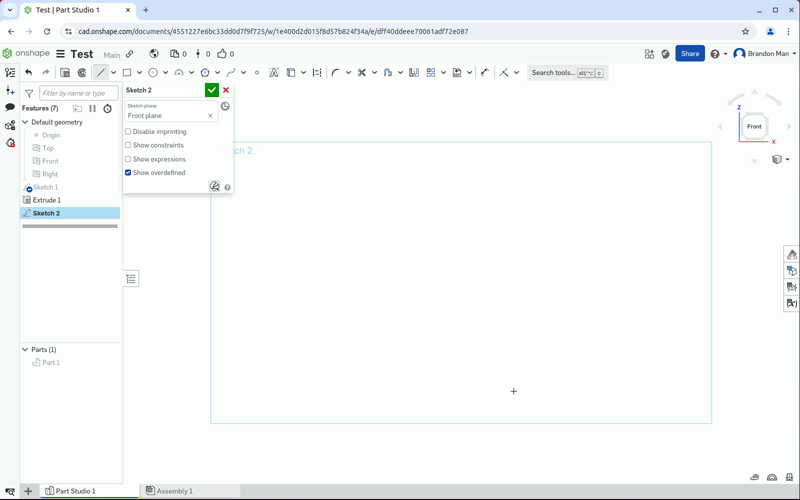
click(513, 390)
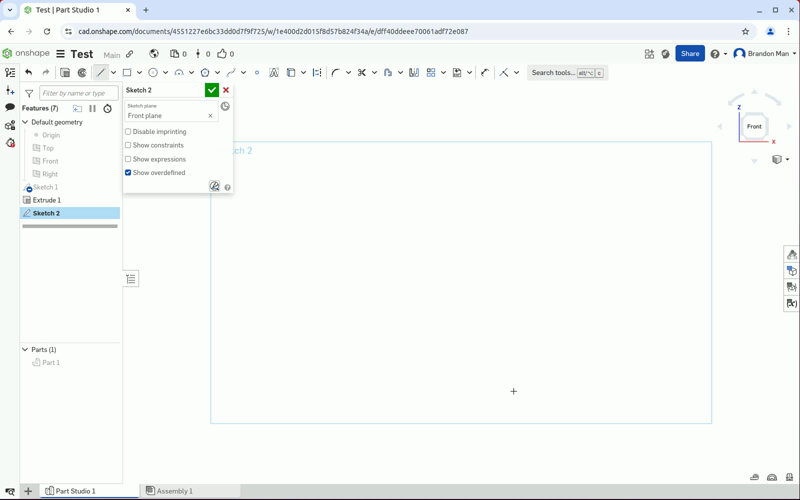
key_up(shift)
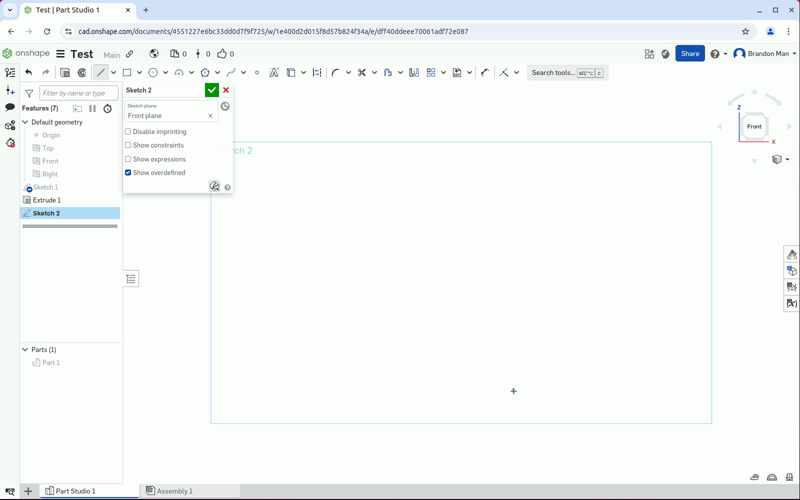
key_down(shift)
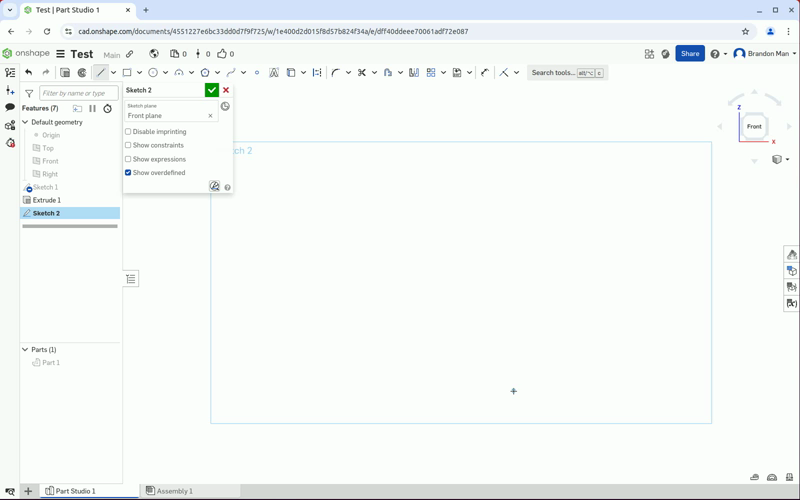
mouse_move(543, 390)
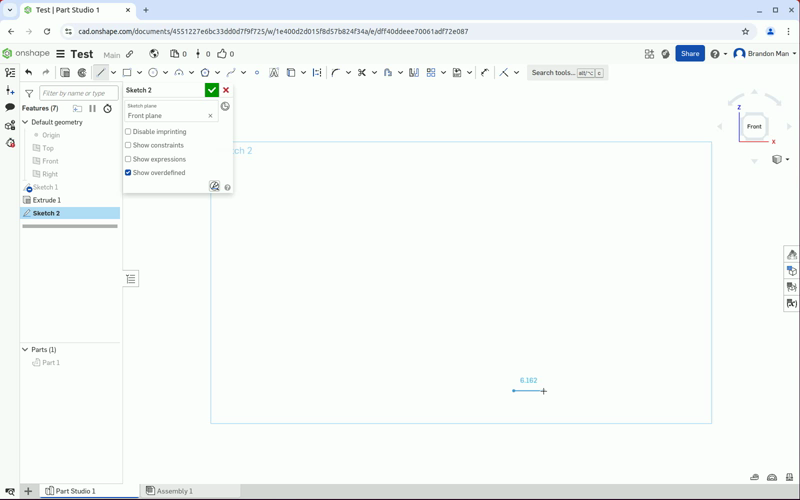
mouse_move(567, 390)
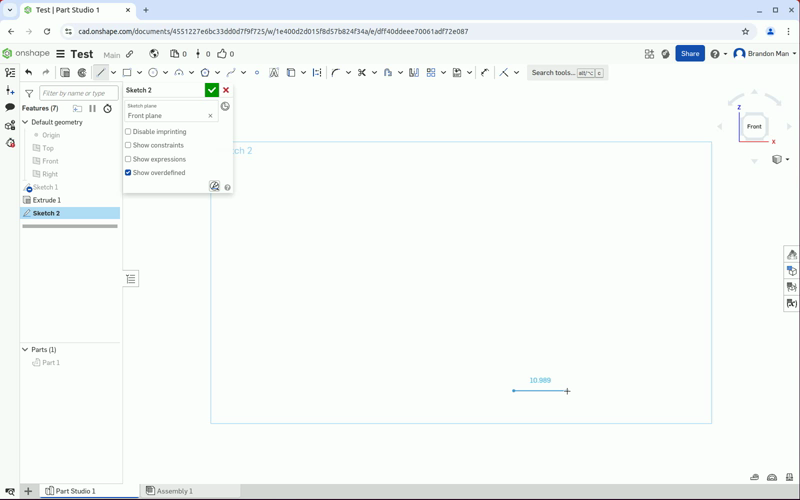
click(567, 390)
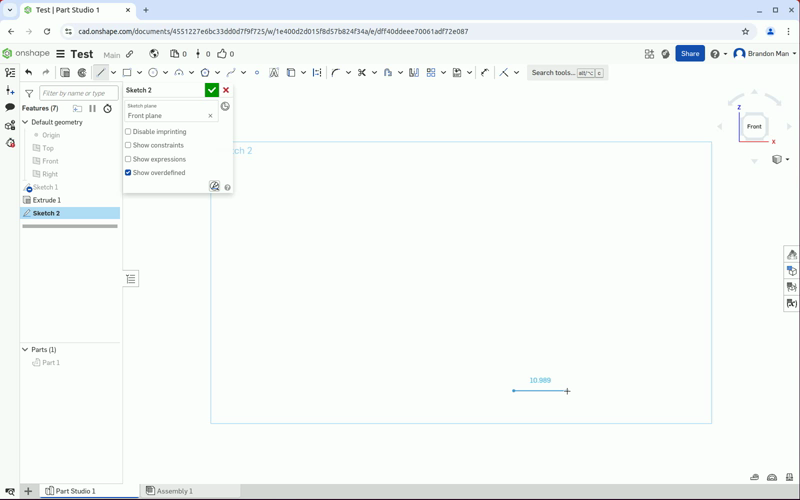
key_up(shift)
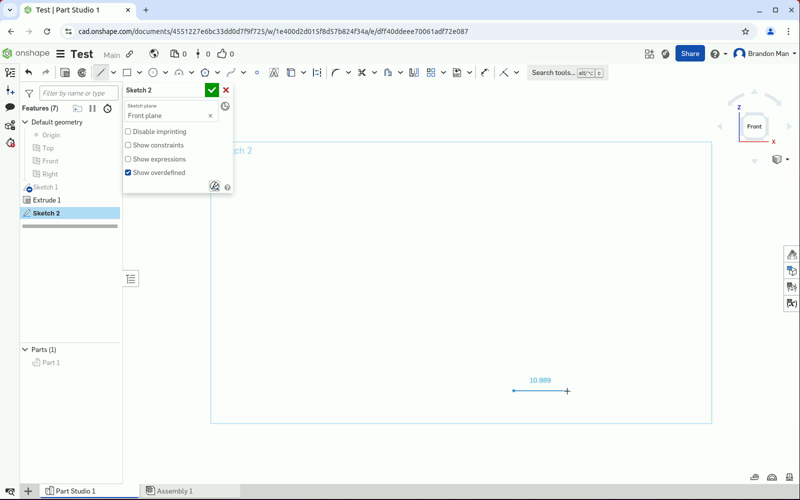
key_down(shift)
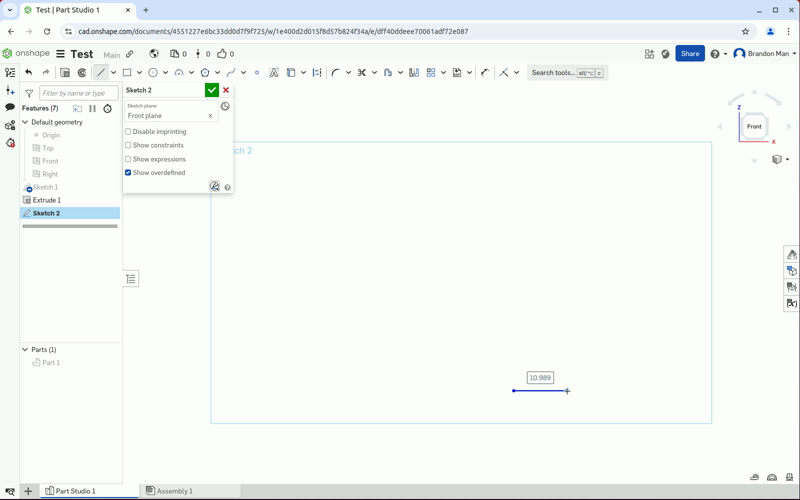
mouse_move(589, 390)
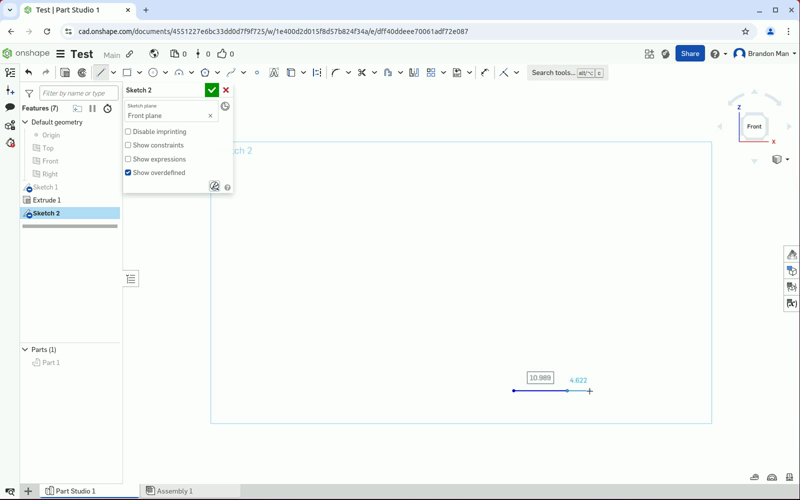
mouse_move(567, 337)
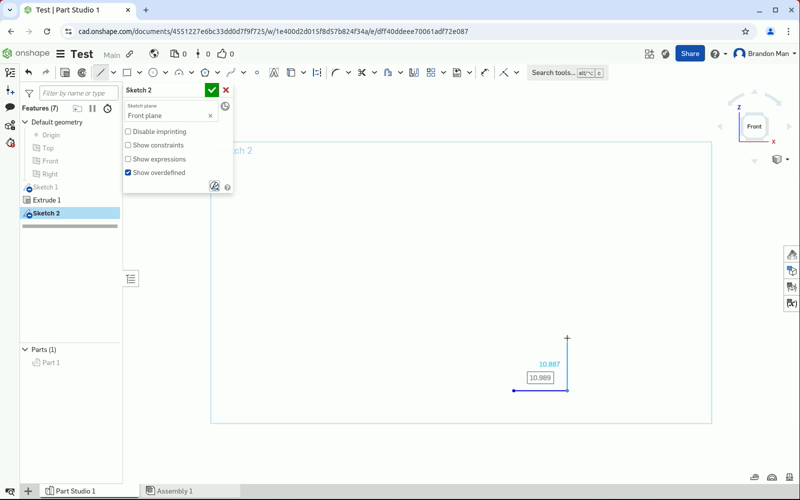
click(567, 337)
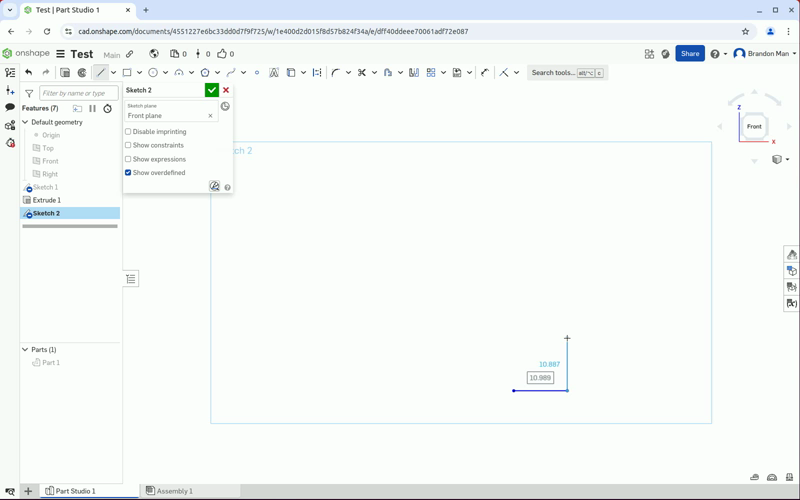
key_up(shift)
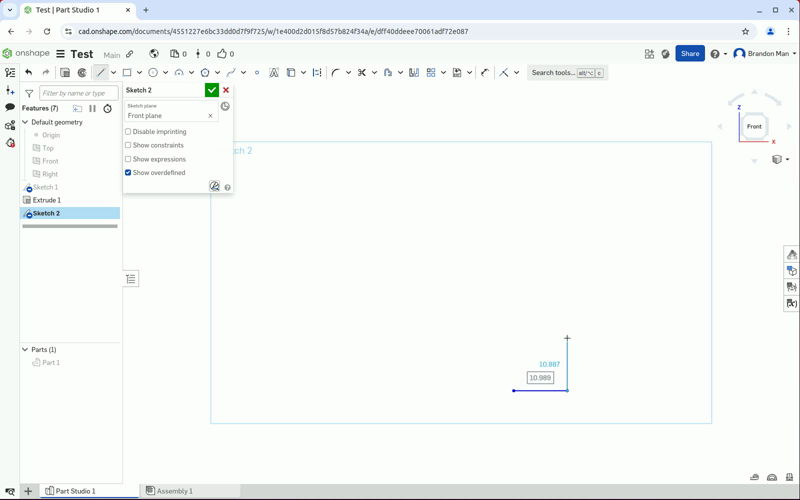
key_down(shift)
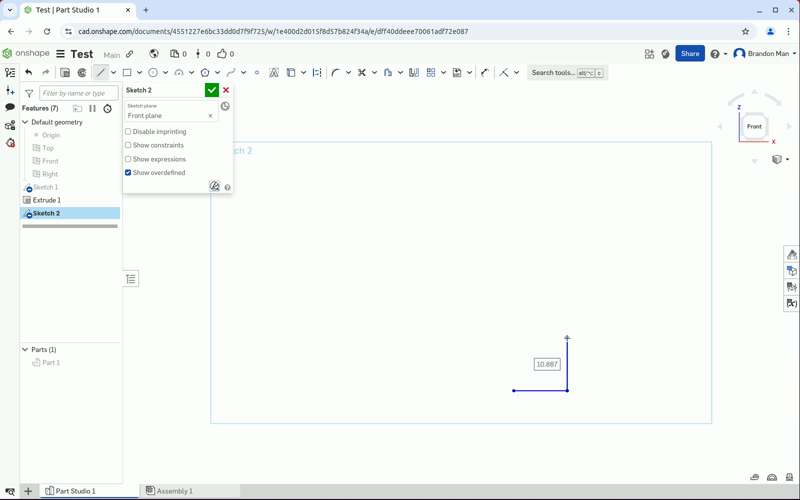
mouse_move(589, 337)
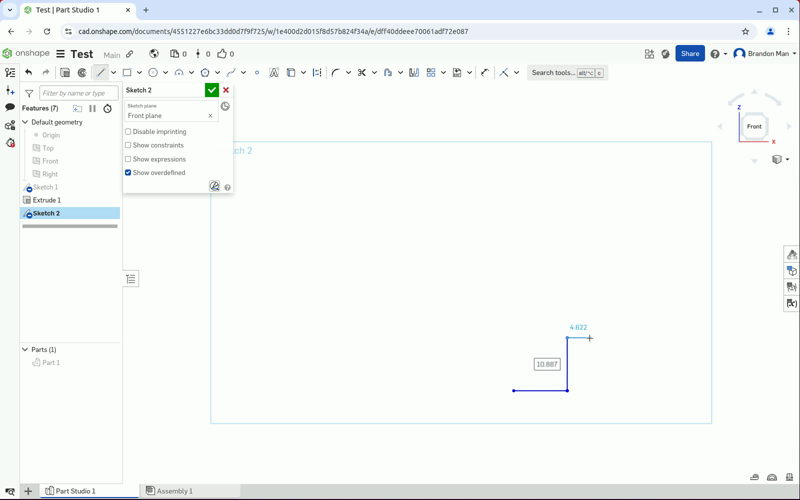
mouse_move(513, 337)
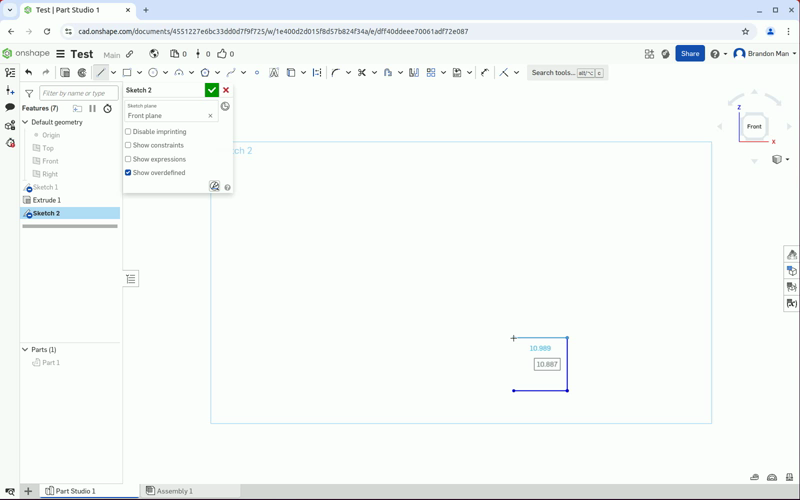
click(513, 337)
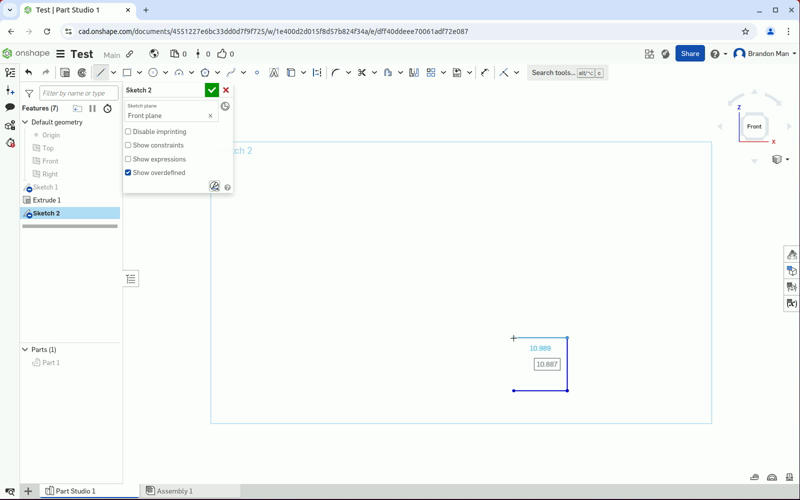
key_up(shift)
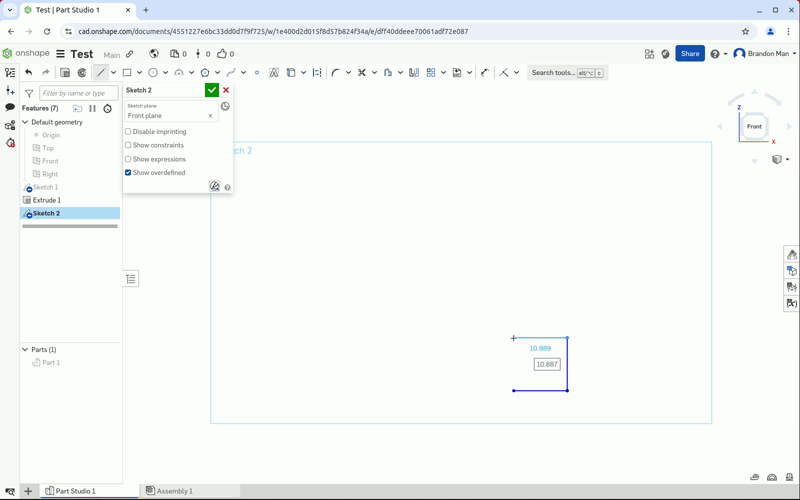
mouse_move(543, 337)
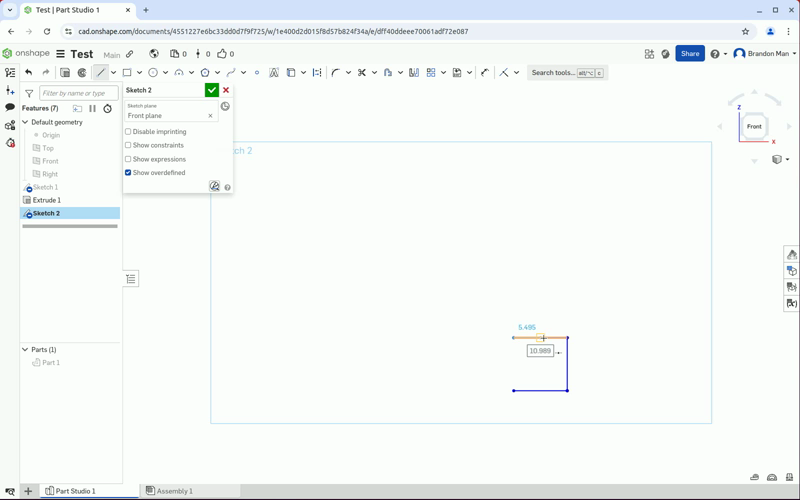
key_down(shift)
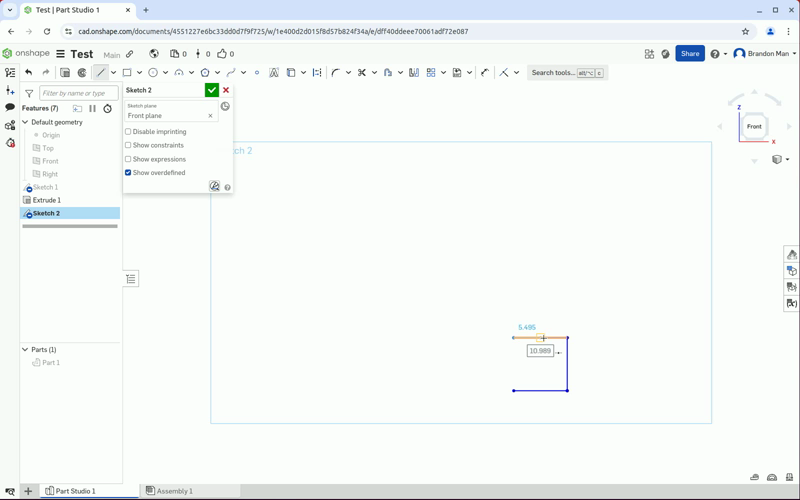
mouse_move(513, 390)
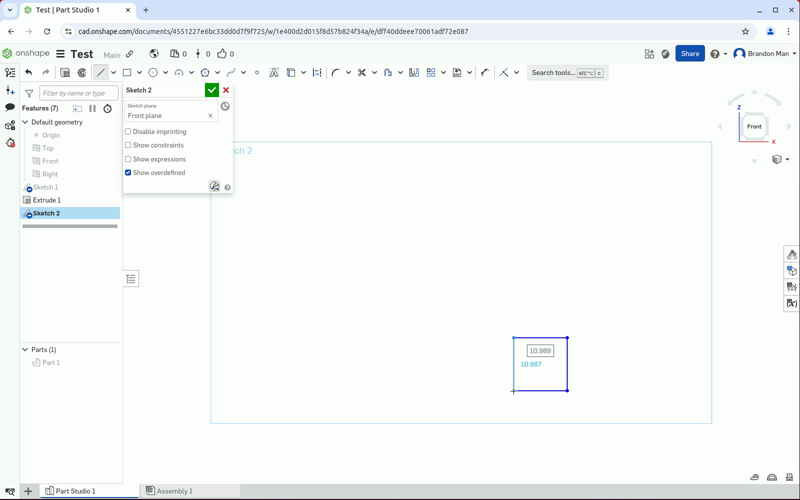
key_up(shift)
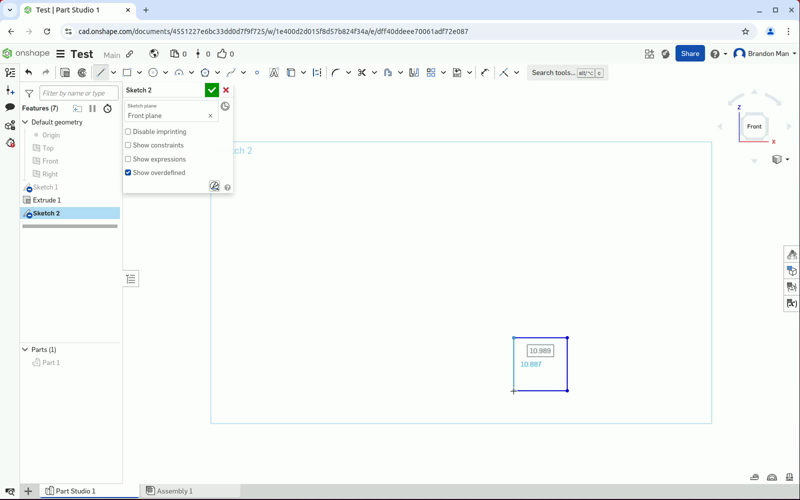
click(513, 390)
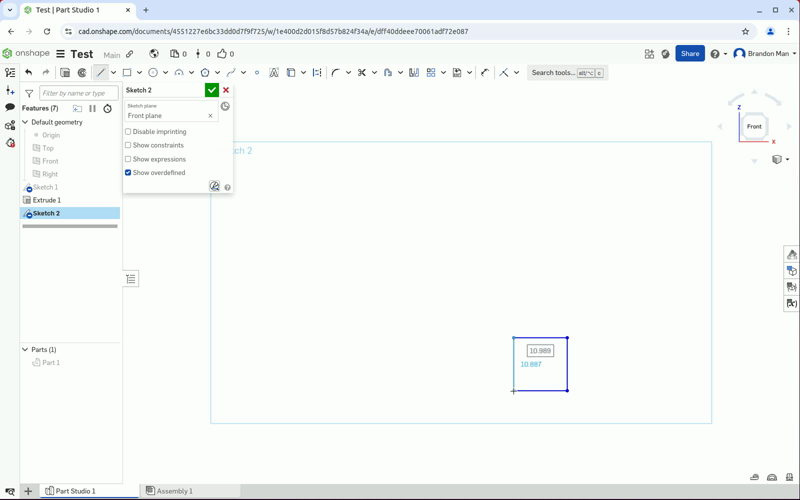
key(esc)
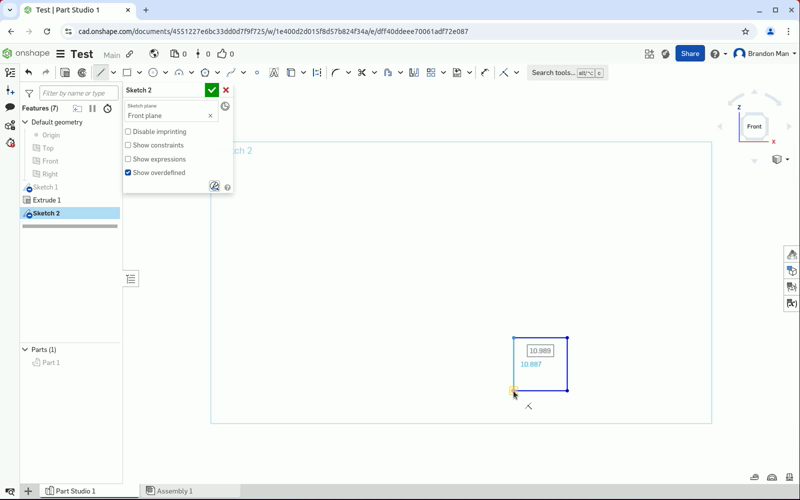
mouse_move(556, 364)
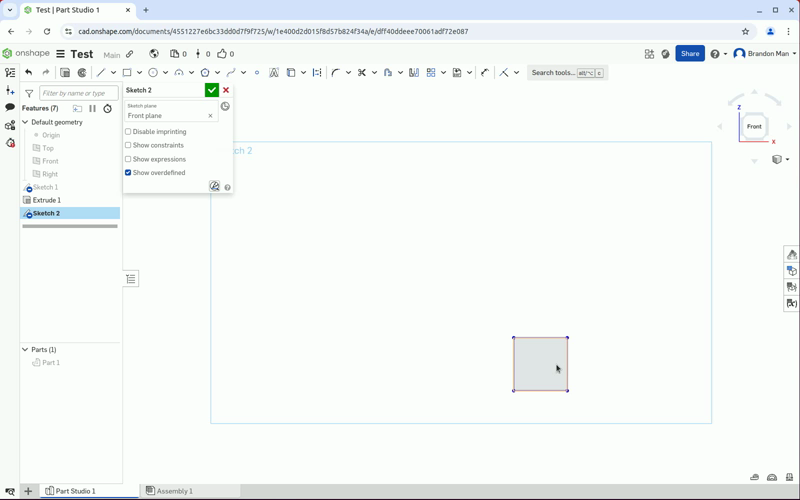
click(556, 364)
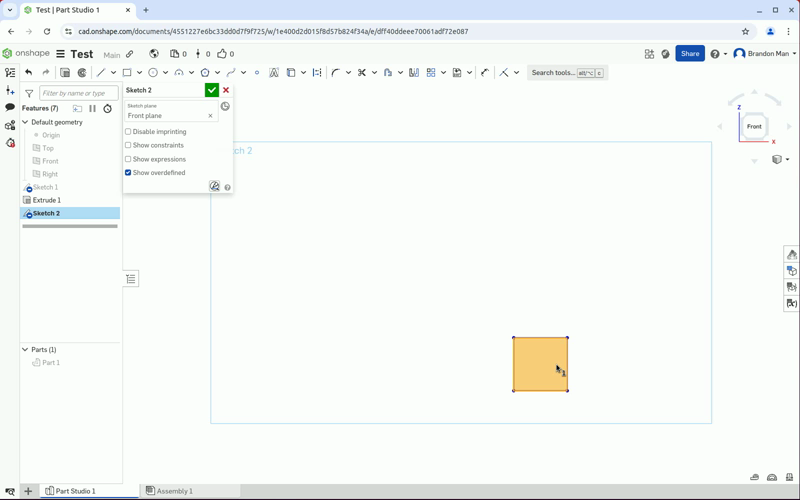
mouse_move(73, 352)
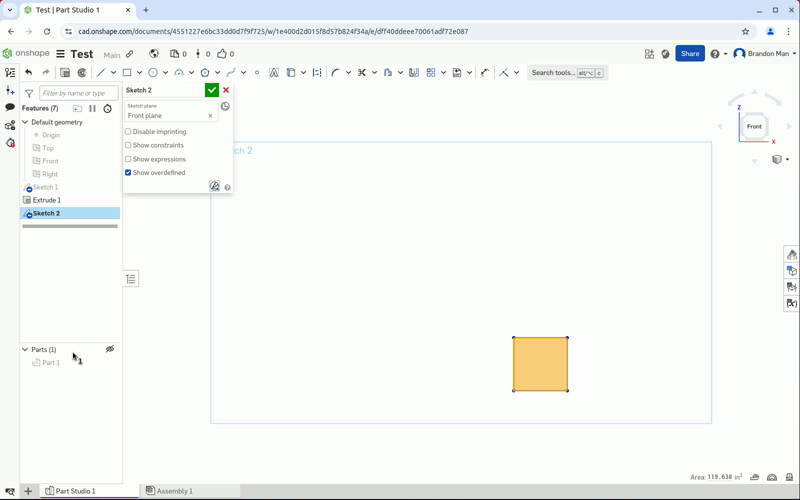
key(shift+y)
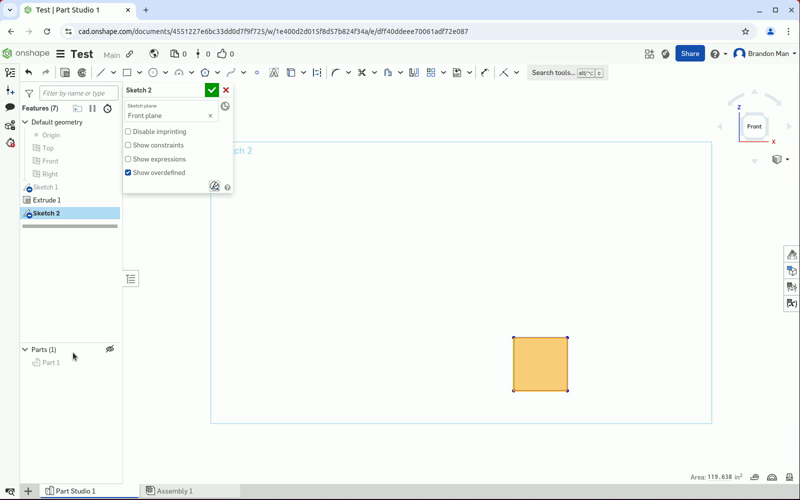
key(shift+e)
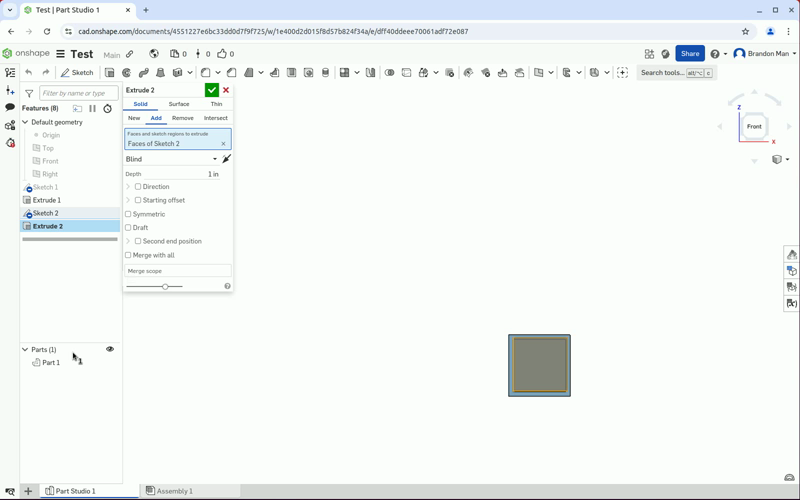
mouse_move(143, 106)
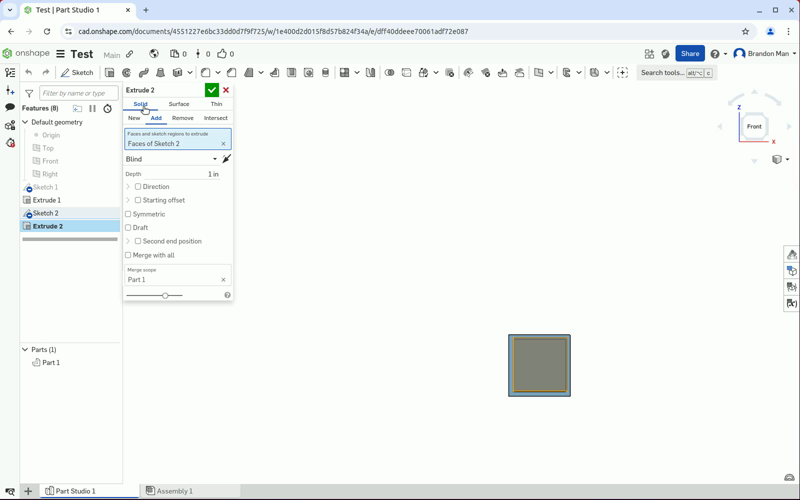
click(143, 106)
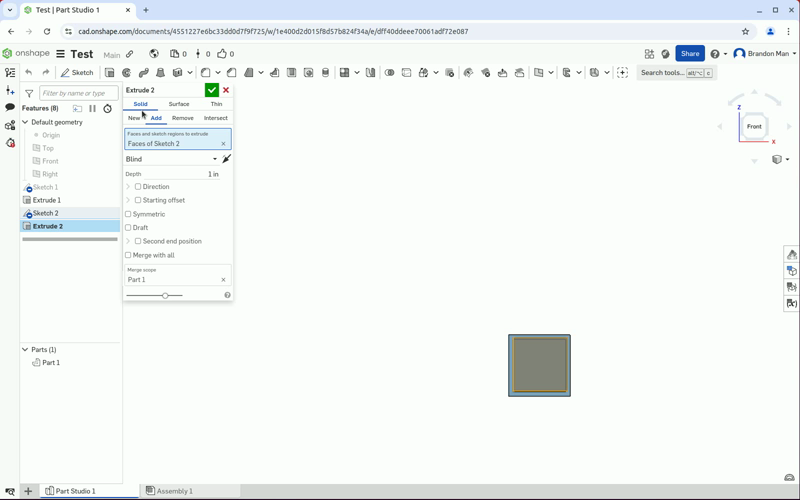
mouse_move(137, 120)
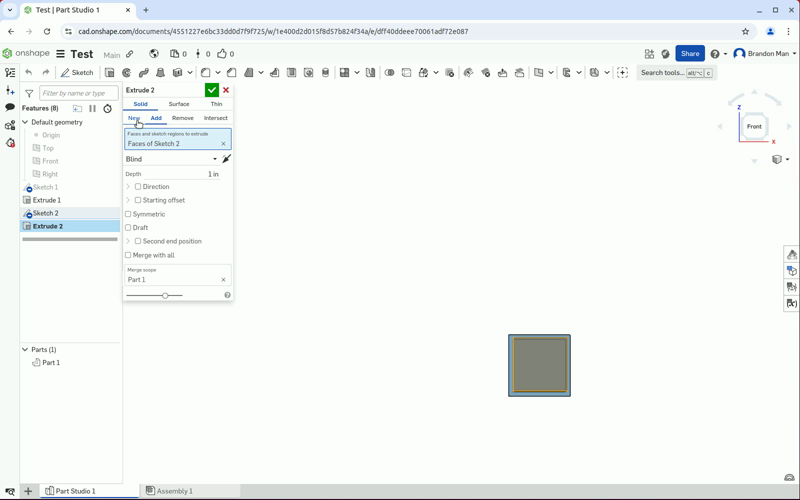
click(137, 120)
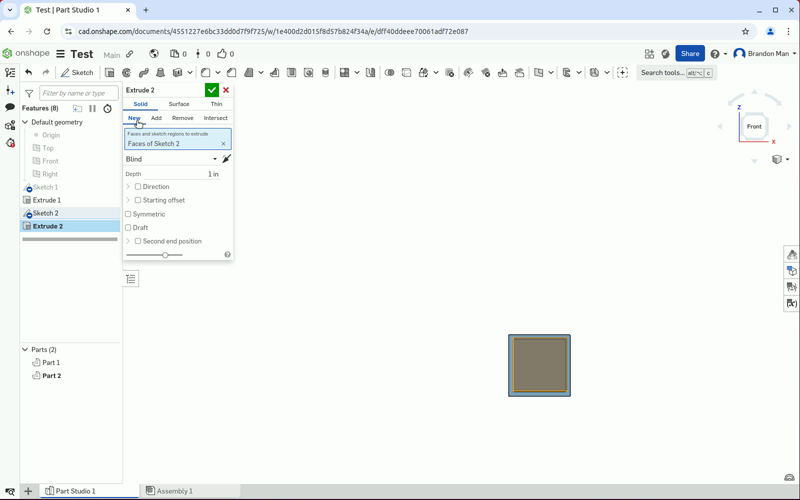
key(tab, 4)
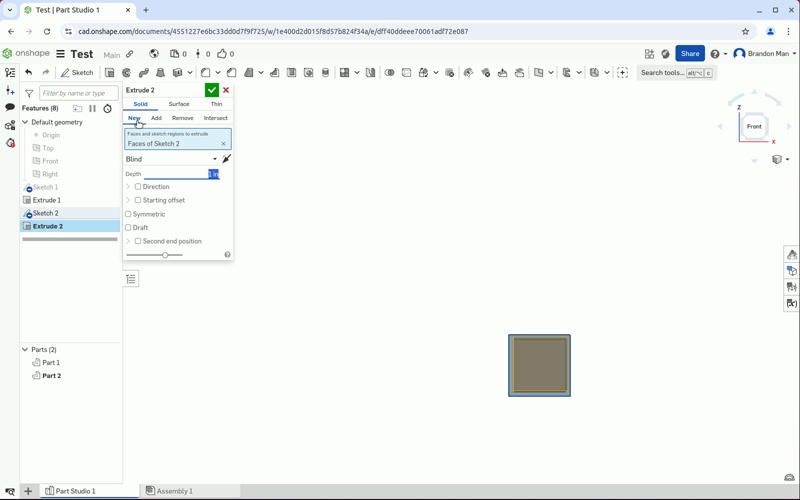
text(-0.241)
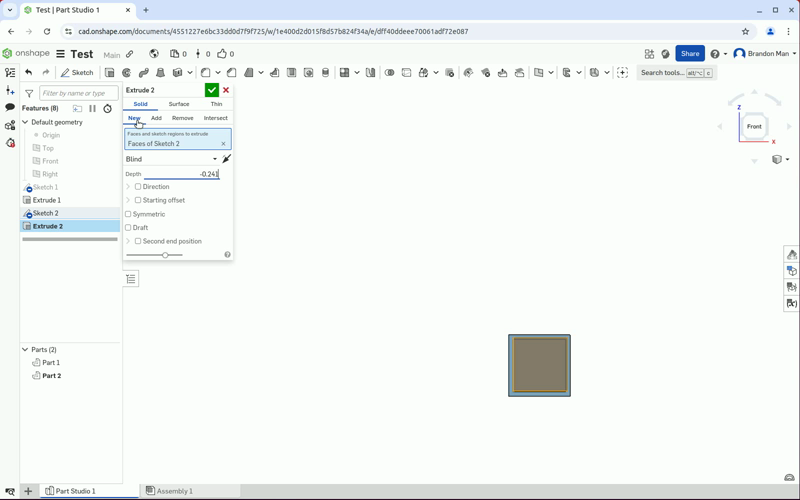
key(enter)
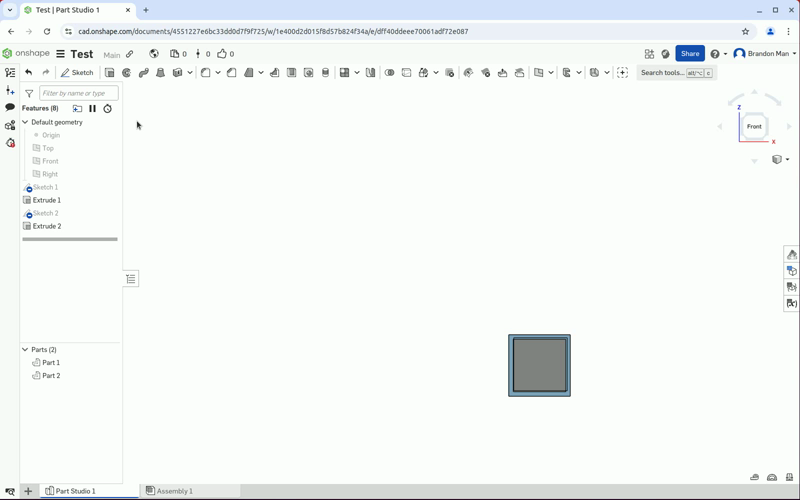
key(shift+h)
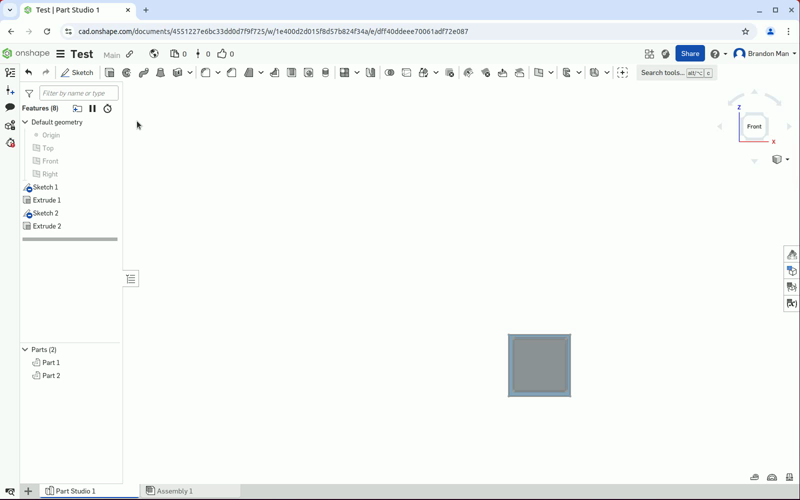
key(shift+h)
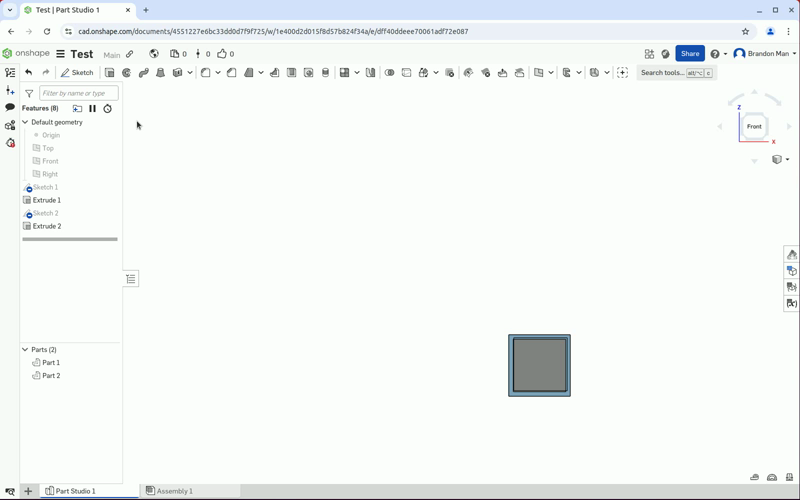
mouse_move(73, 189)
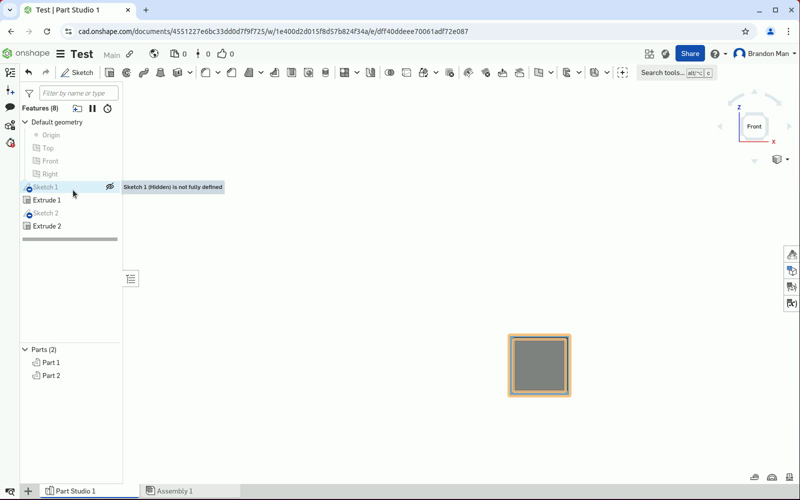
click(73, 189)
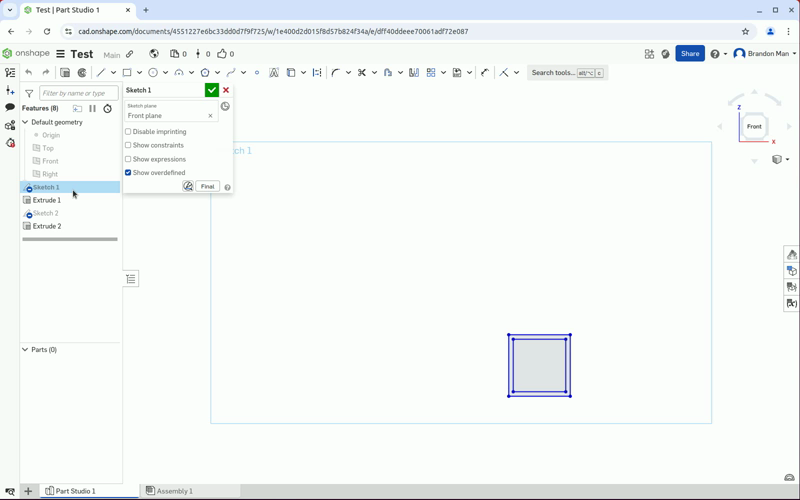
mouse_move(229, 92)
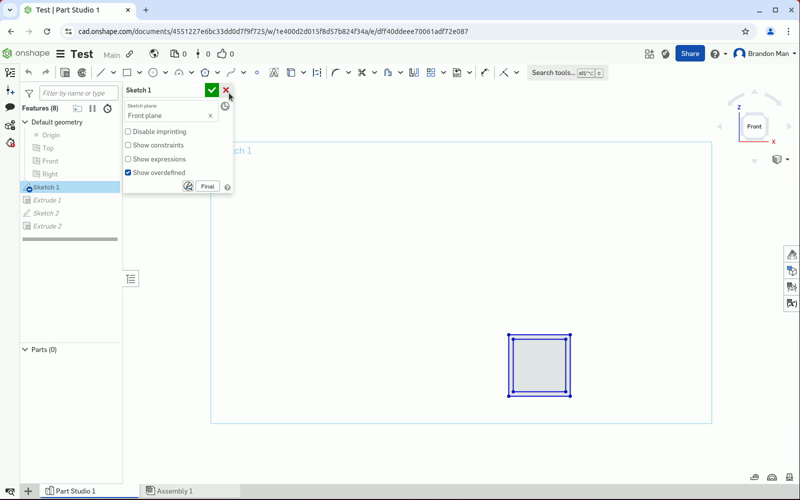
click(229, 92)
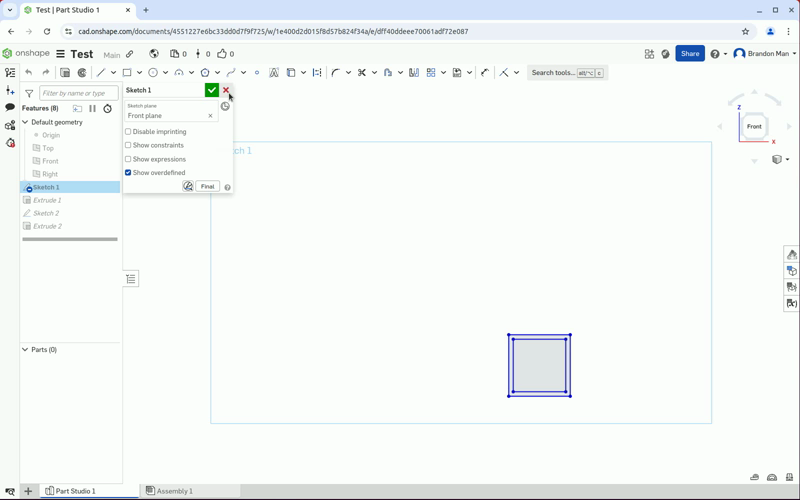
key(shift+s)
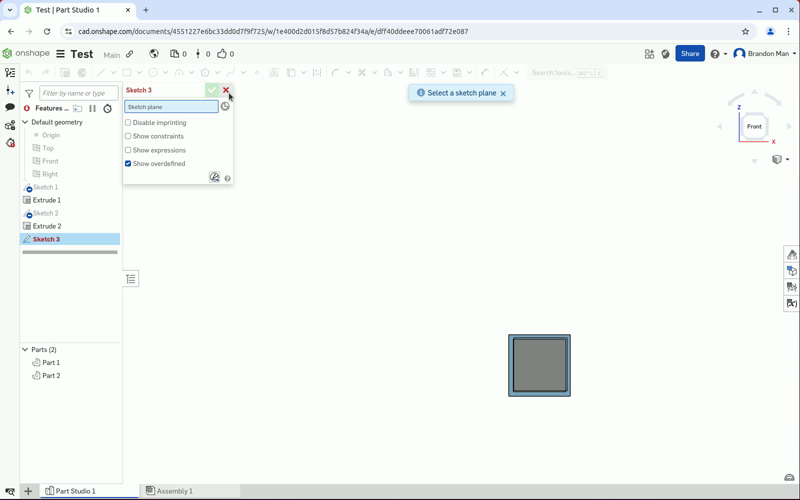
mouse_move(73, 163)
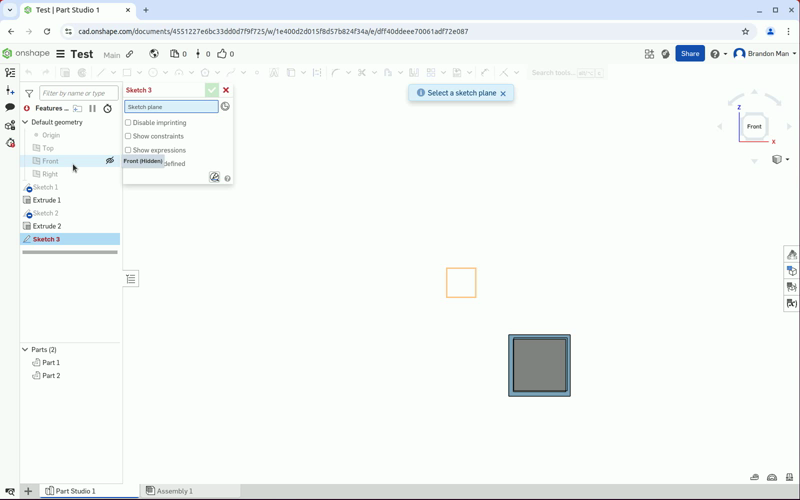
click(73, 163)
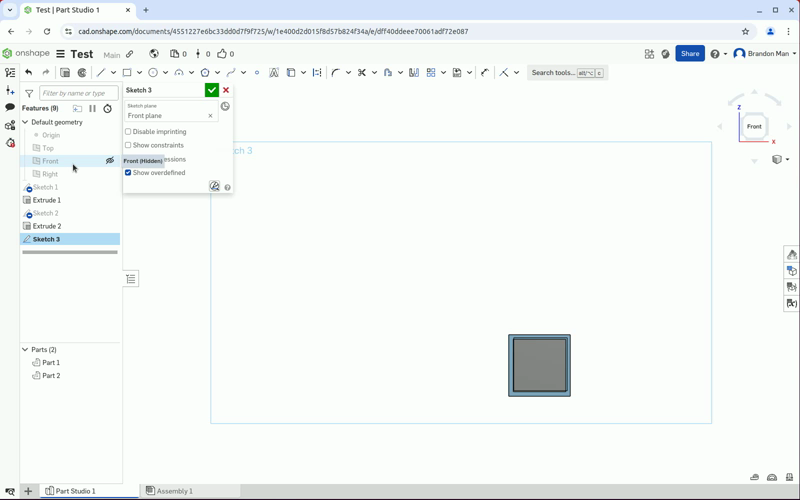
mouse_move(73, 352)
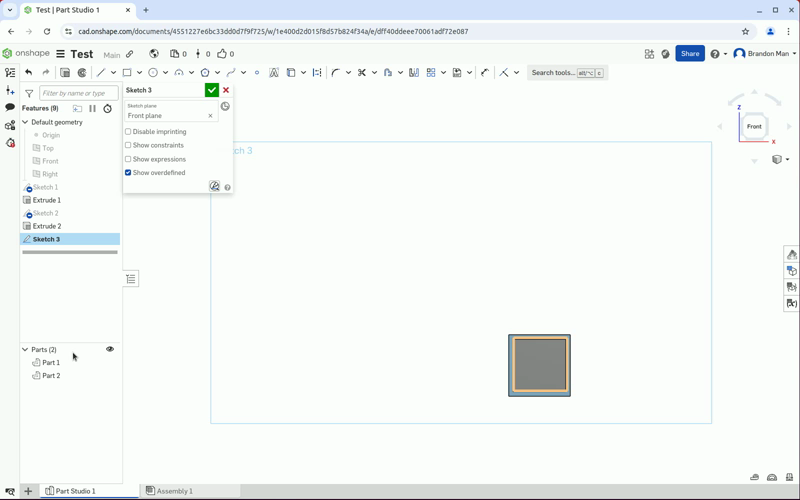
key(y)
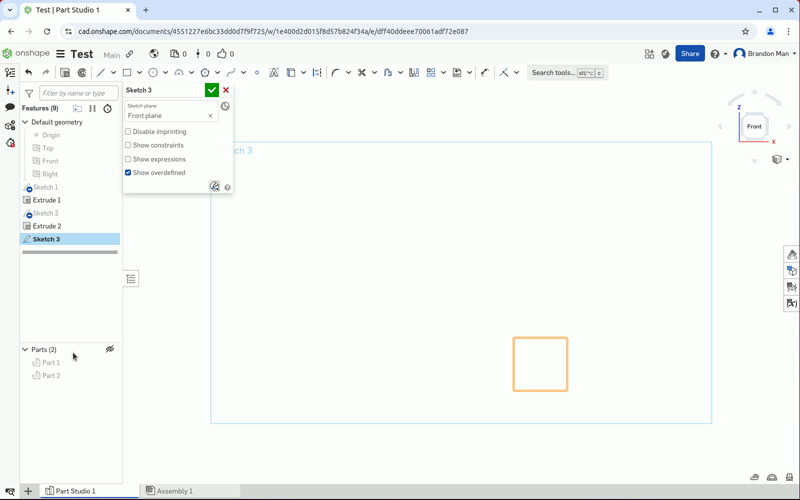
key(l)
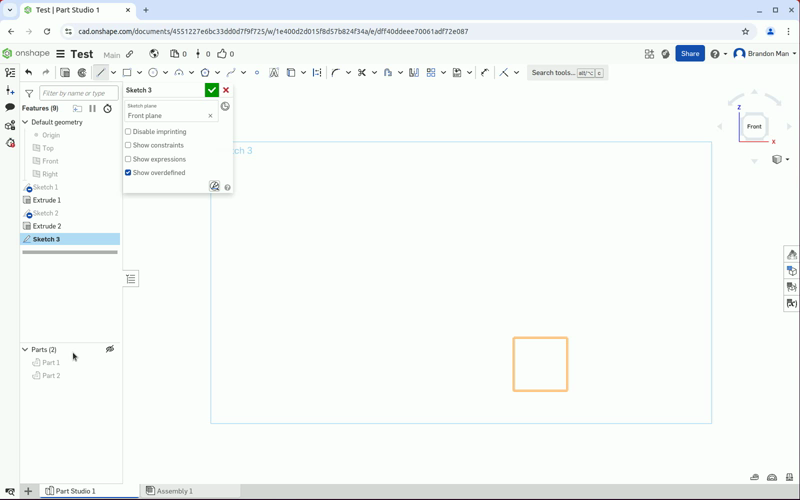
key_down(shift)
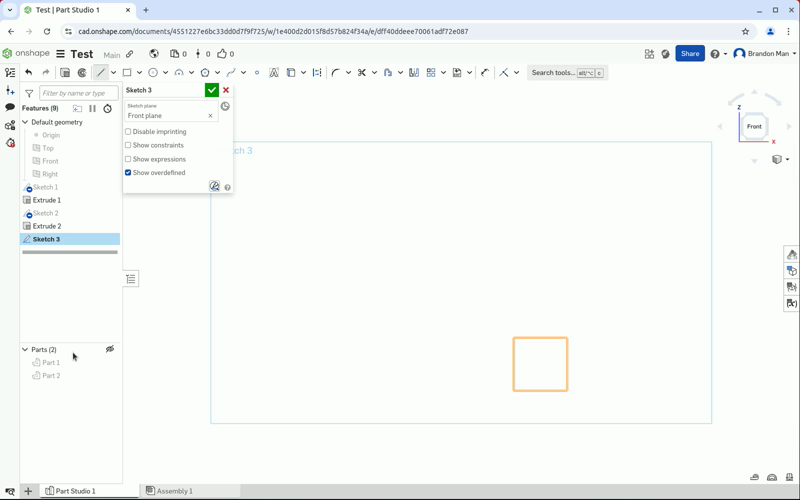
mouse_move(513, 390)
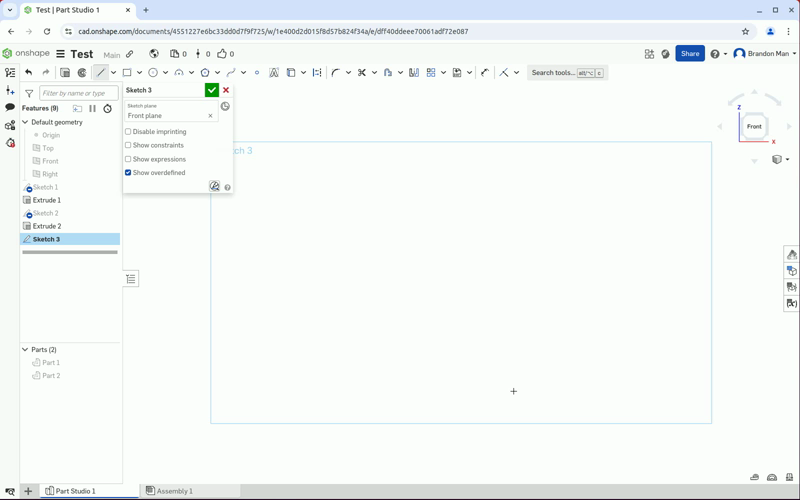
click(513, 390)
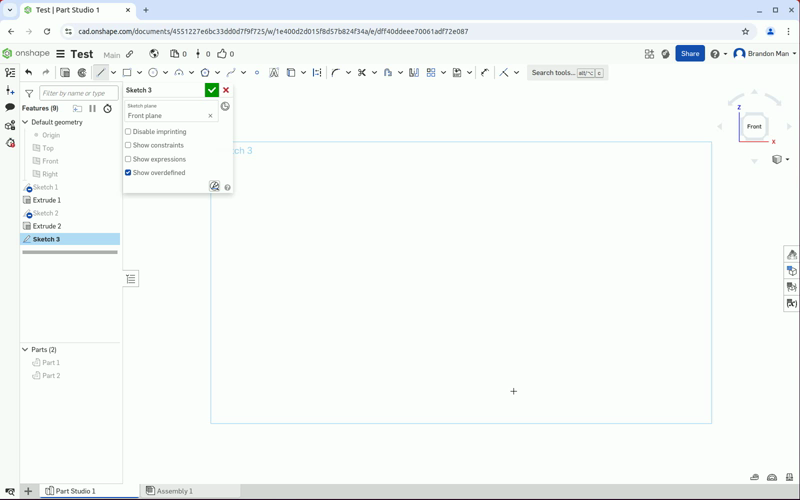
key_up(shift)
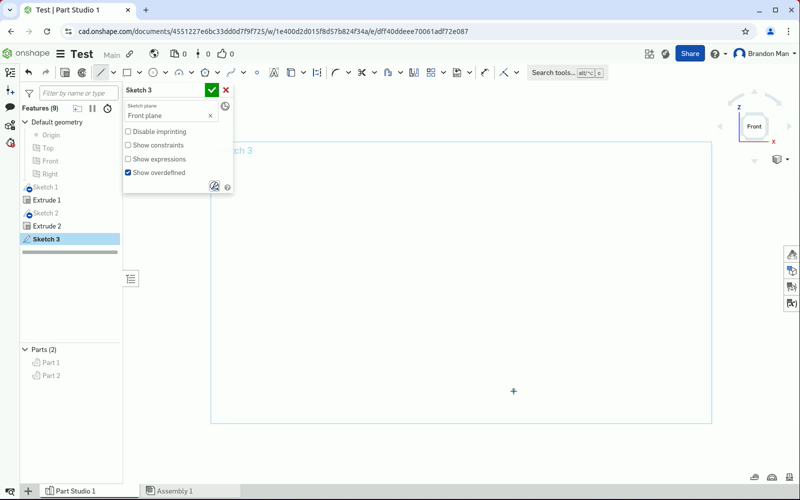
key_down(shift)
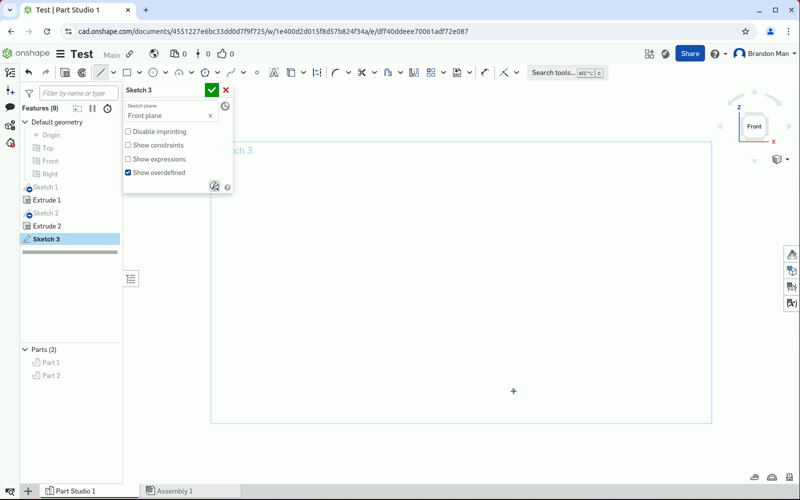
mouse_move(543, 390)
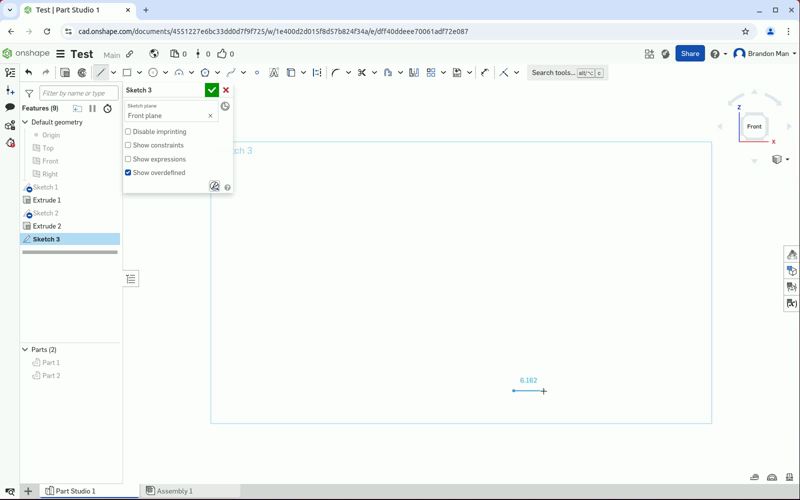
mouse_move(567, 390)
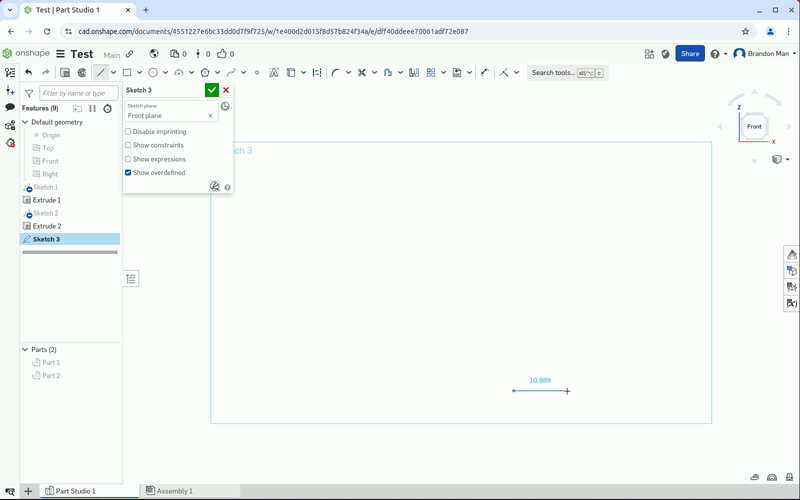
click(567, 390)
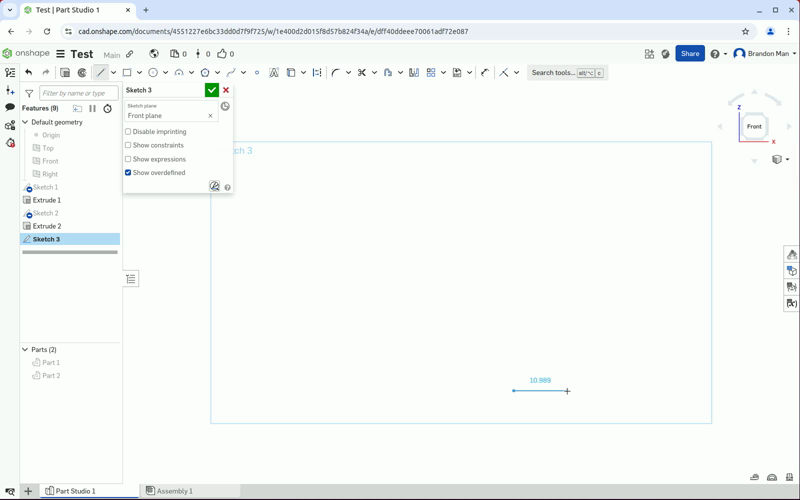
key_up(shift)
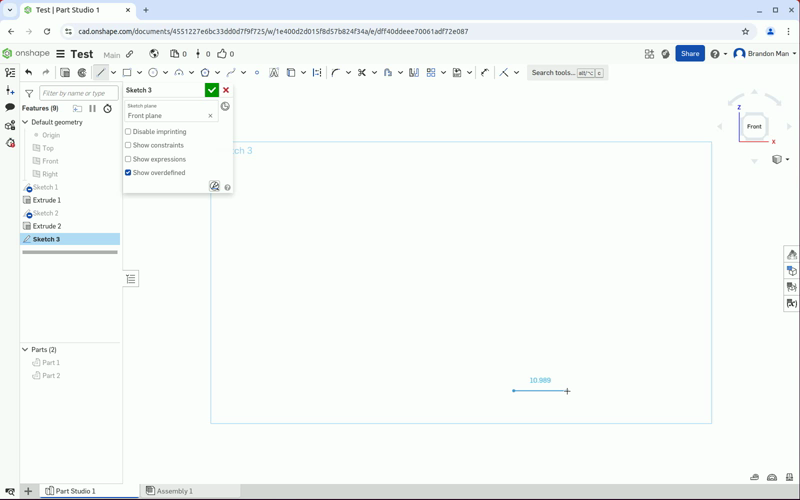
key_down(shift)
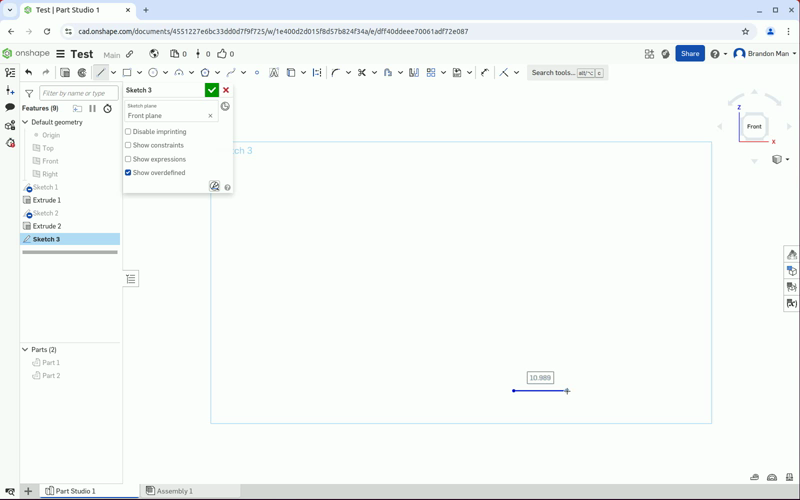
mouse_move(589, 390)
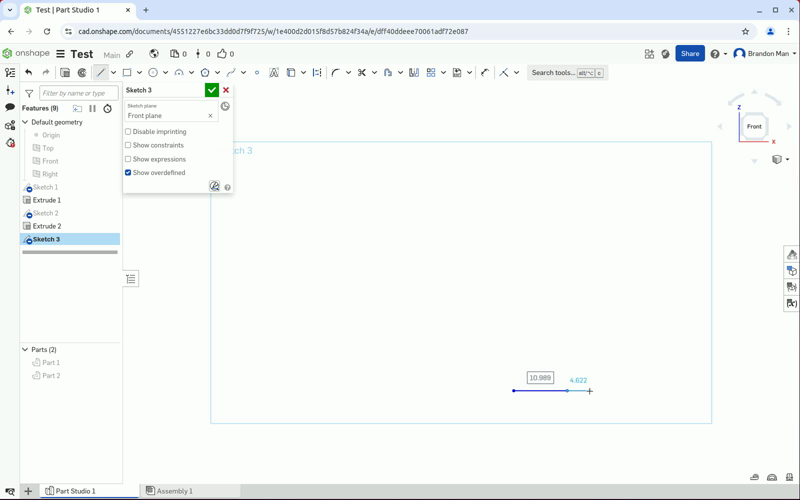
mouse_move(567, 337)
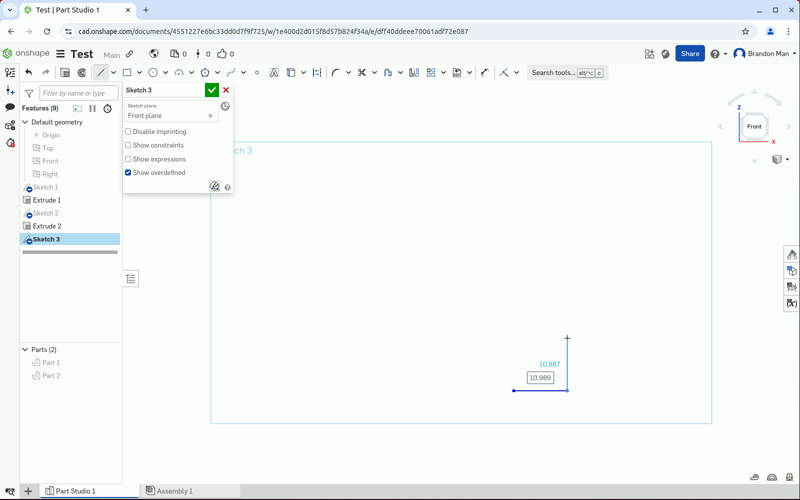
click(567, 337)
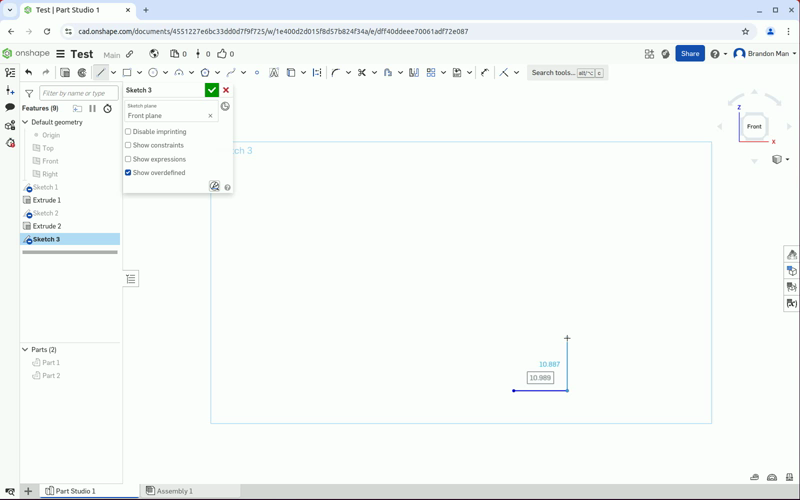
key_up(shift)
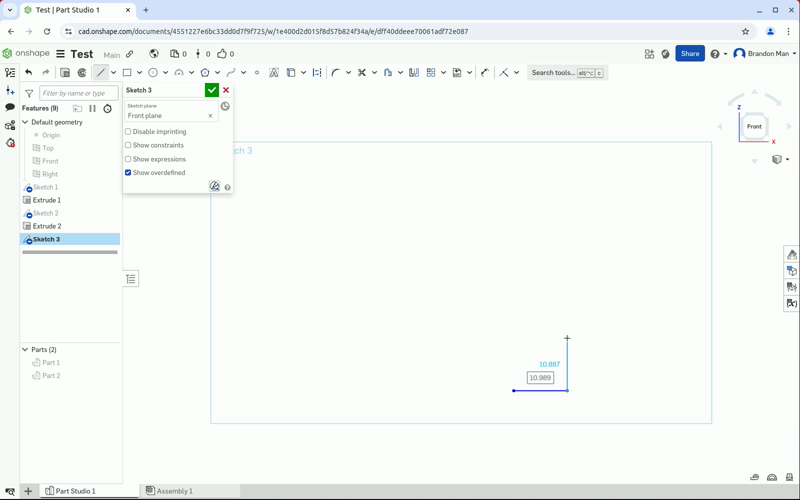
key_down(shift)
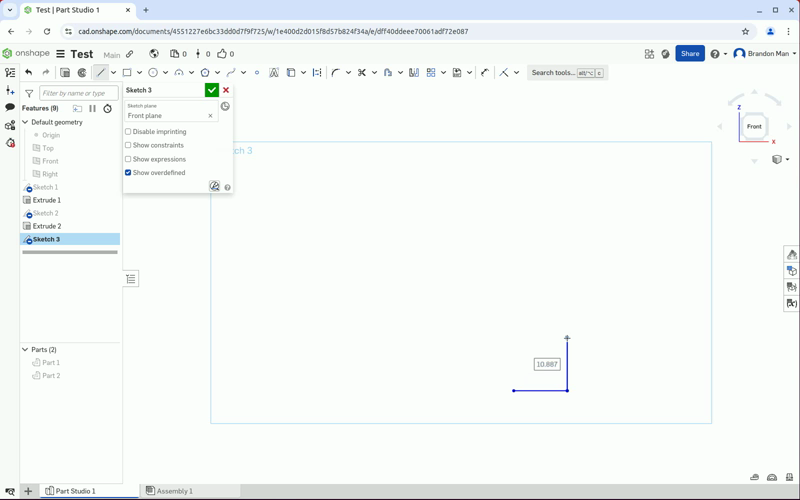
mouse_move(589, 337)
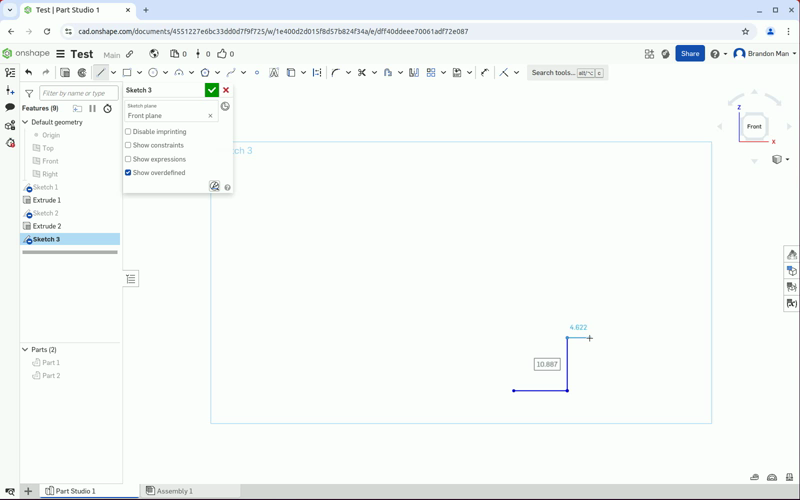
mouse_move(513, 337)
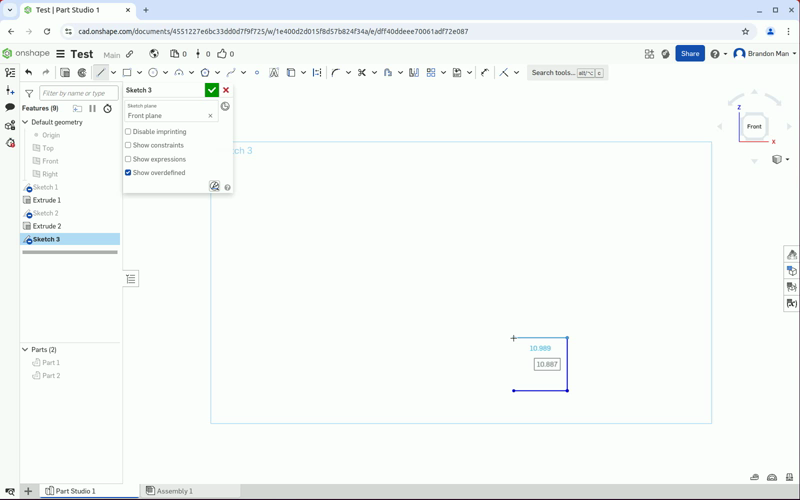
click(513, 337)
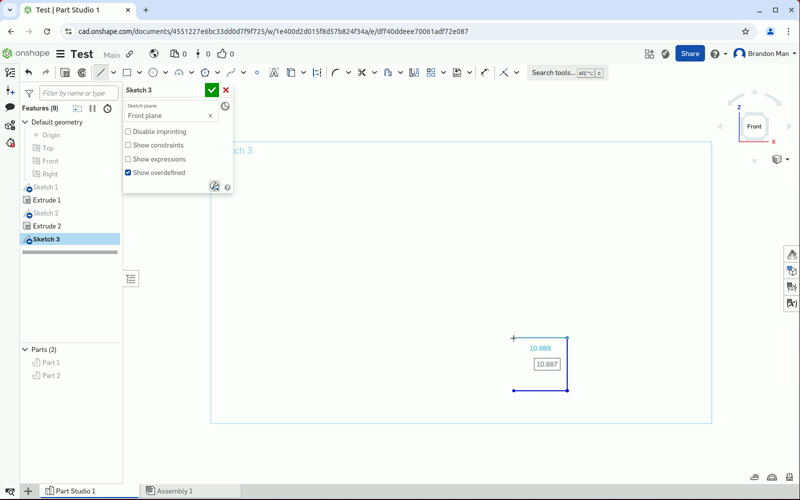
key_up(shift)
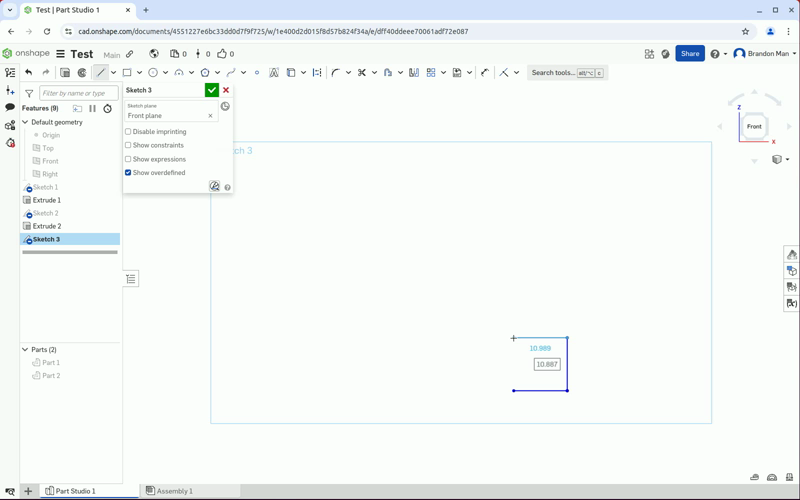
mouse_move(543, 337)
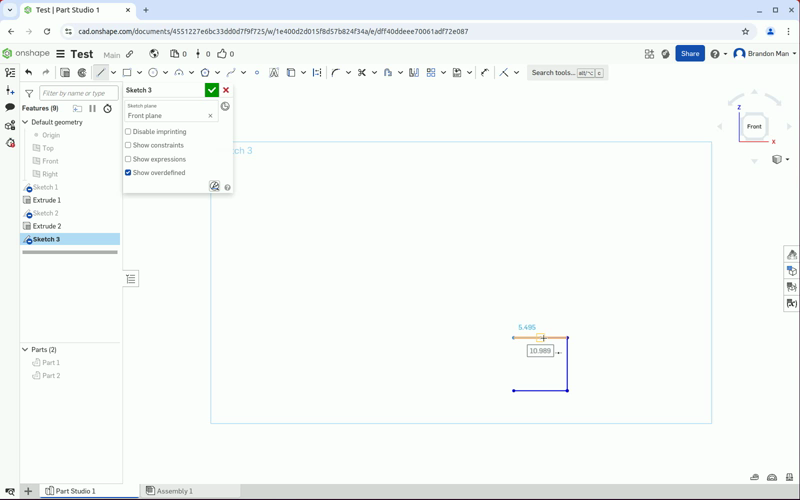
key_down(shift)
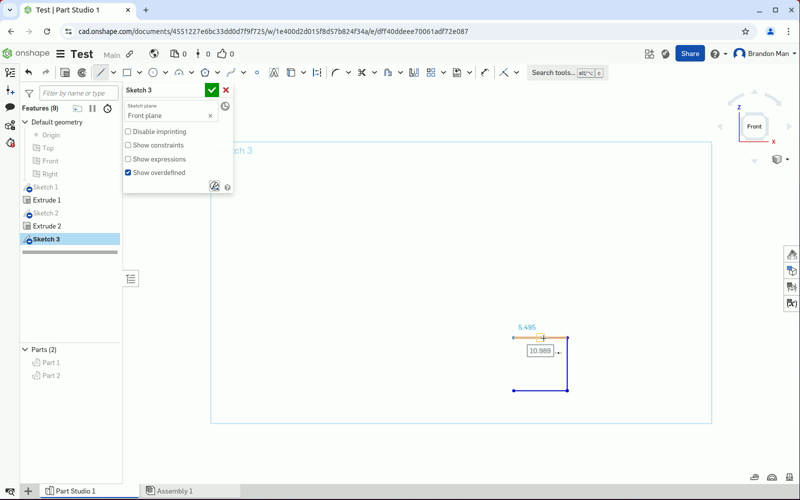
mouse_move(513, 390)
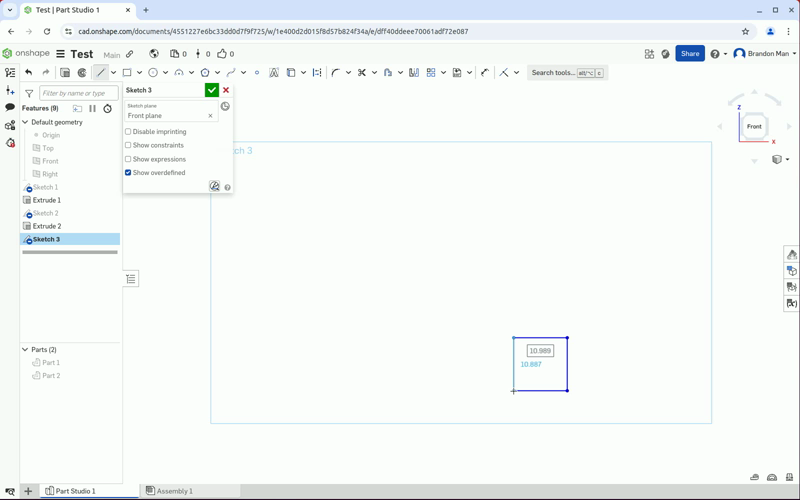
key_up(shift)
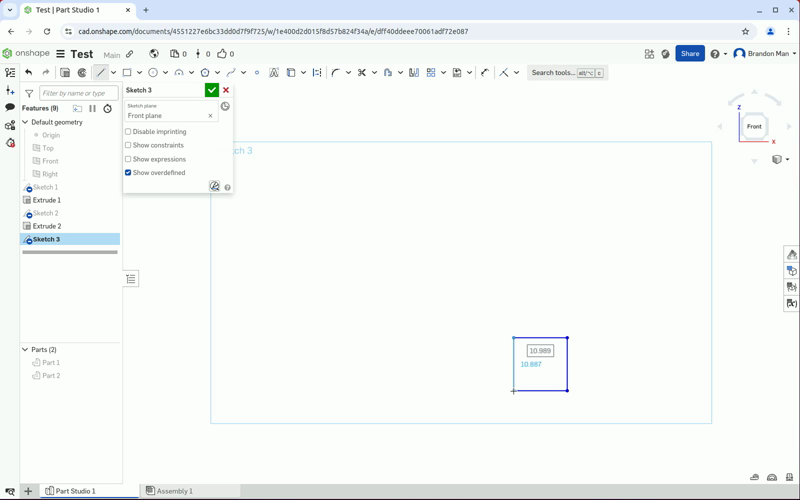
click(513, 390)
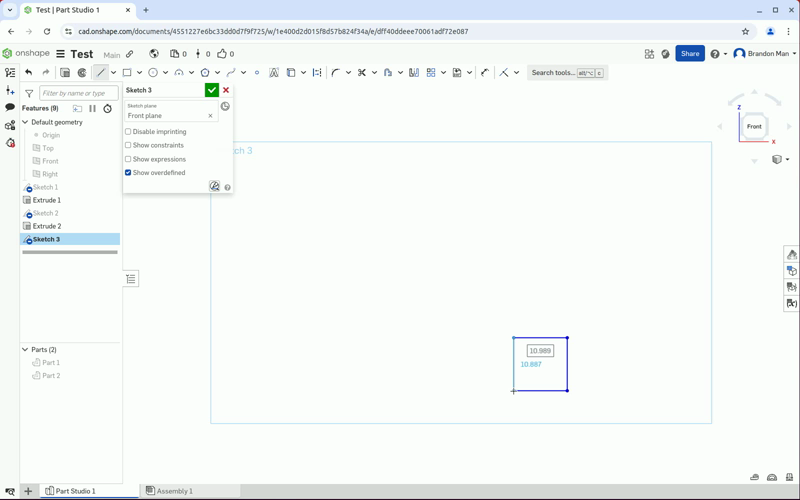
key(esc)
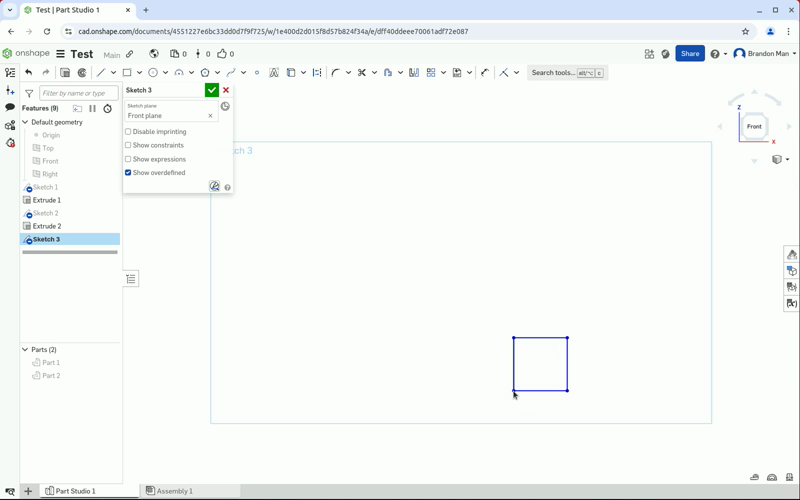
mouse_move(532, 387)
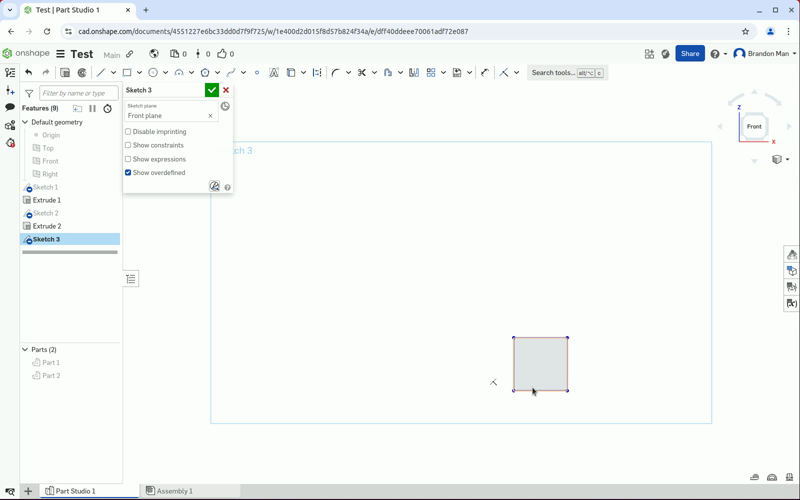
click(532, 387)
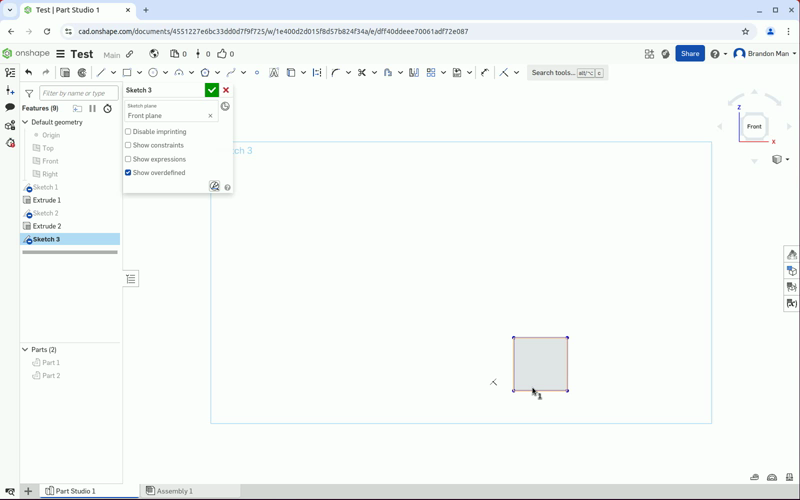
mouse_move(73, 352)
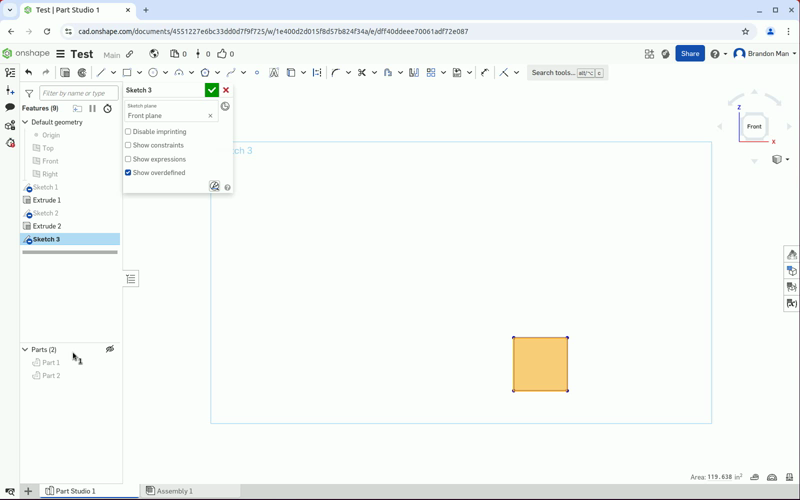
key(shift+y)
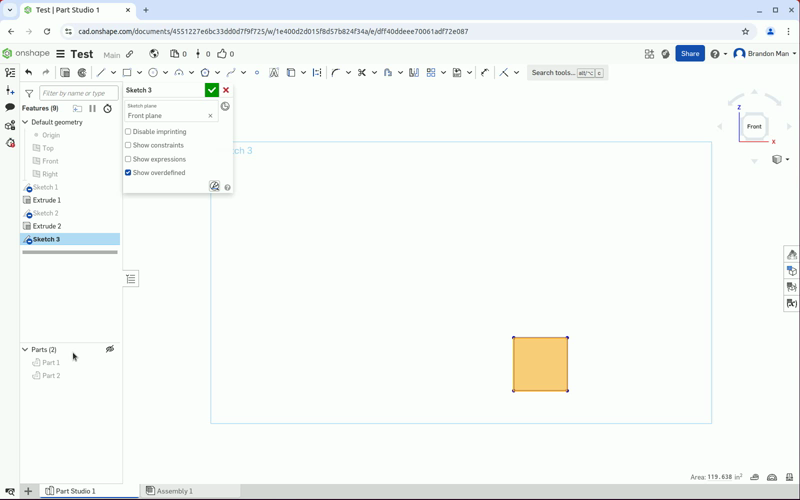
key(shift+e)
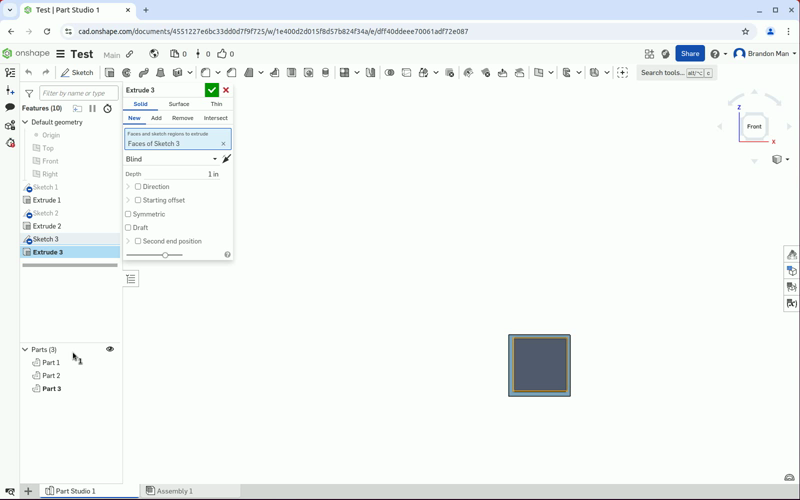
mouse_move(143, 106)
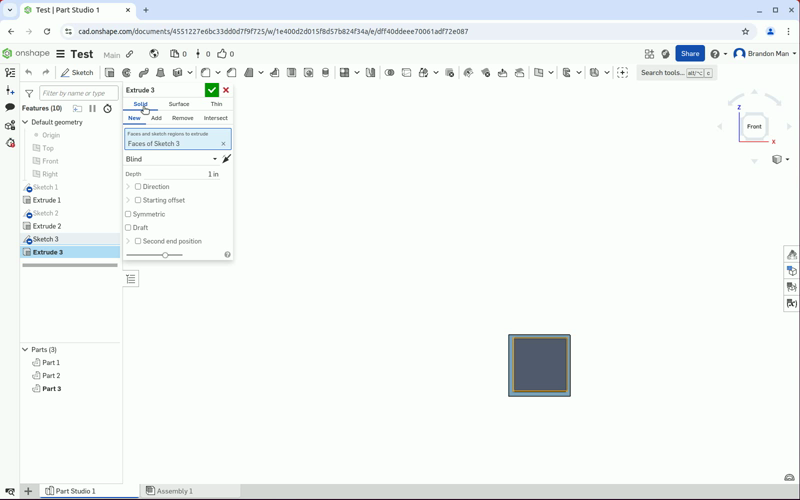
click(143, 106)
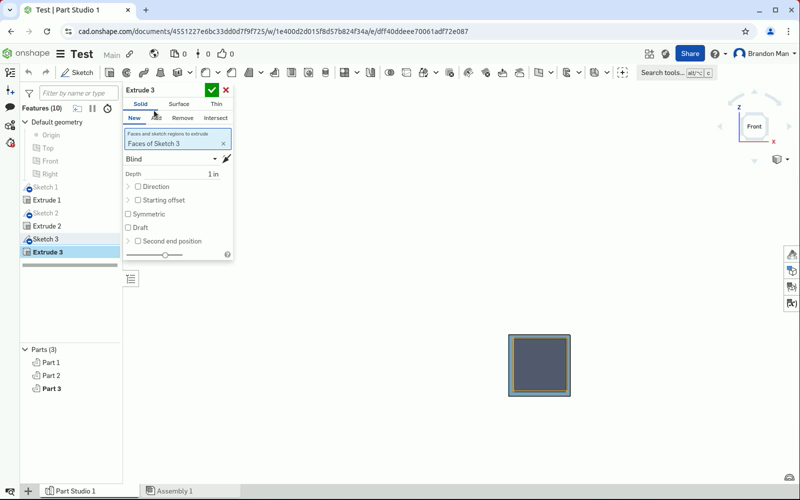
mouse_move(186, 120)
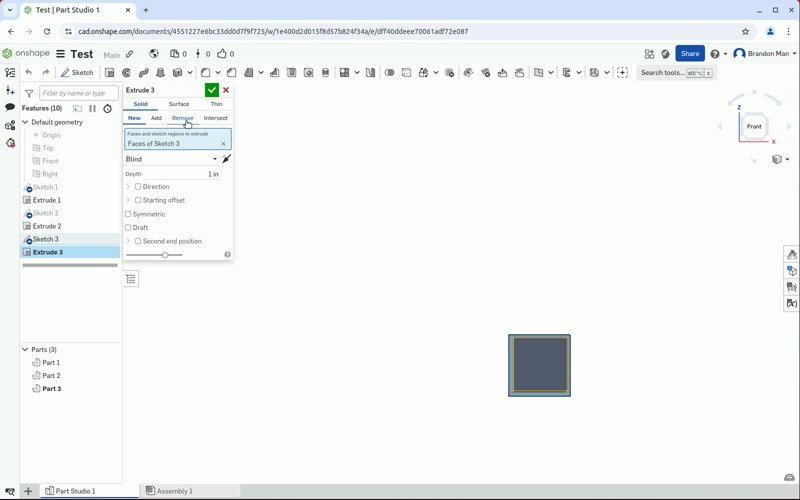
click(186, 120)
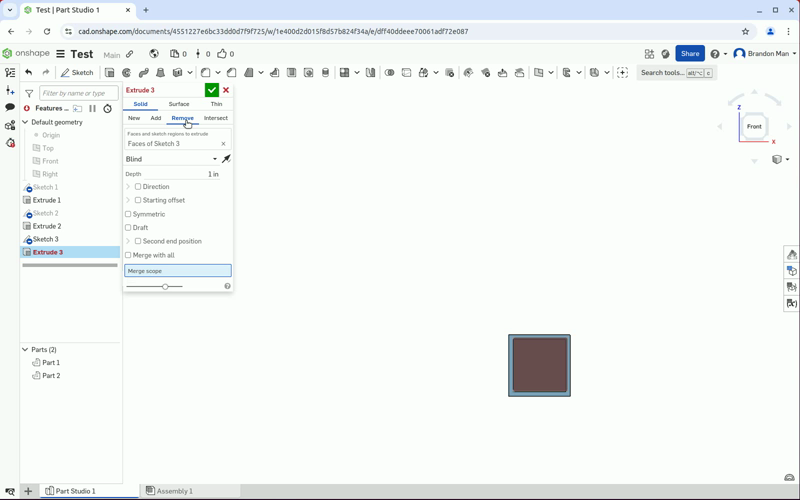
key(tab, 4)
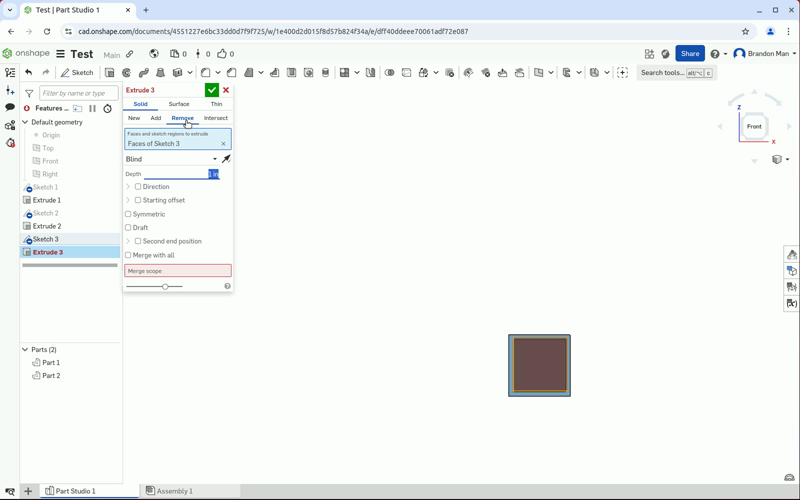
text(0.241)
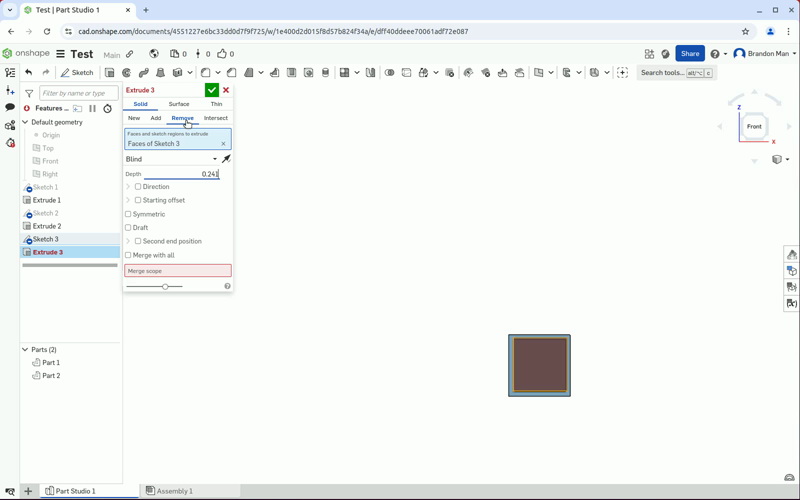
key(tab, 6)
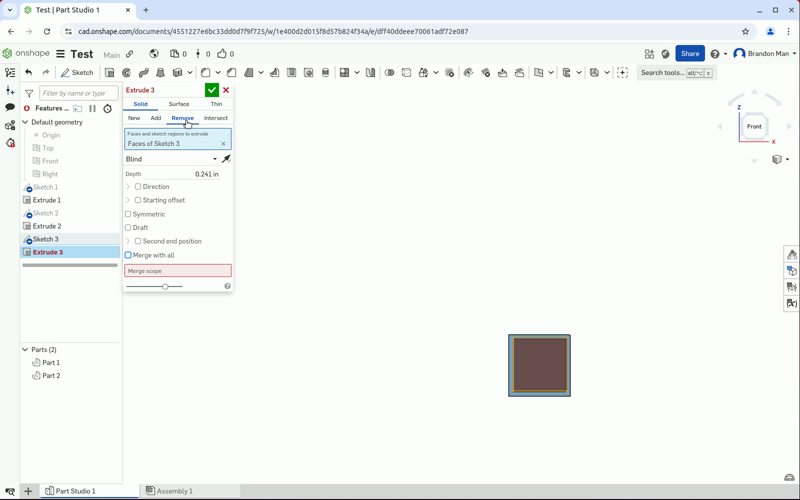
key(space)
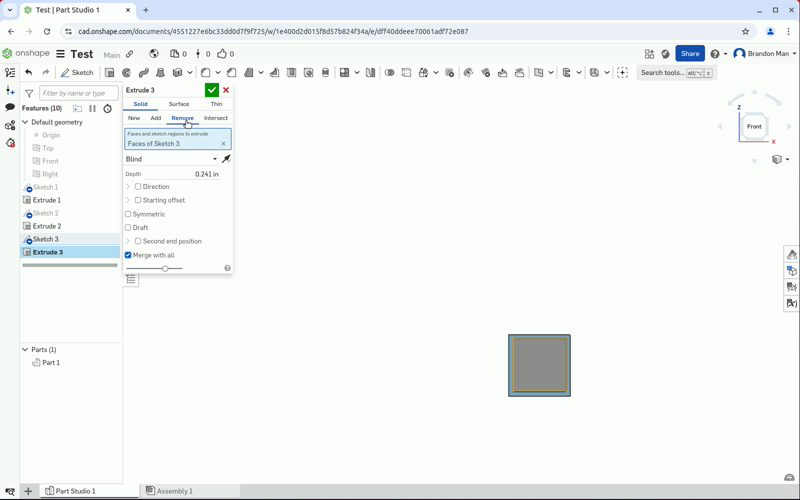
key(enter)
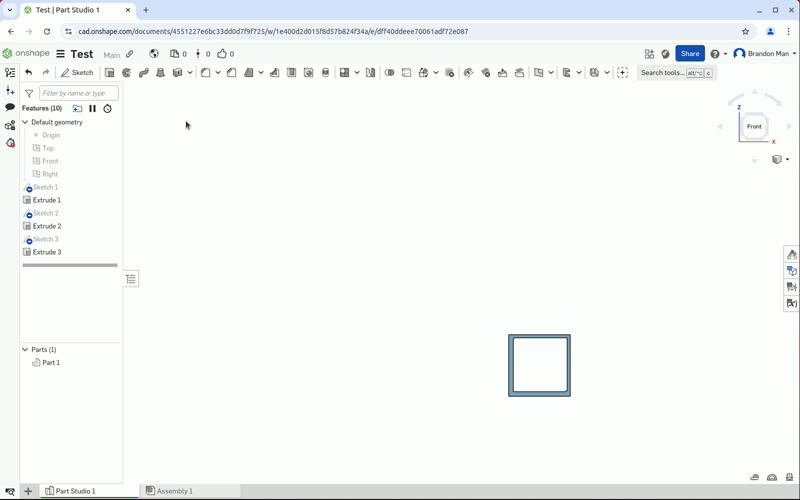
key(shift+h)
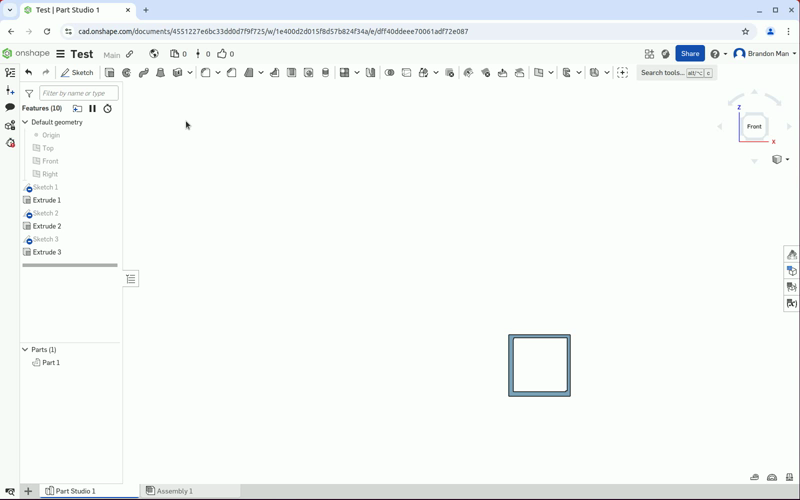
key(shift+h)
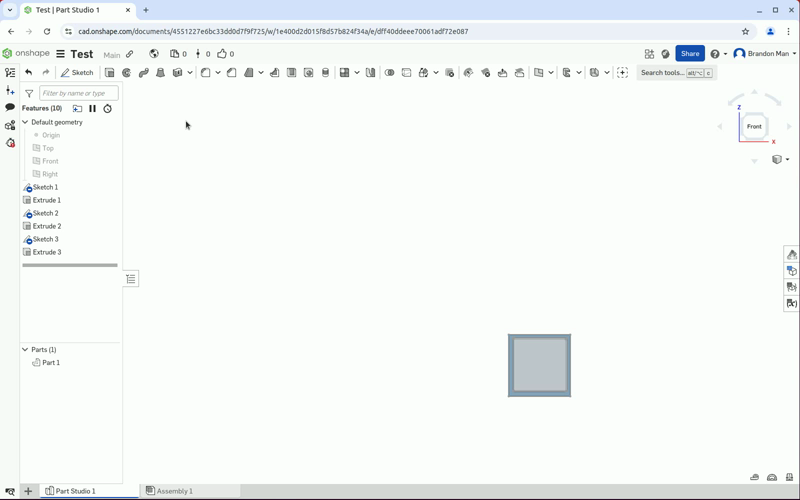
key(shift+7)
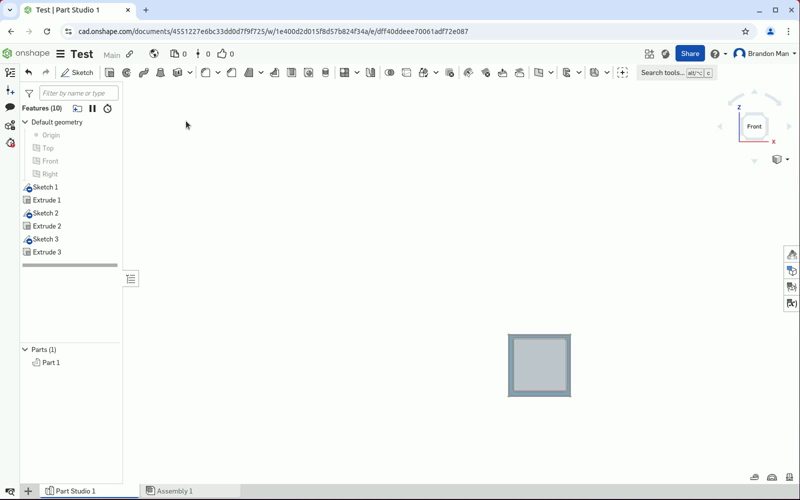
key(left, 2)
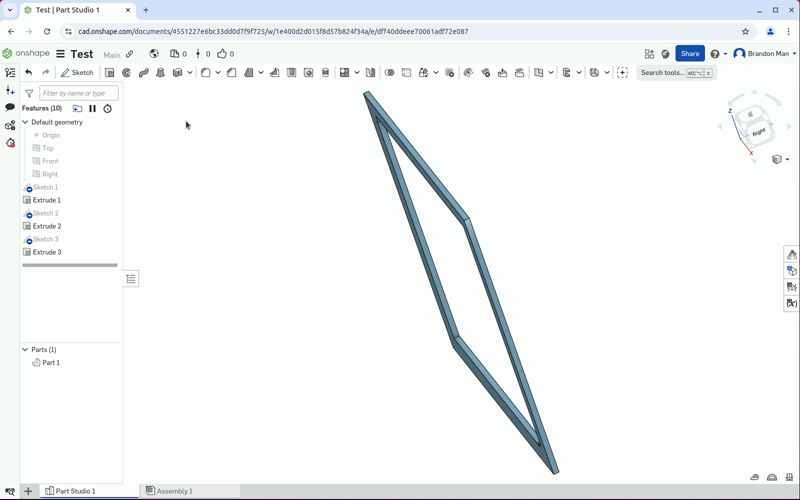
key(down, 2)
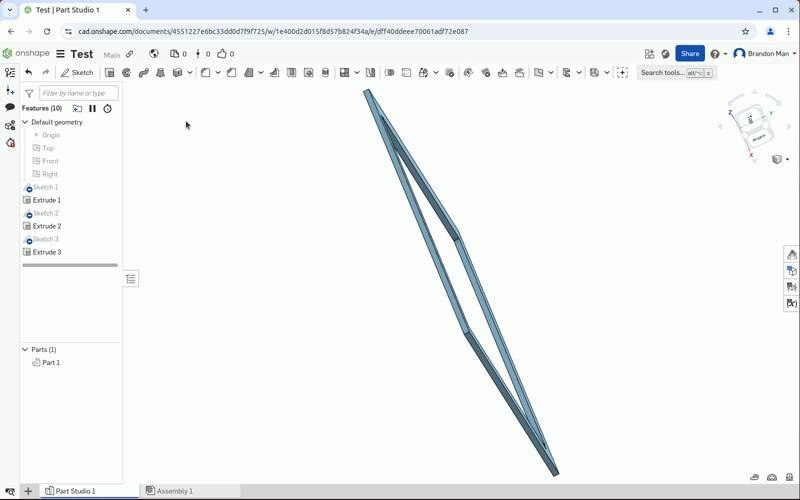
key(up, 2)
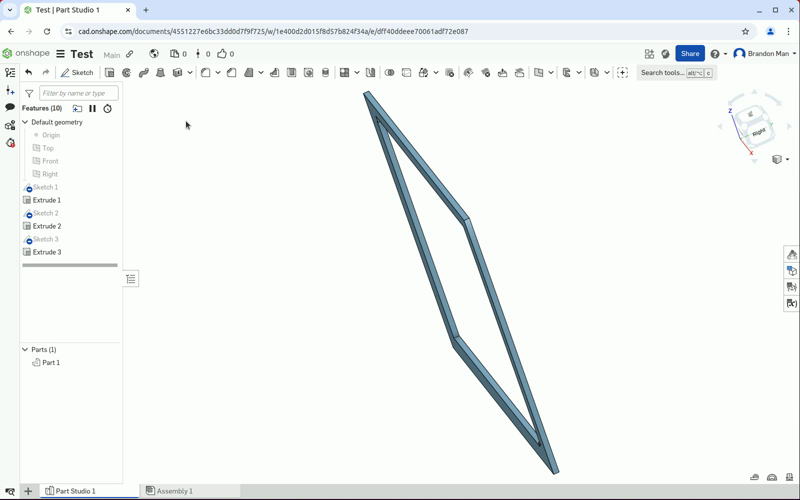
key(right, 2)
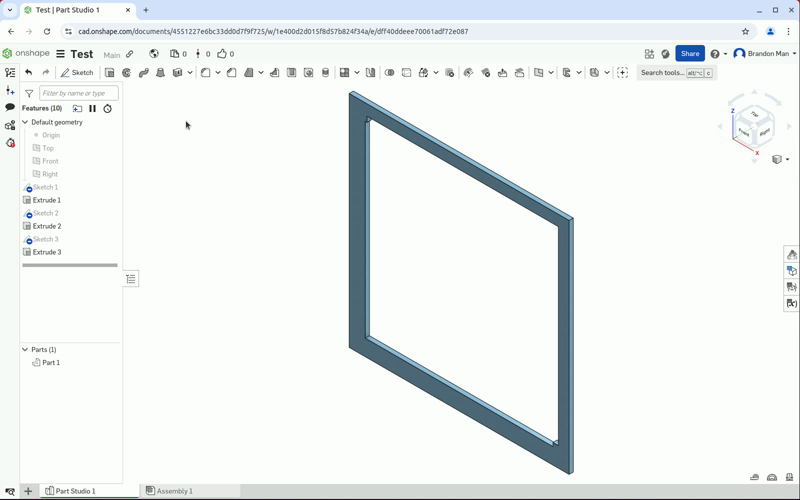
mouse_move(73, 189)
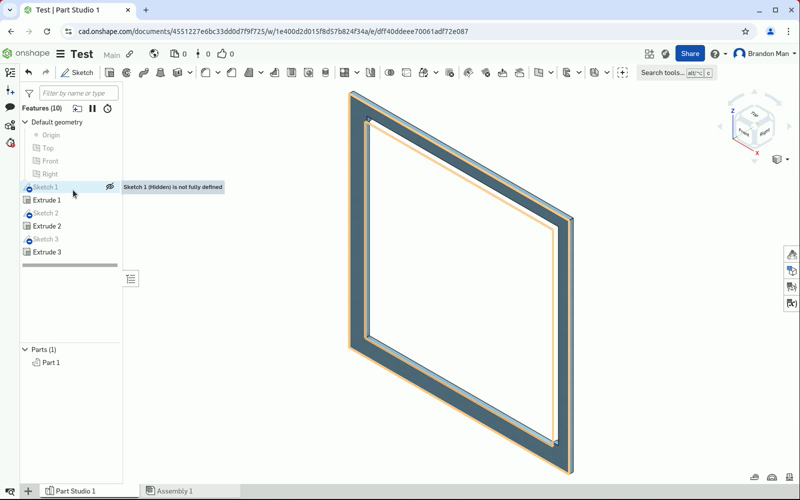
click(73, 189)